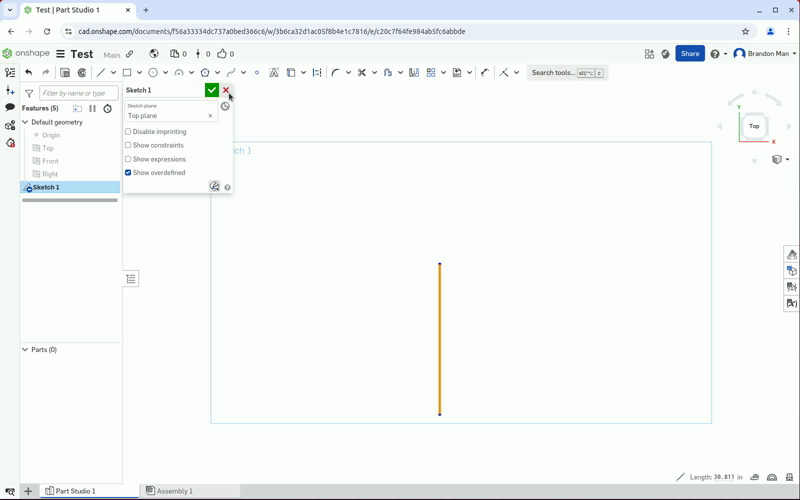
key(shift+h)
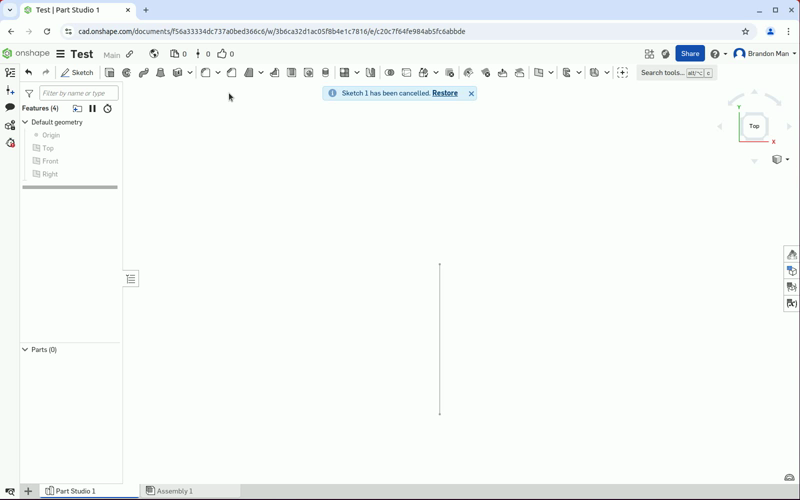
mouse_move(73, 352)
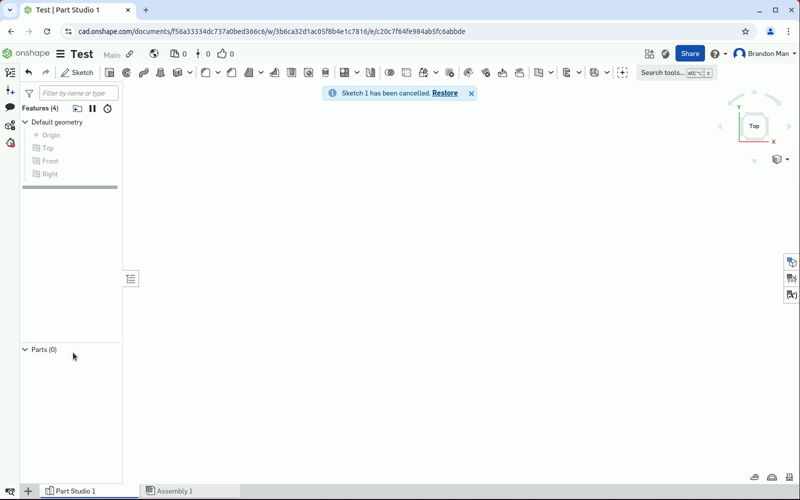
key(y)
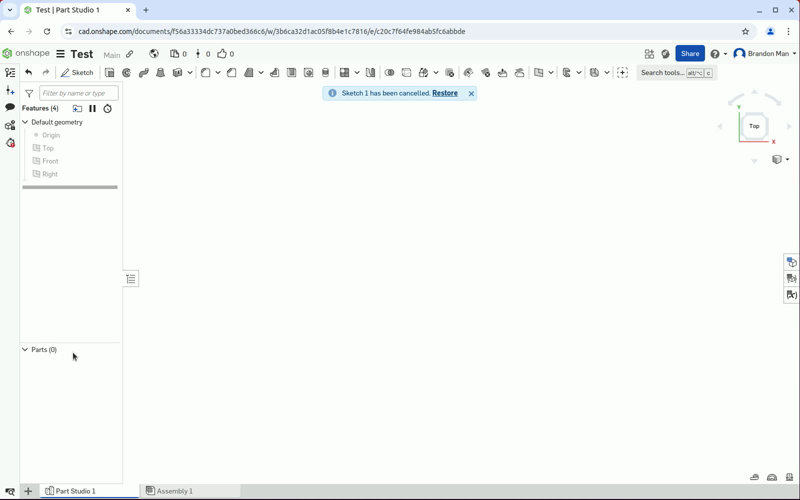
key(shift+p)
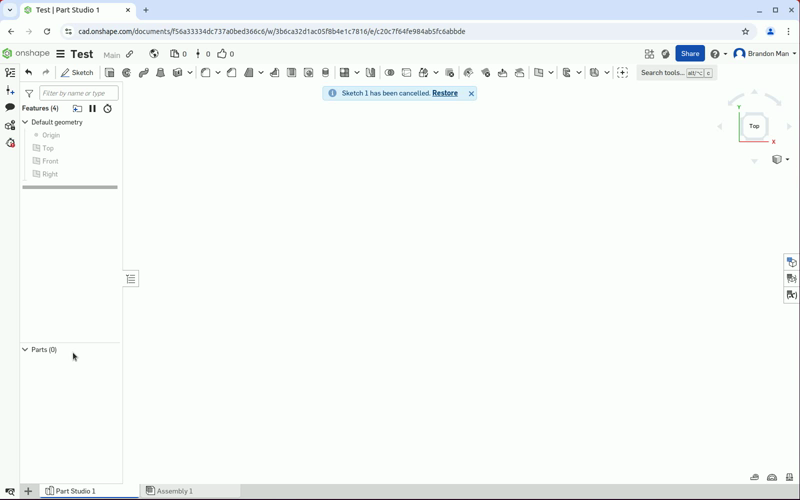
key(space)
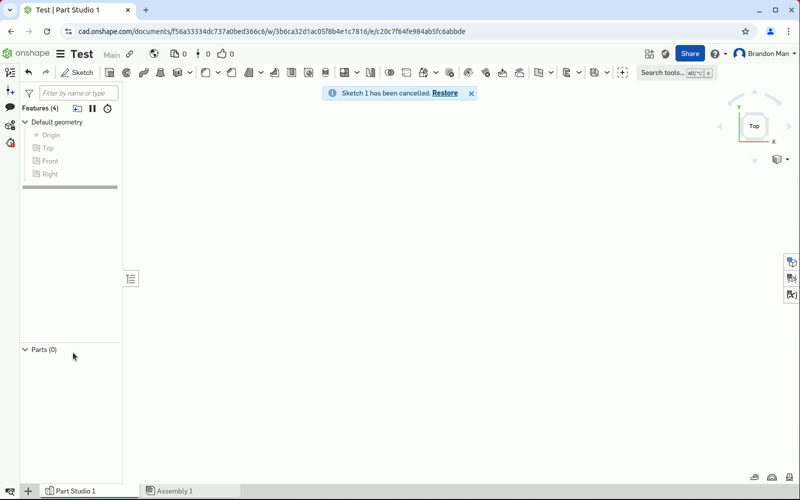
key_down(shift)
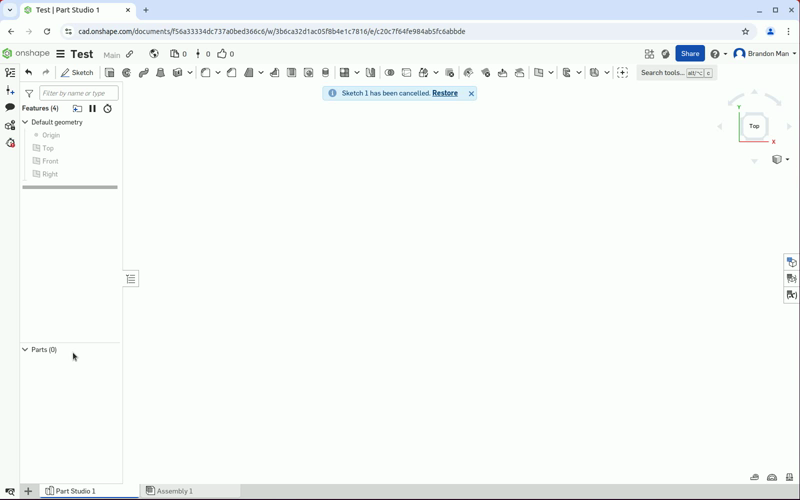
key(up)
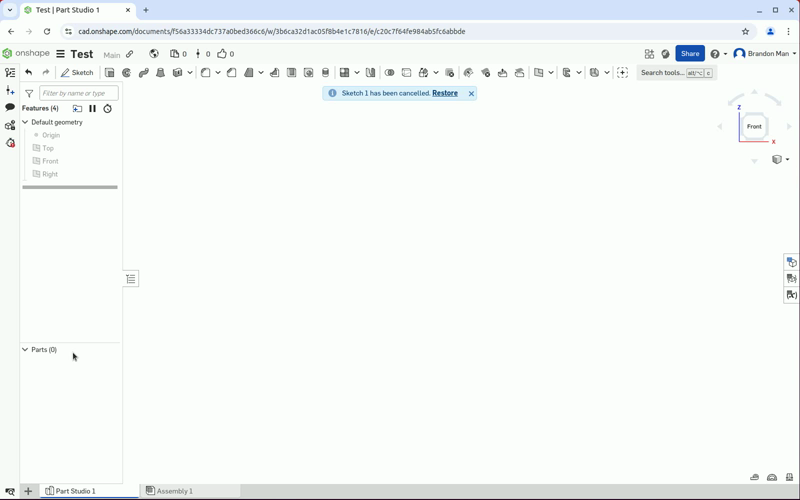
key_up(shift)
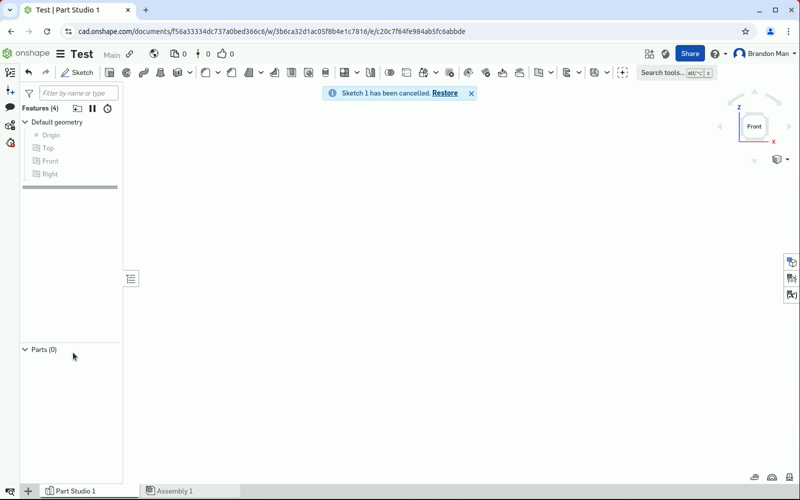
key(space)
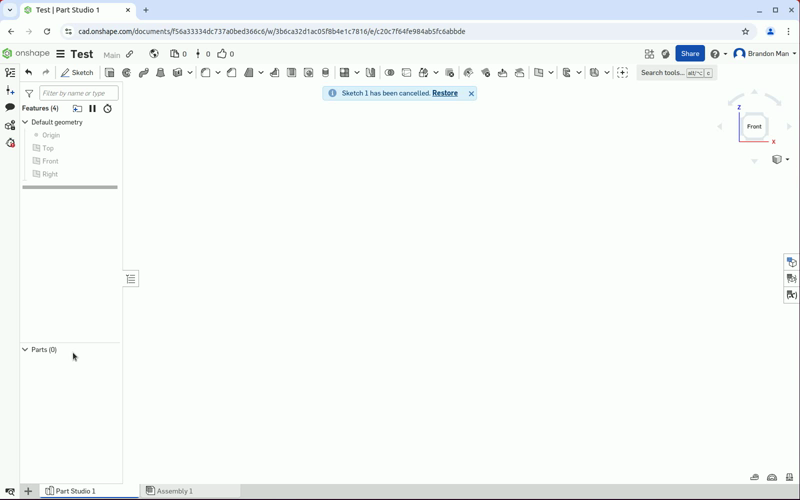
key_down(shift)
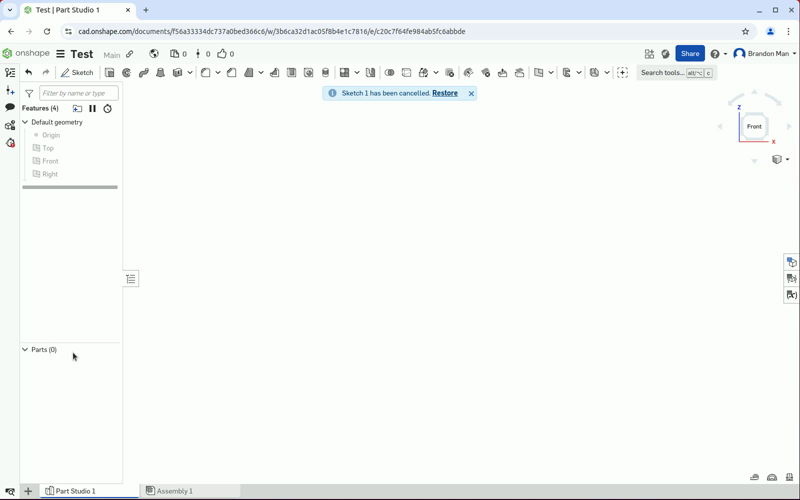
key(left)
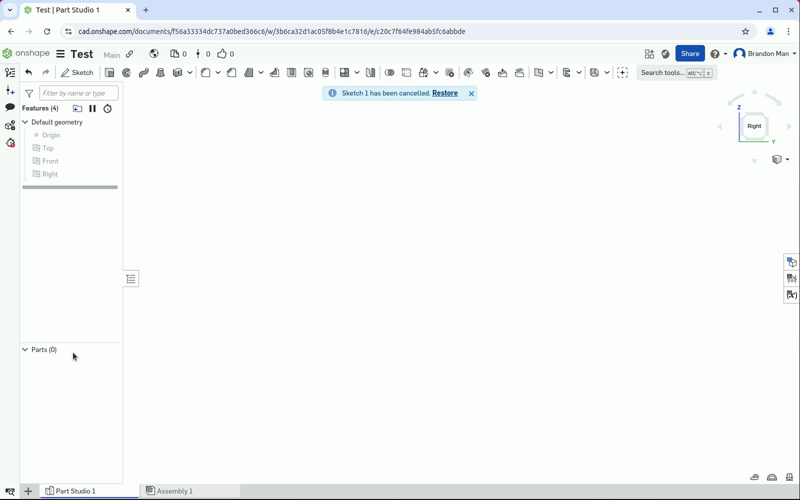
key_up(shift)
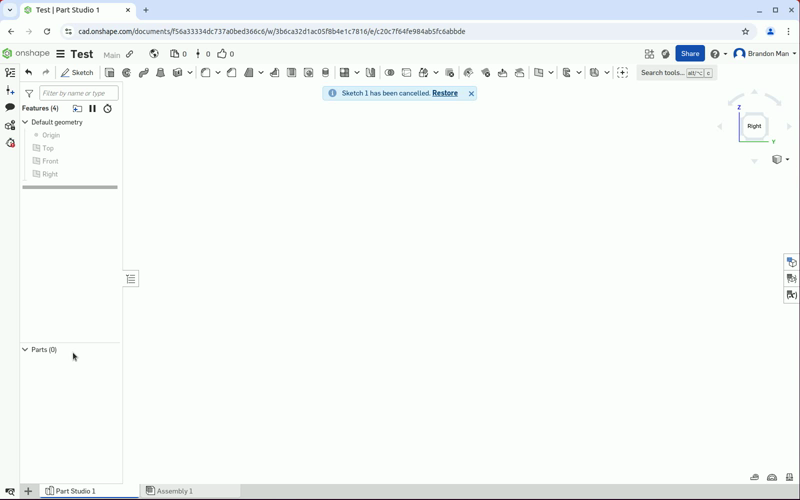
mouse_move(73, 352)
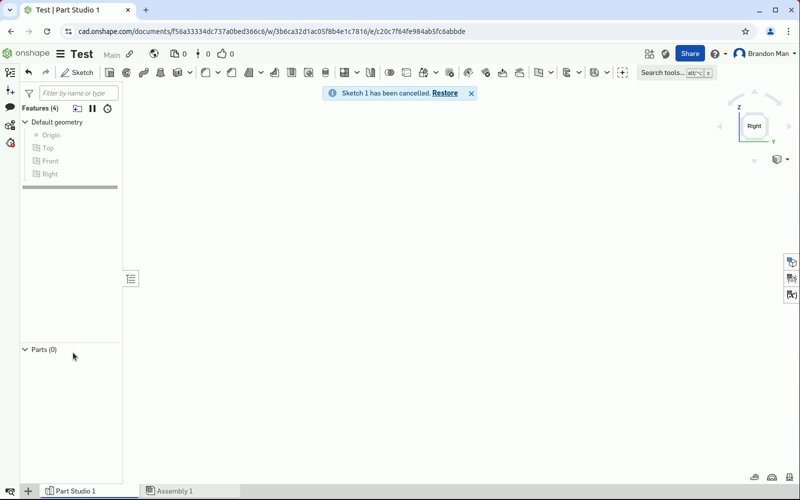
key(shift+y)
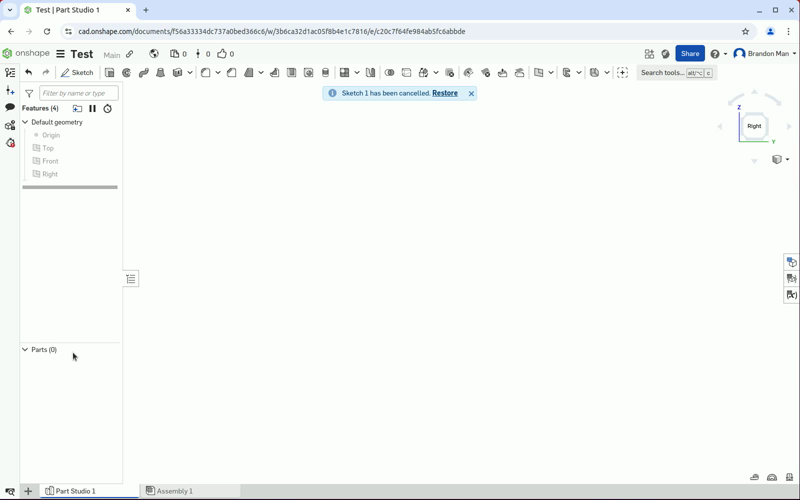
key(shift+s)
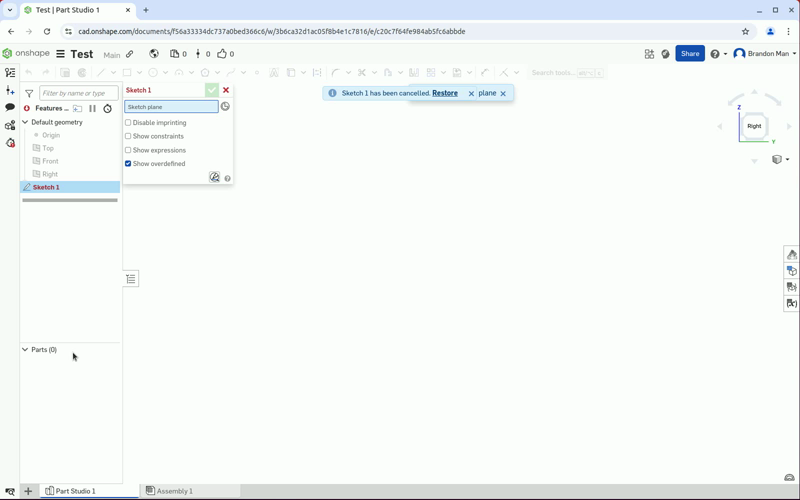
mouse_move(73, 176)
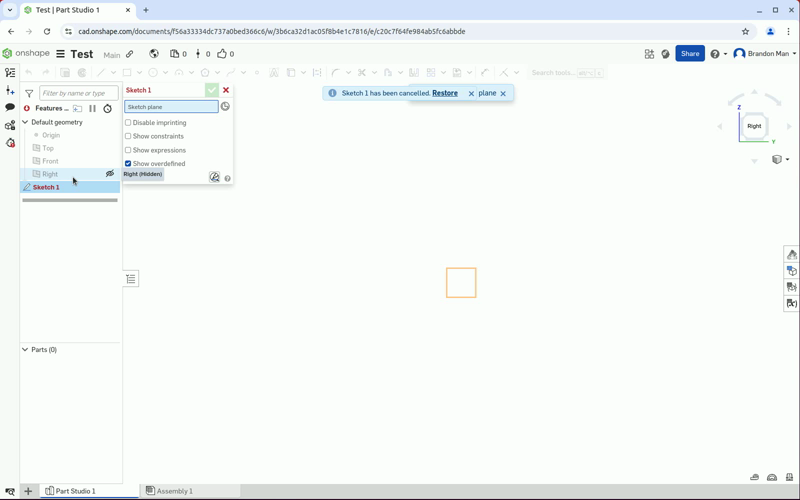
click(73, 176)
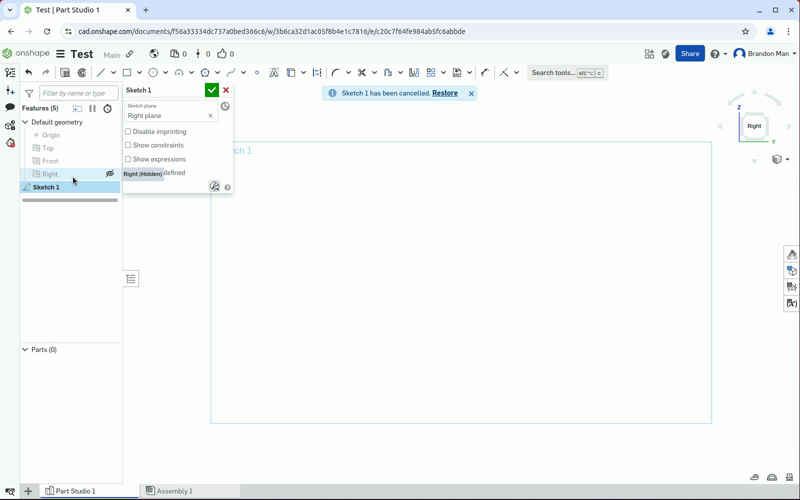
mouse_move(73, 352)
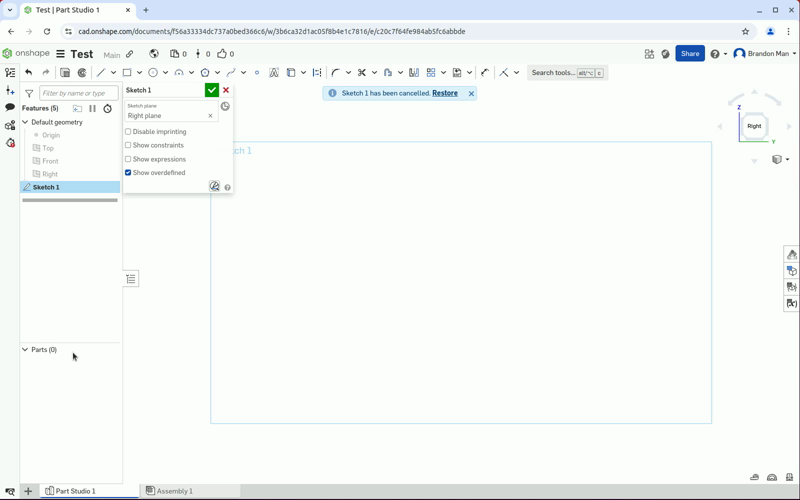
key(y)
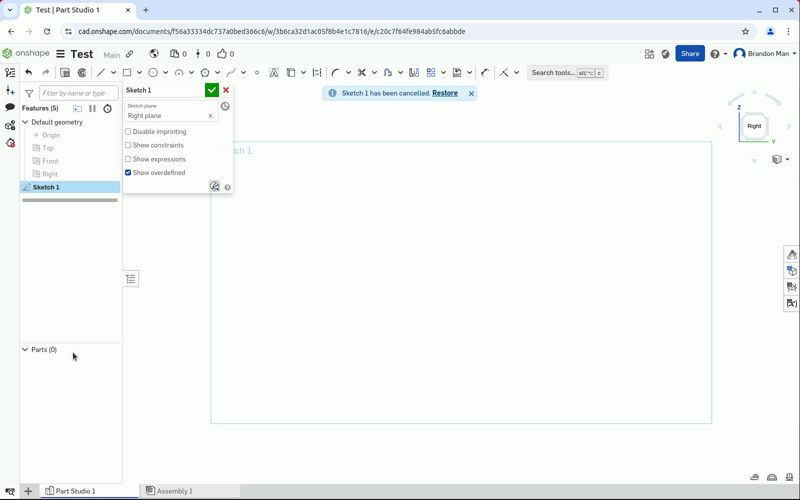
key(l)
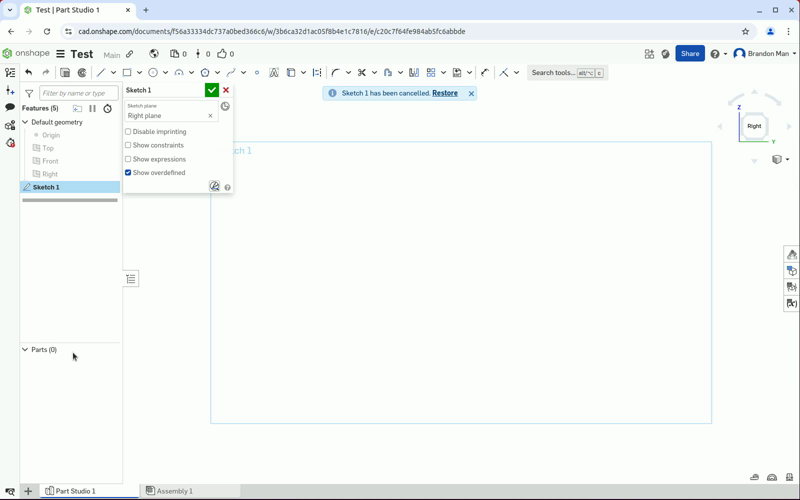
key_down(shift)
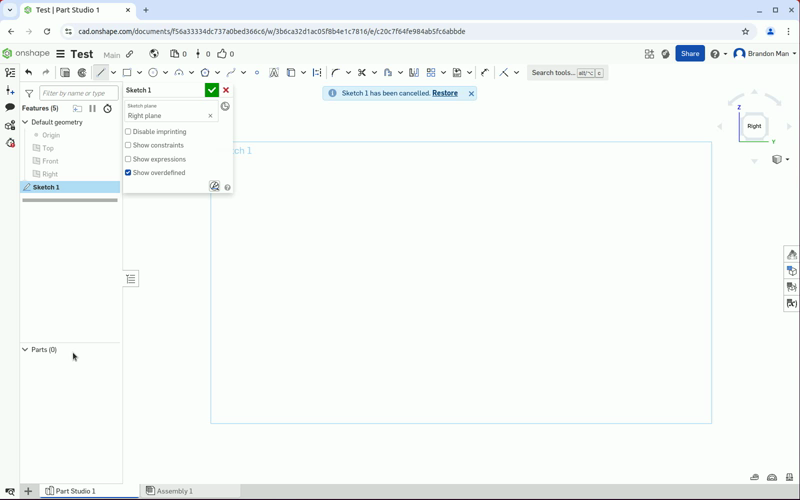
mouse_move(404, 291)
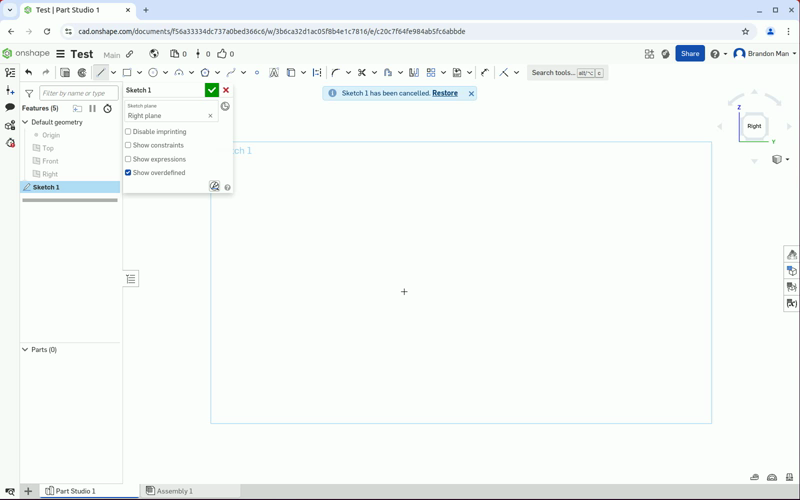
click(404, 291)
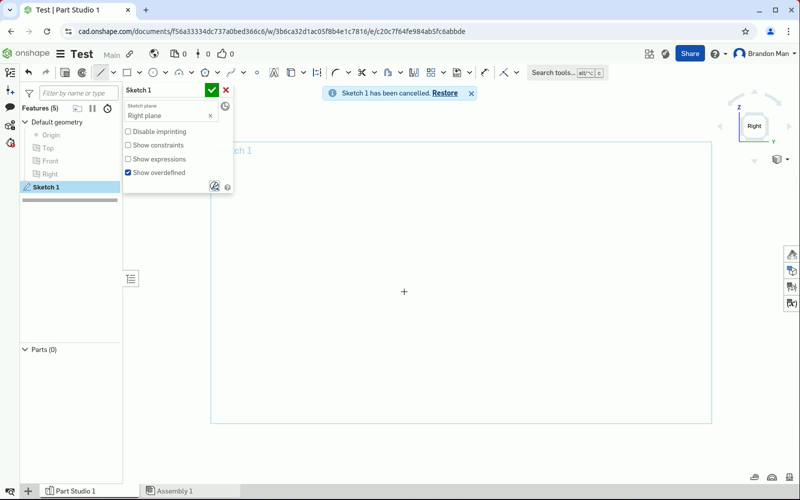
key_up(shift)
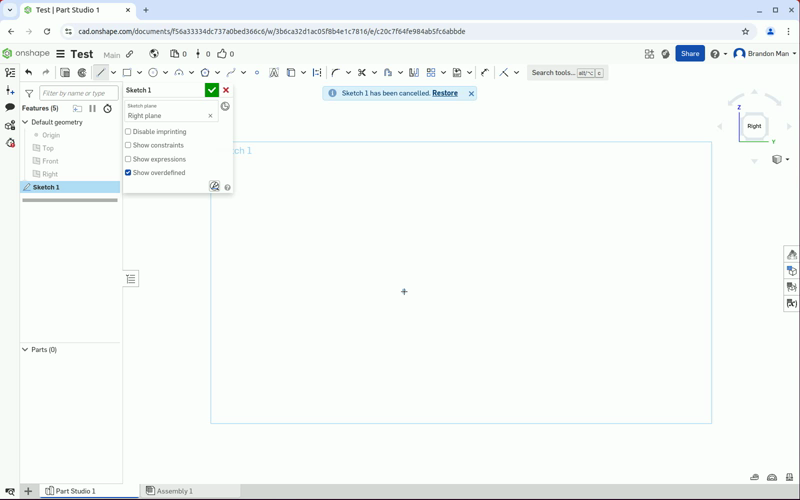
key_down(shift)
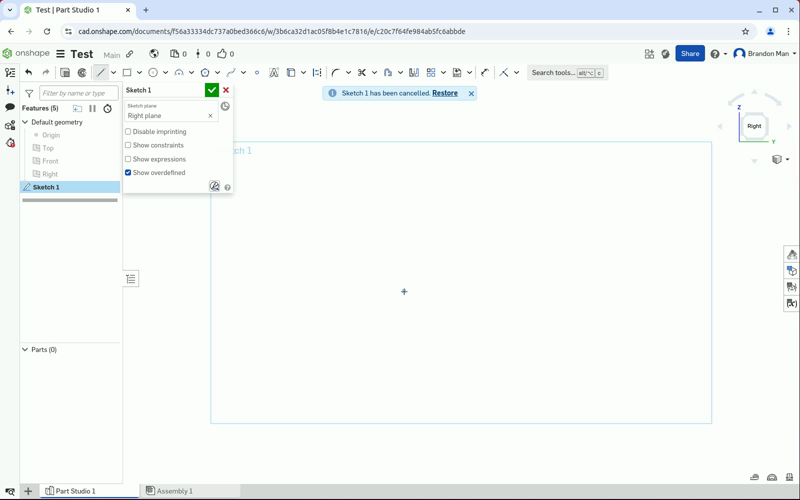
mouse_move(434, 291)
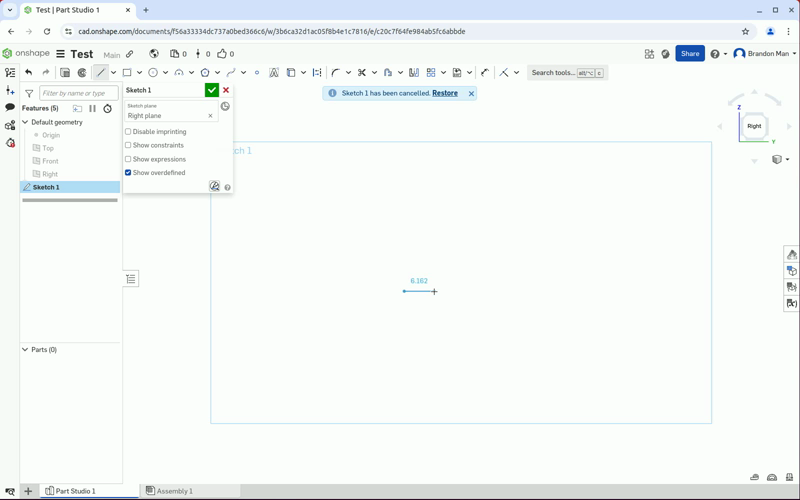
mouse_move(420, 291)
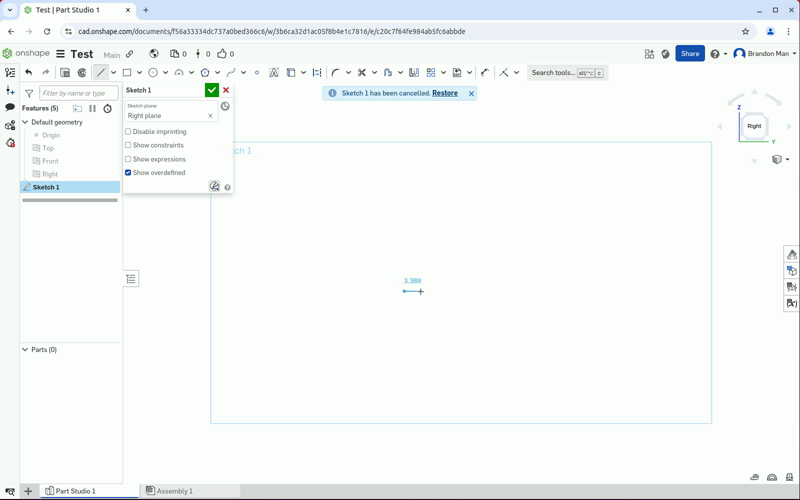
click(420, 291)
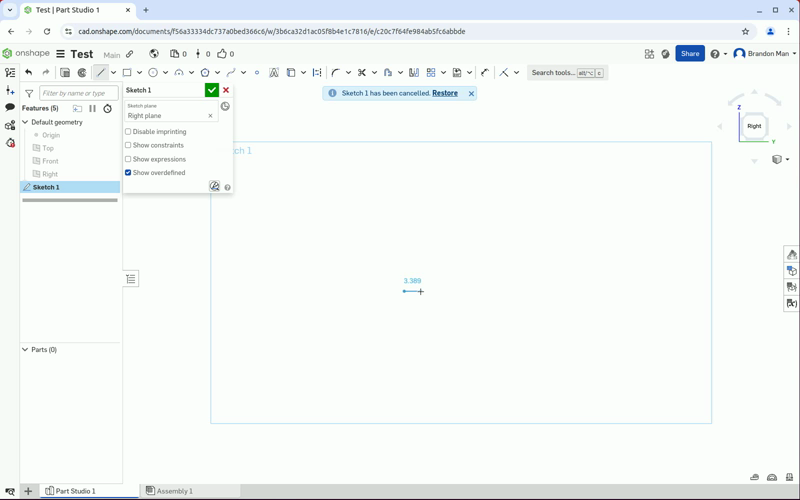
key_up(shift)
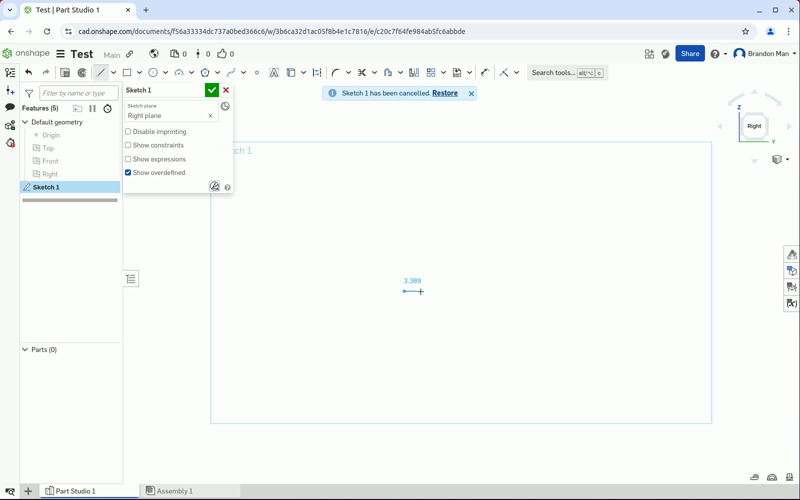
key_down(shift)
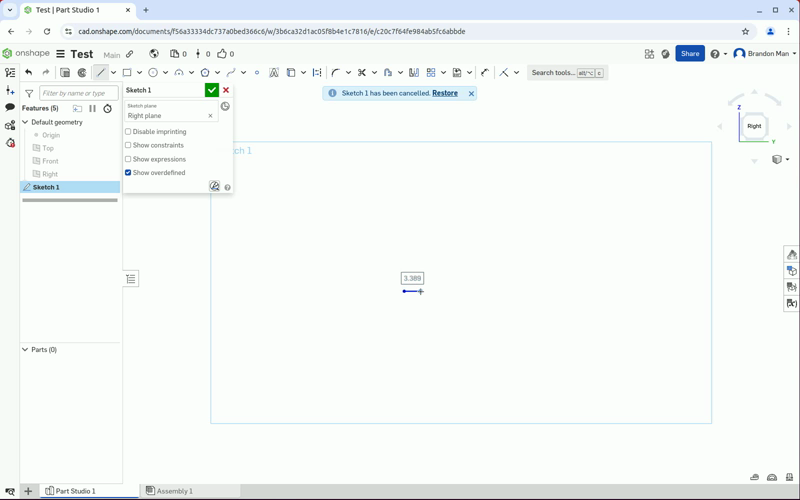
mouse_move(420, 186)
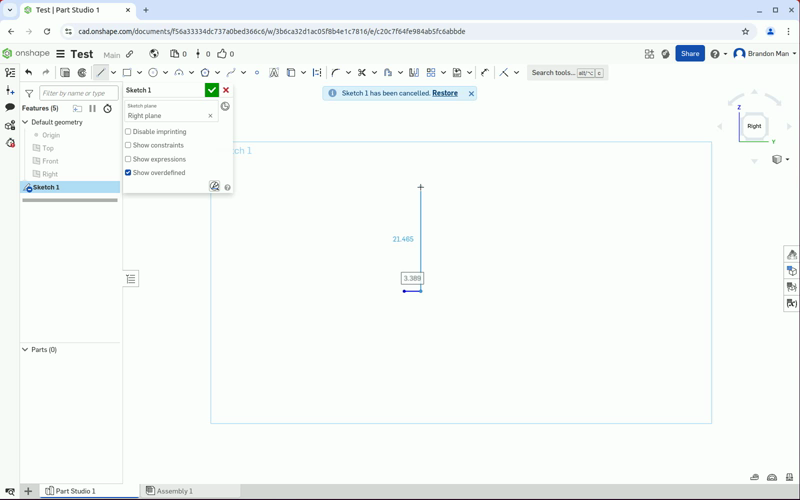
click(420, 186)
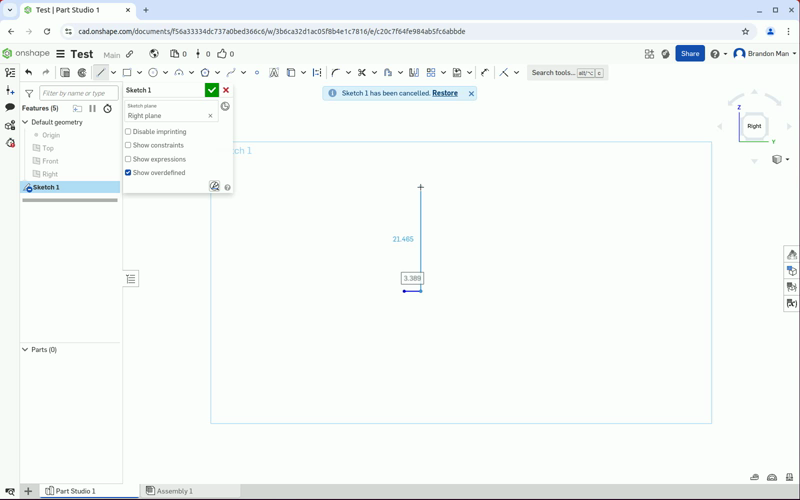
key_up(shift)
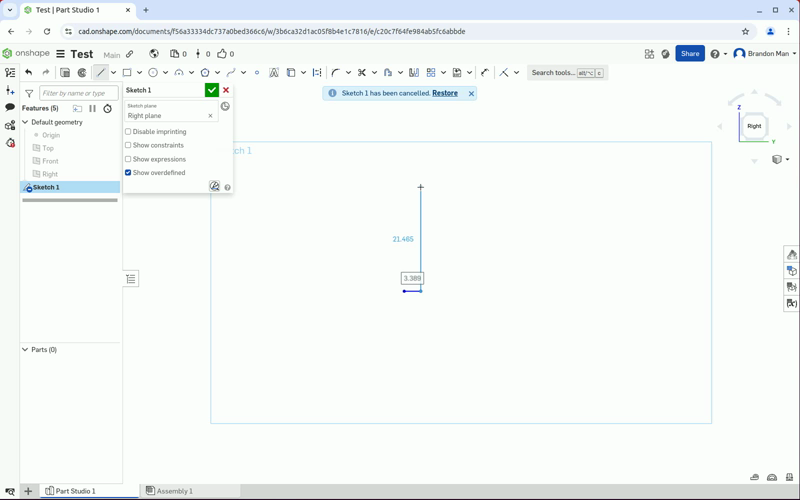
key_down(shift)
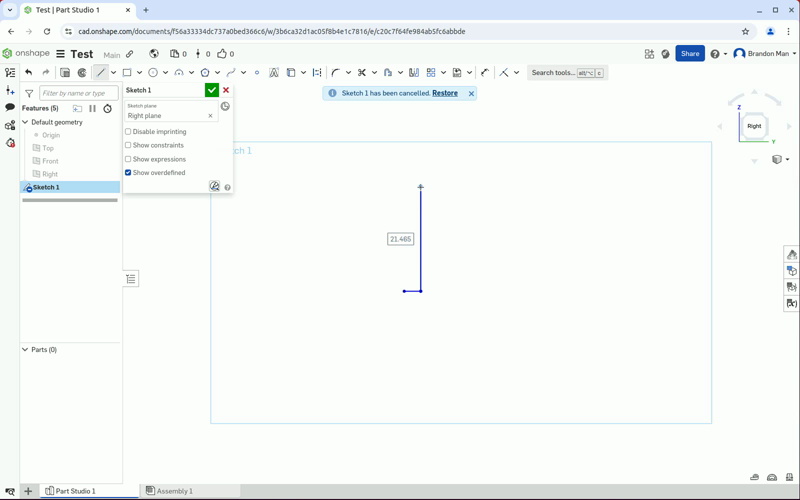
mouse_move(450, 186)
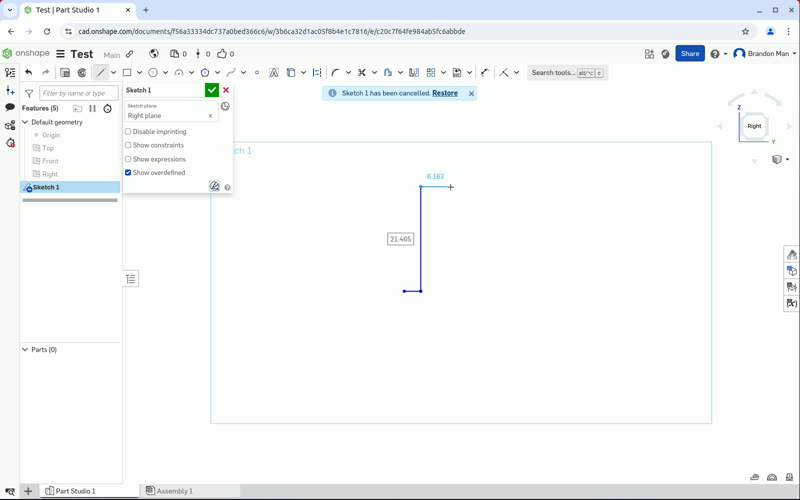
mouse_move(404, 203)
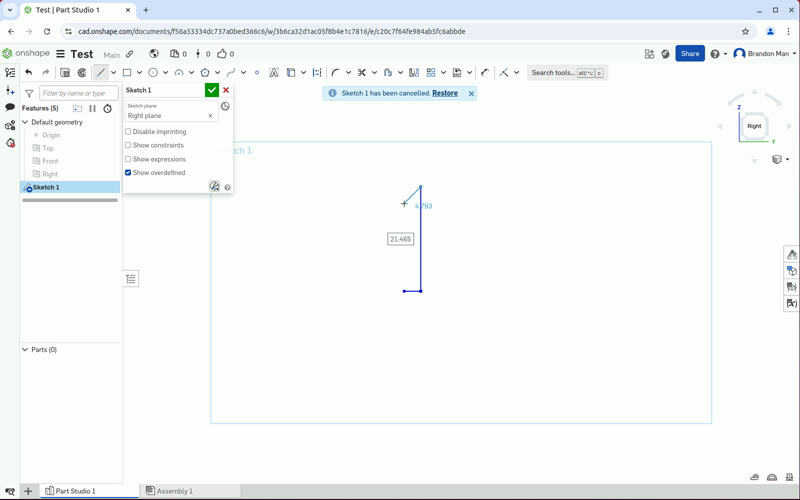
click(404, 203)
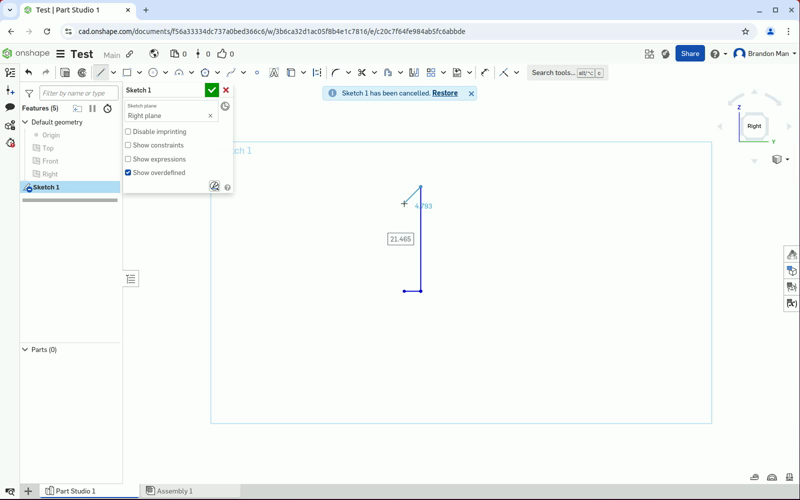
key_up(shift)
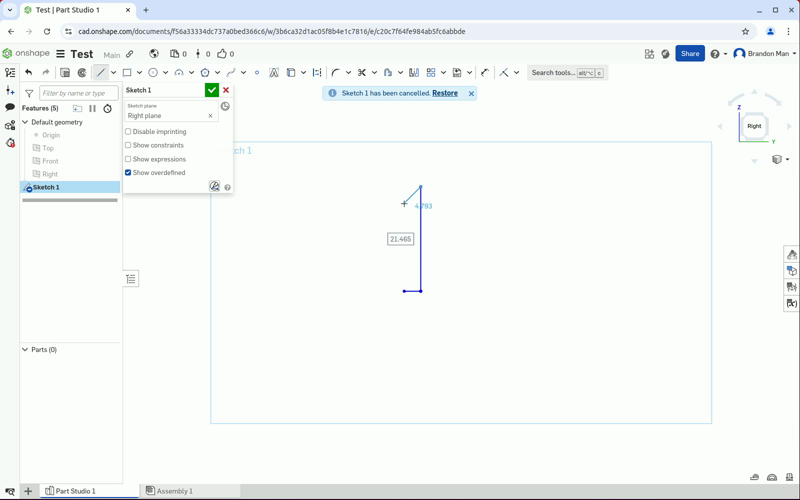
key_down(shift)
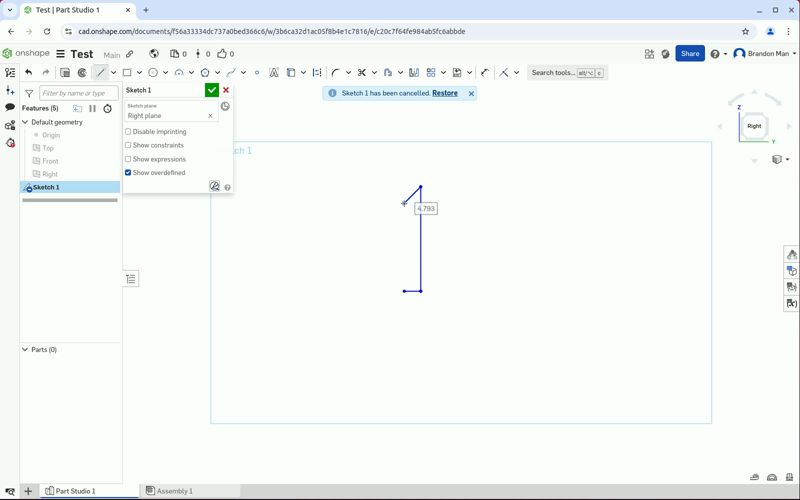
mouse_move(404, 291)
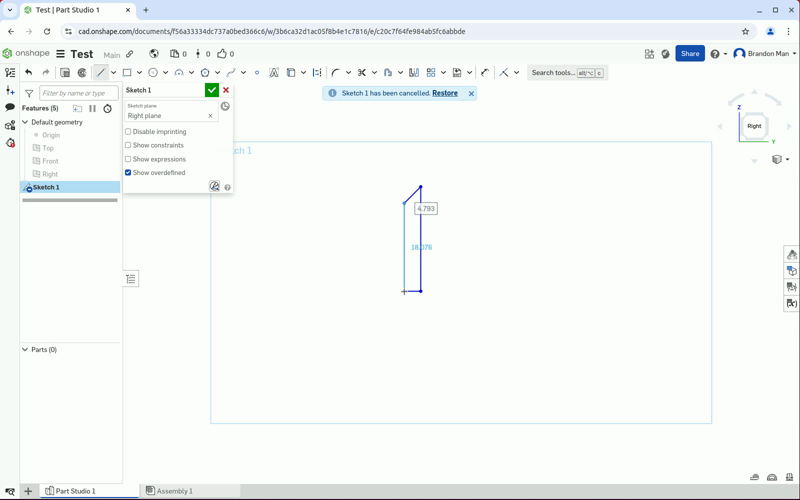
key_up(shift)
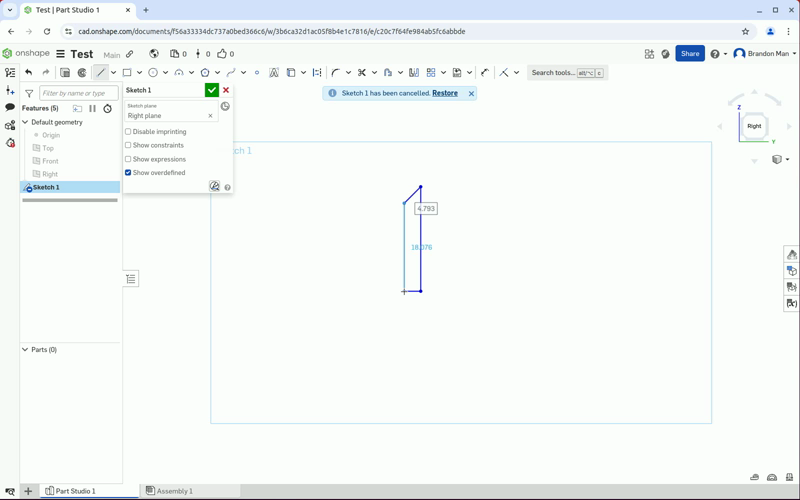
click(404, 291)
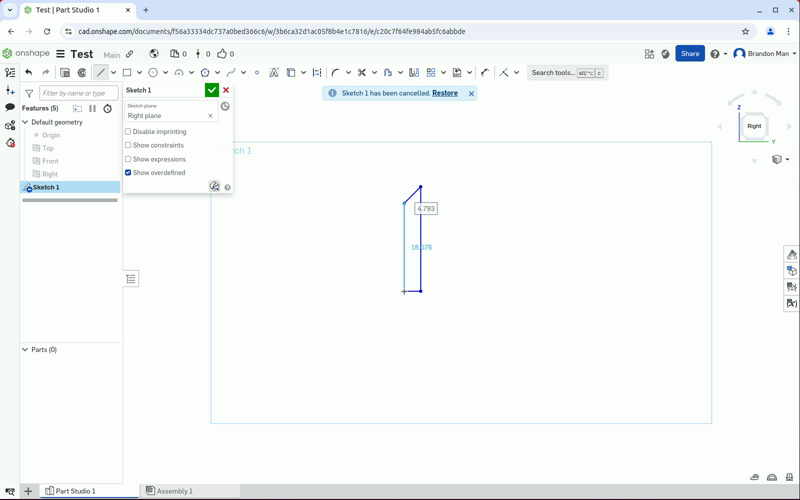
key(esc)
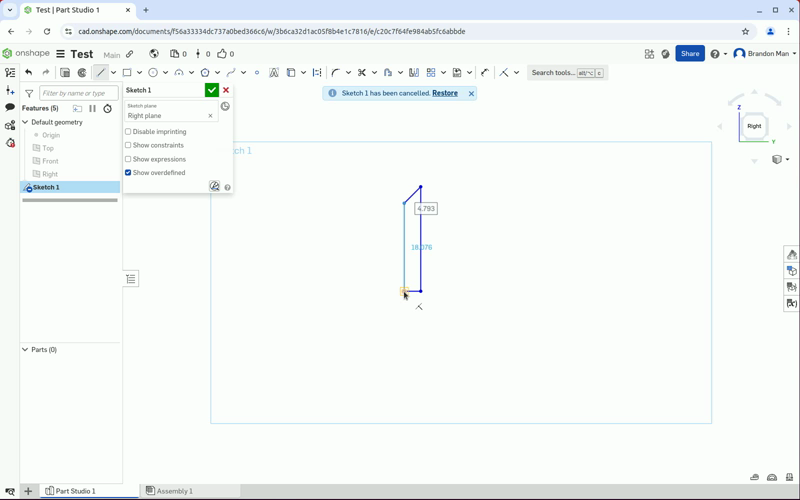
mouse_move(411, 213)
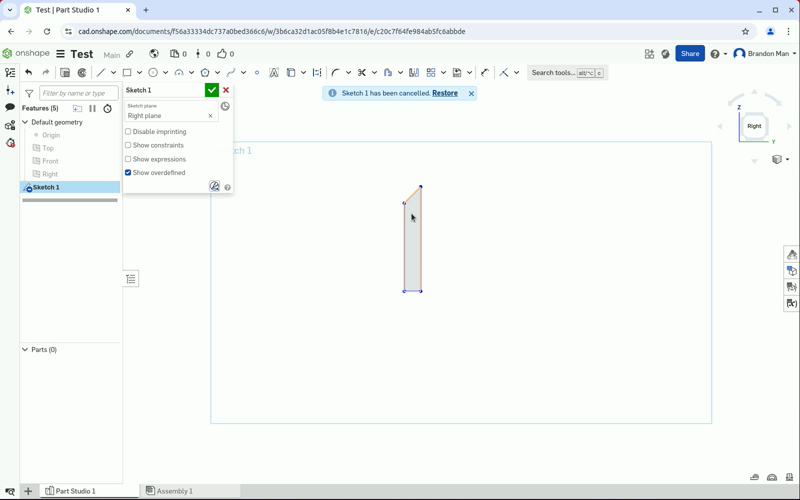
scroll(6)
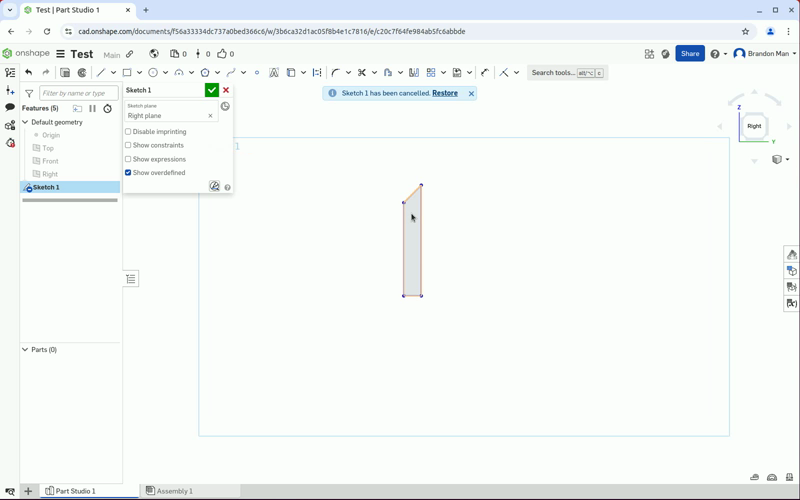
scroll(6)
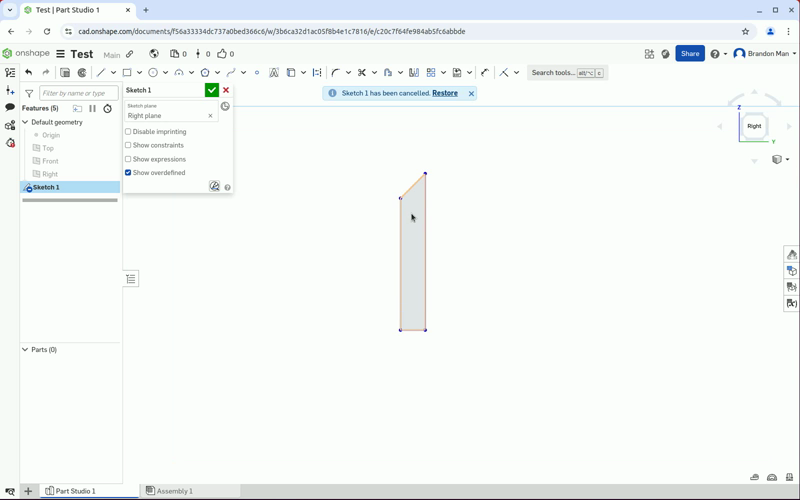
scroll(6)
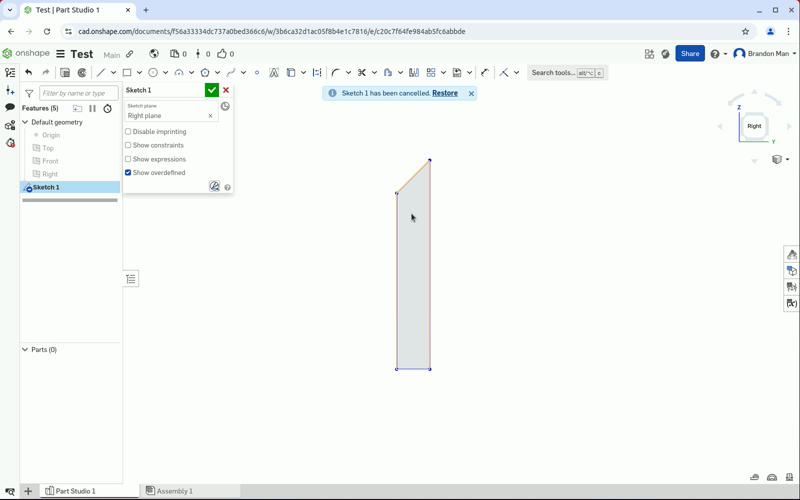
scroll(6)
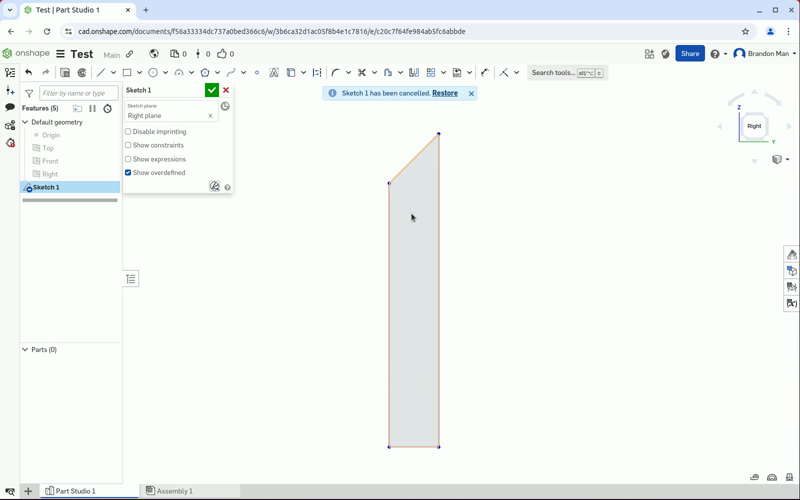
scroll(6)
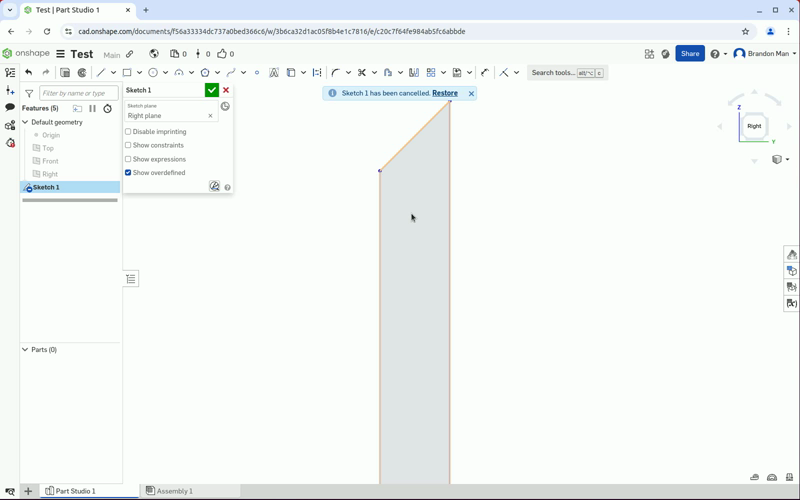
scroll(6)
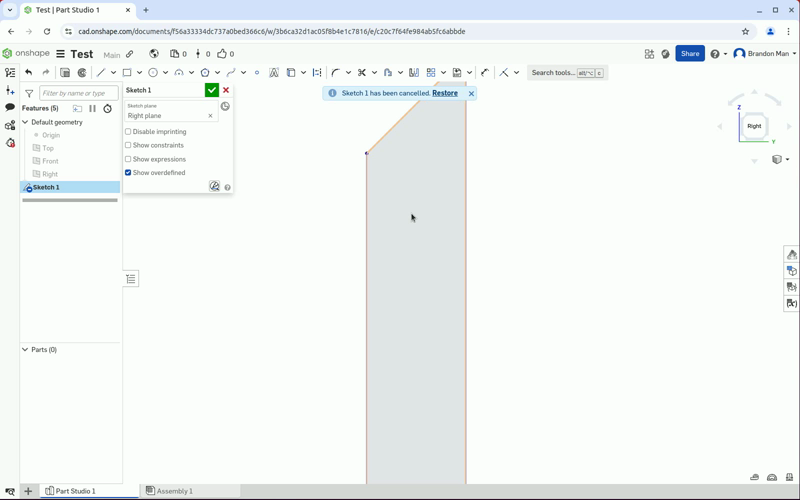
scroll(6)
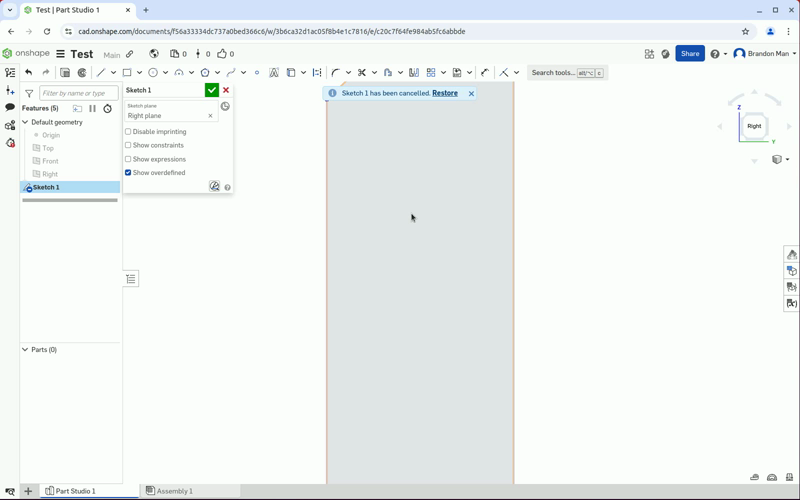
click(411, 213)
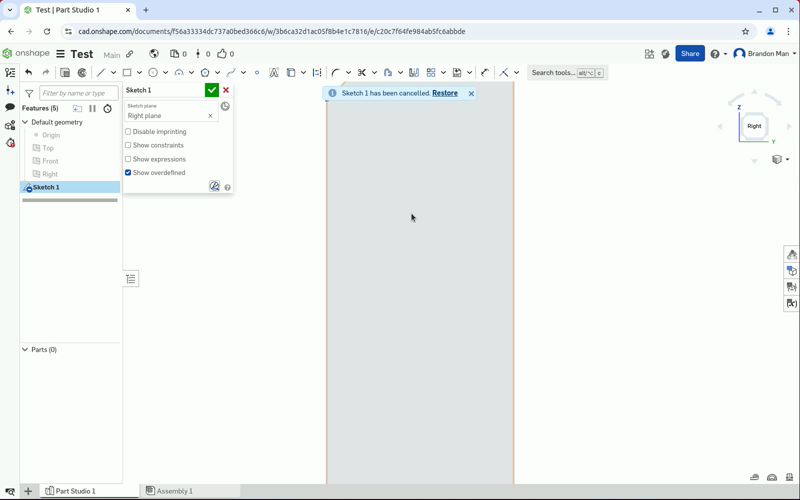
scroll(-6)
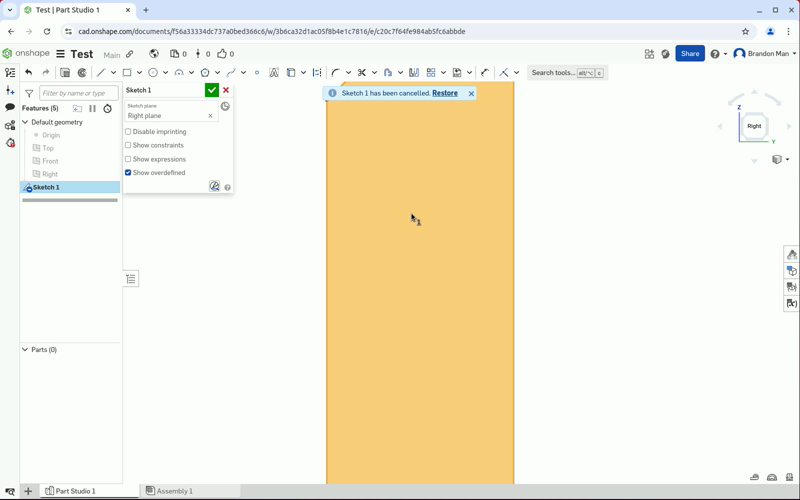
scroll(-6)
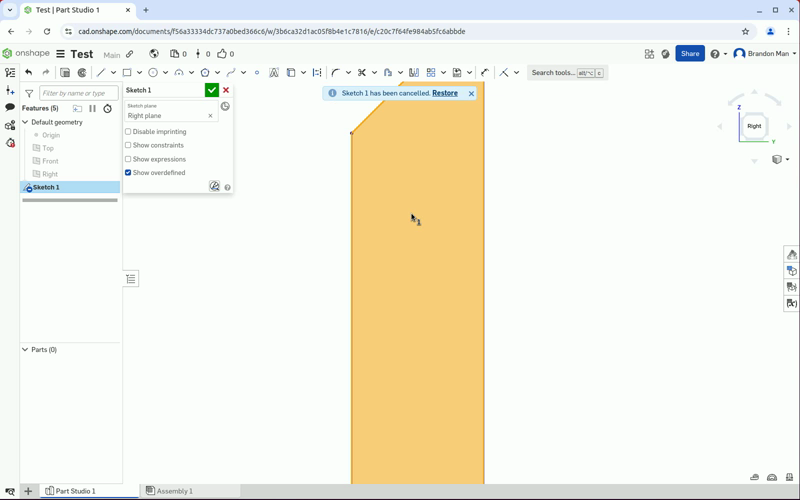
scroll(-6)
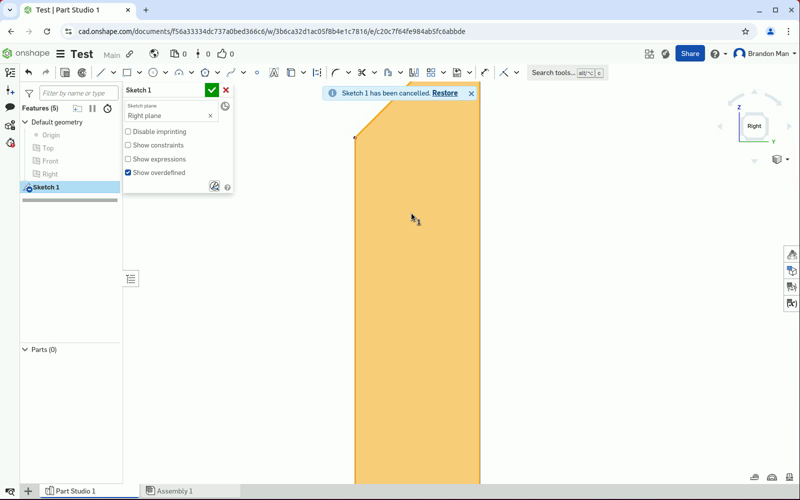
scroll(-6)
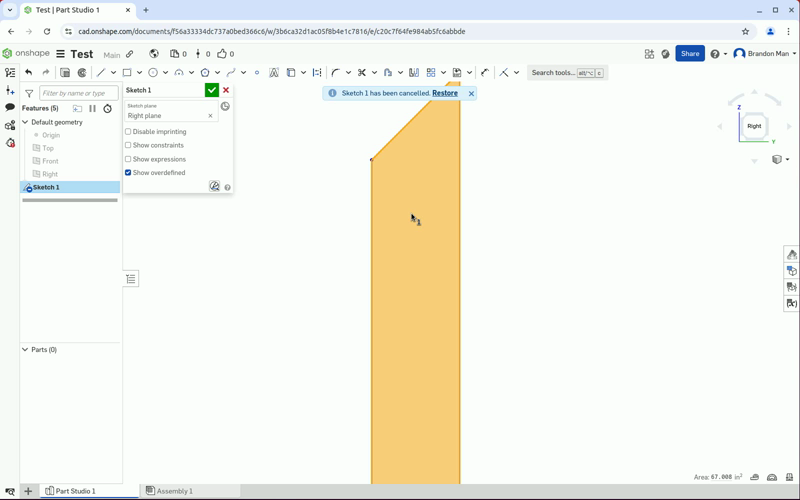
scroll(-6)
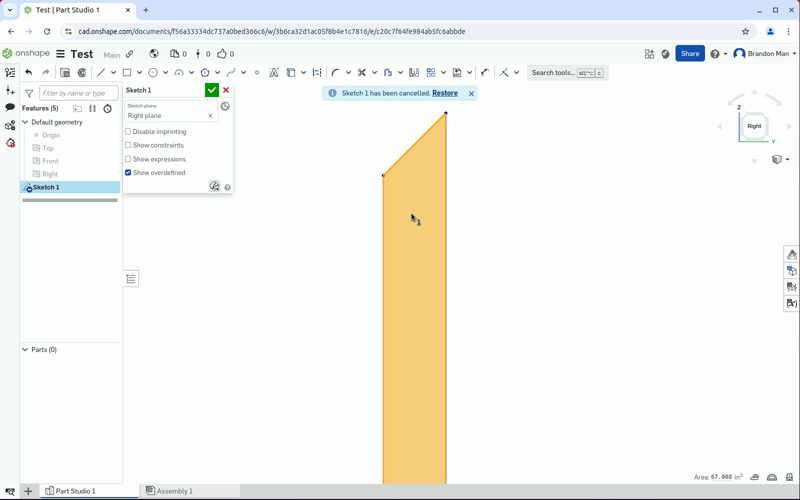
scroll(-6)
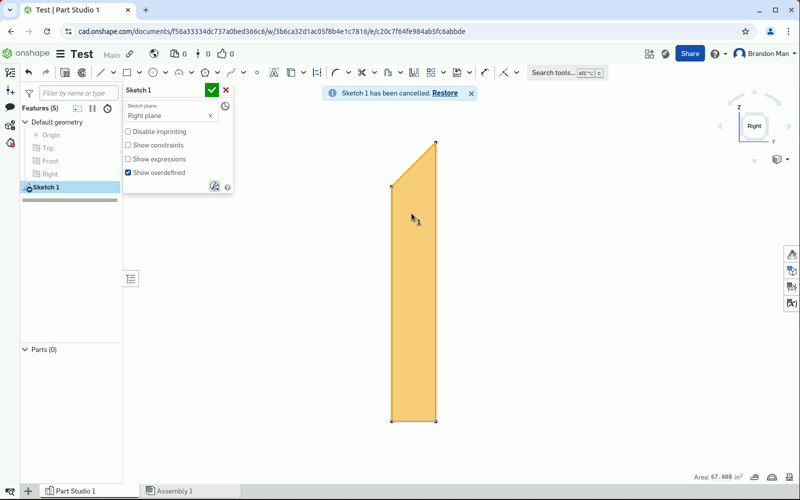
scroll(-6)
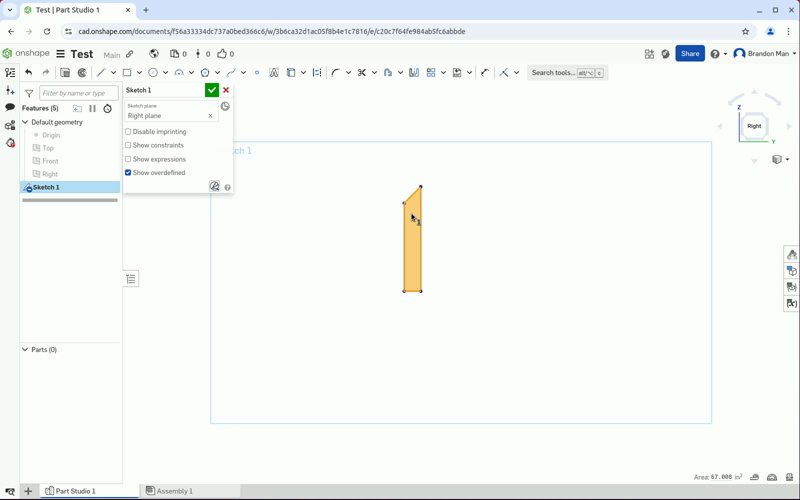
mouse_move(73, 352)
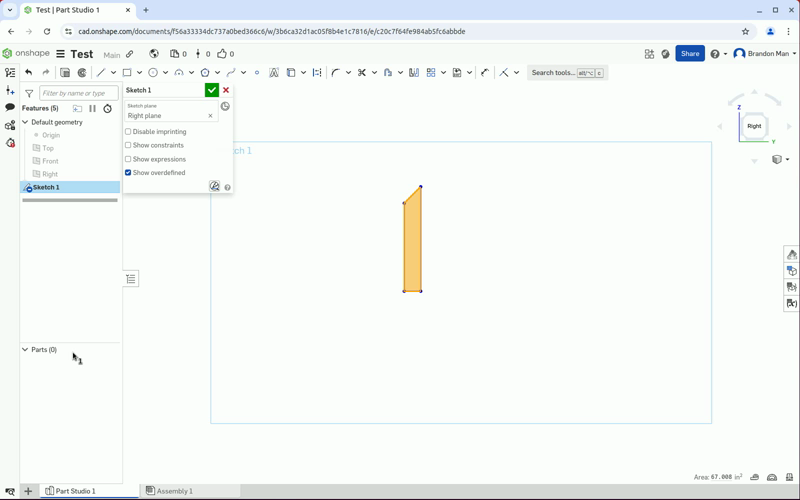
key(shift+y)
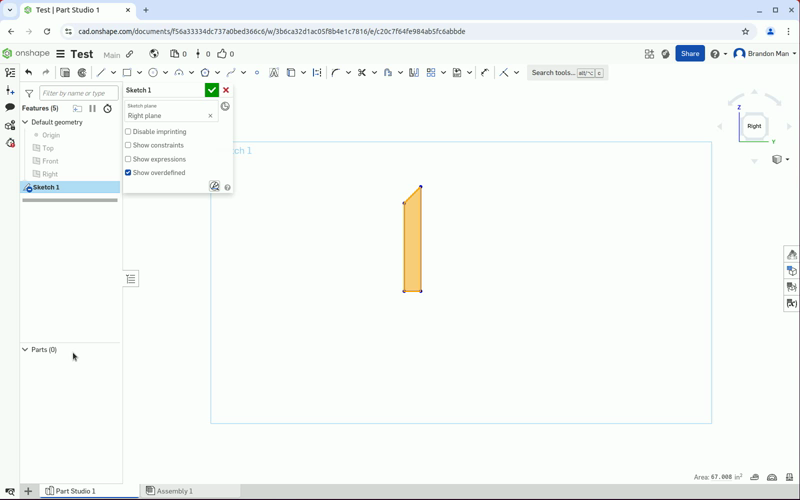
key(shift+e)
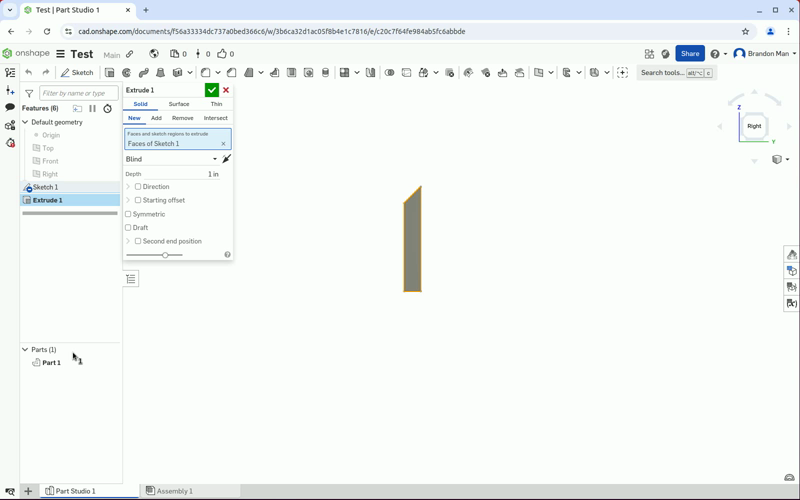
mouse_move(143, 106)
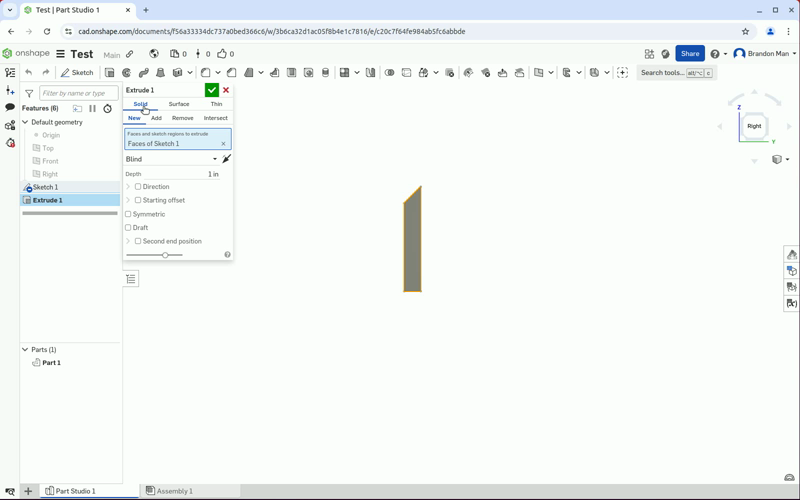
click(143, 106)
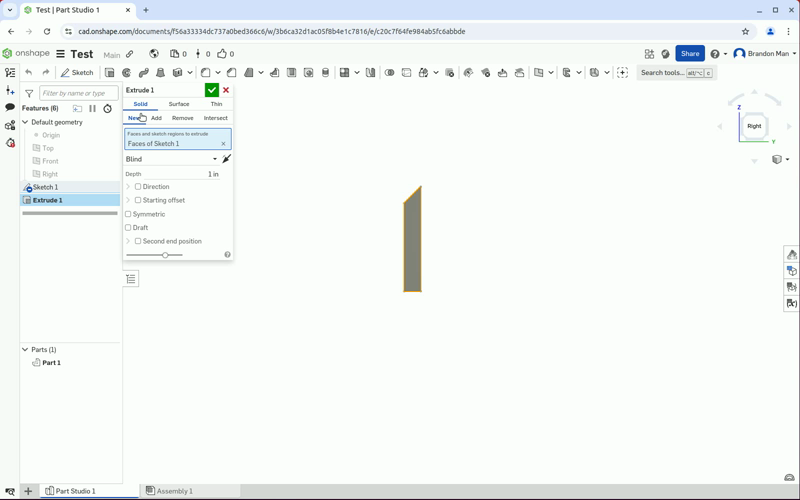
mouse_move(137, 120)
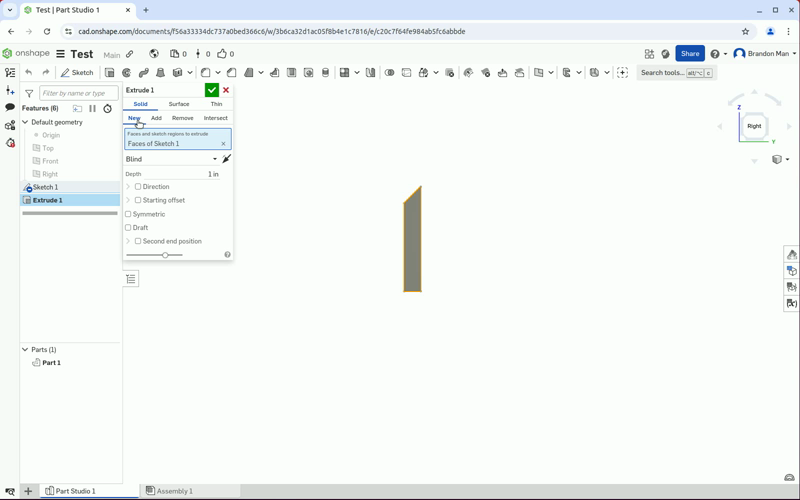
click(137, 120)
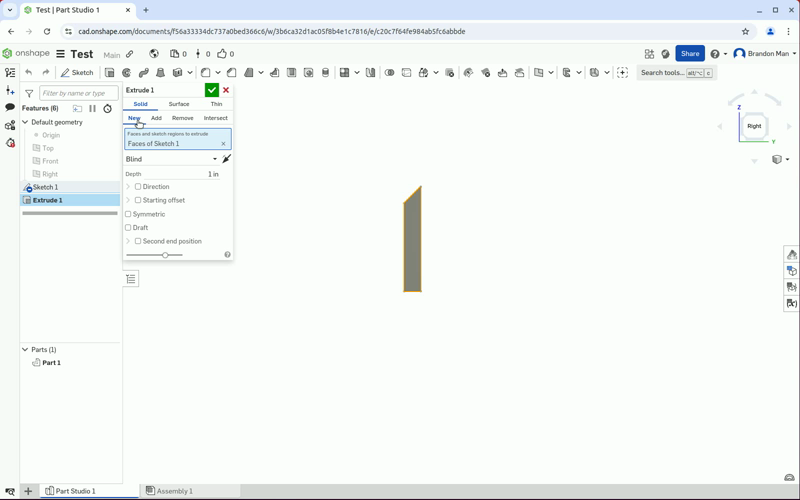
key(tab, 4)
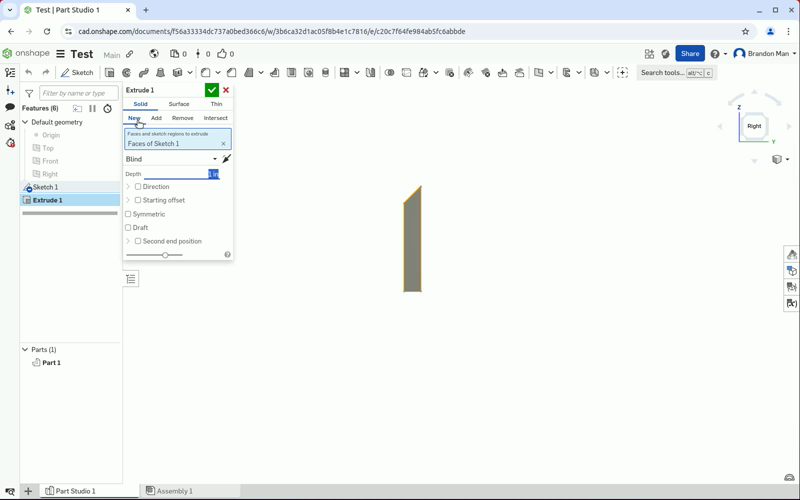
text(39.476)
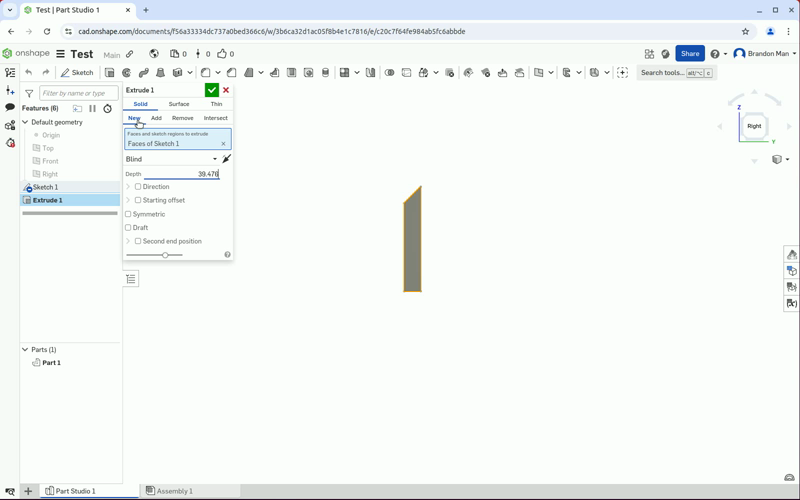
key(tab, 3)
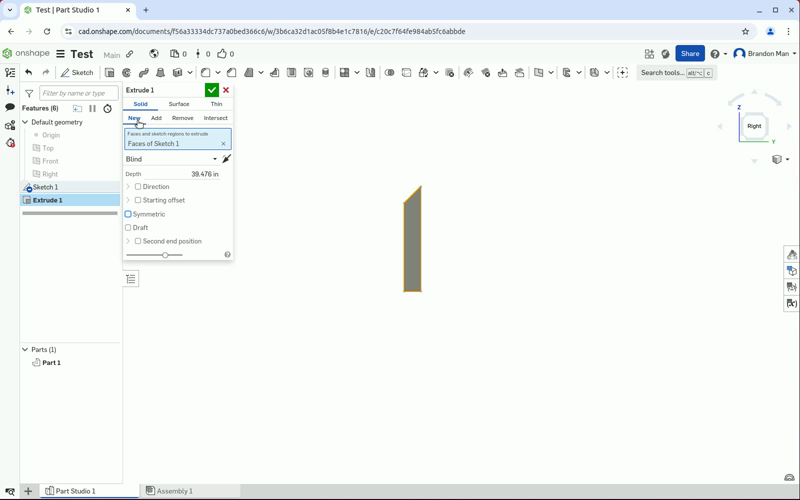
key(space)
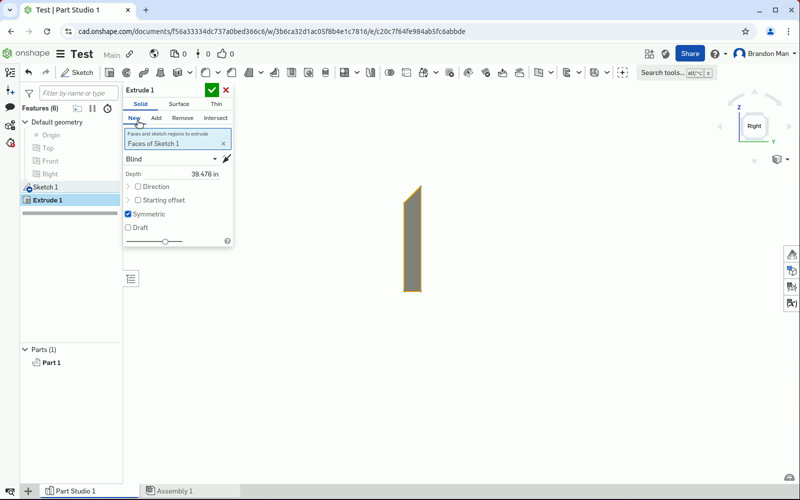
key(enter)
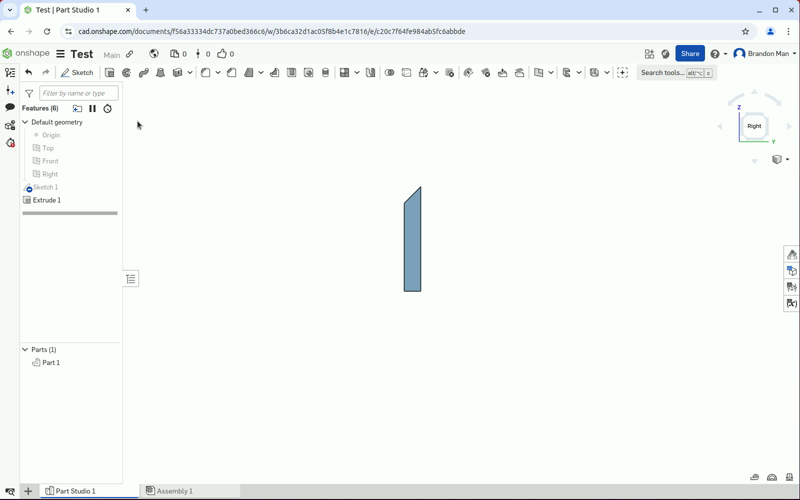
key(shift+h)
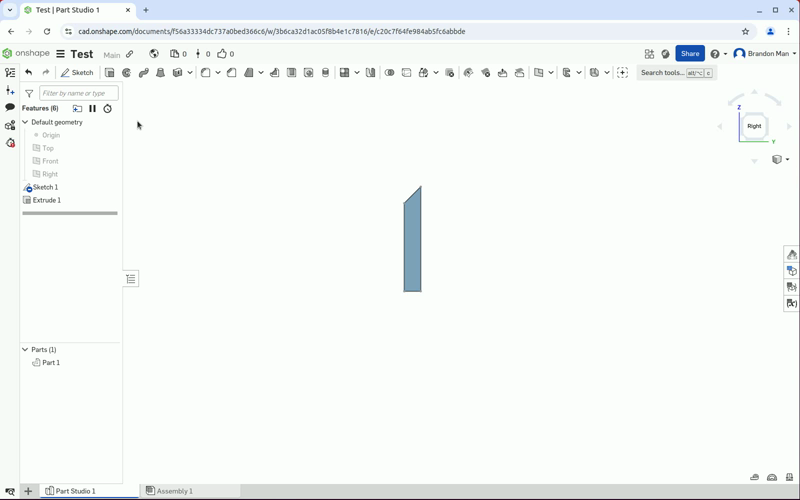
key(shift+h)
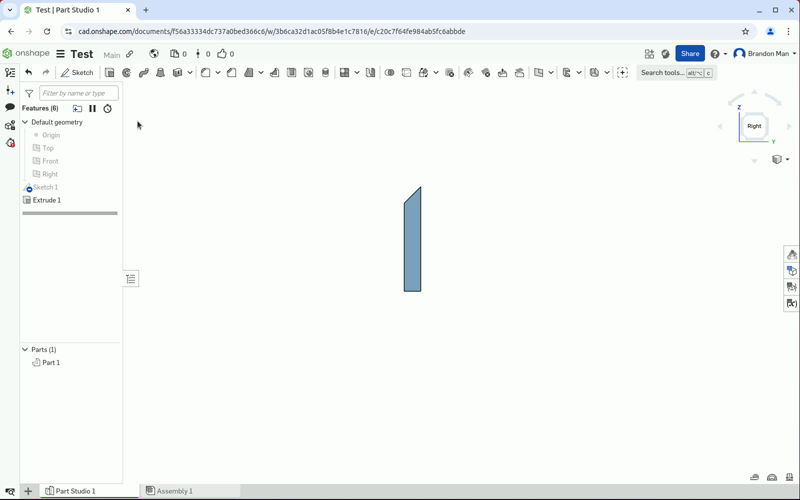
mouse_move(73, 189)
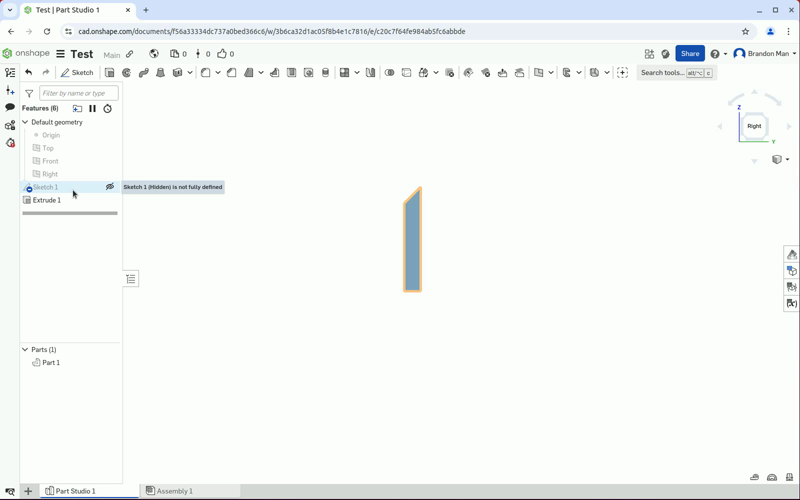
click(73, 189)
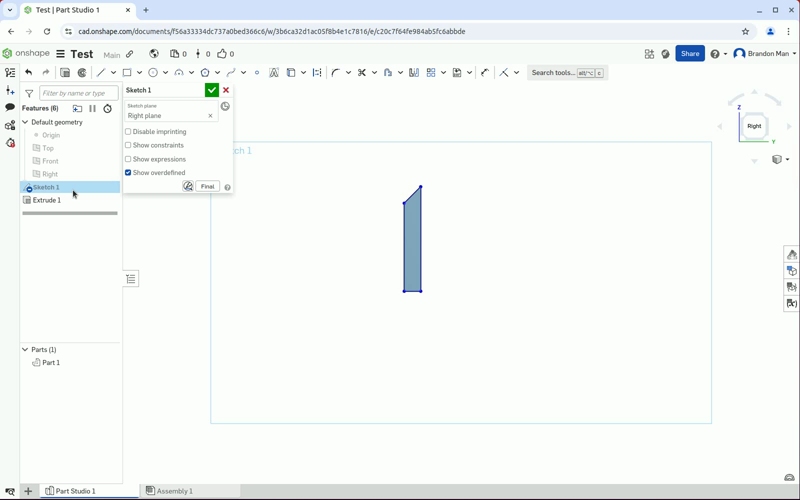
mouse_move(229, 92)
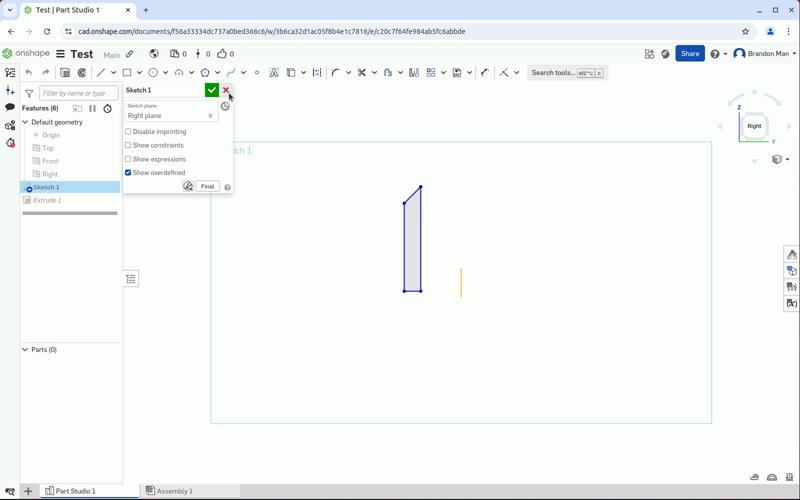
click(229, 92)
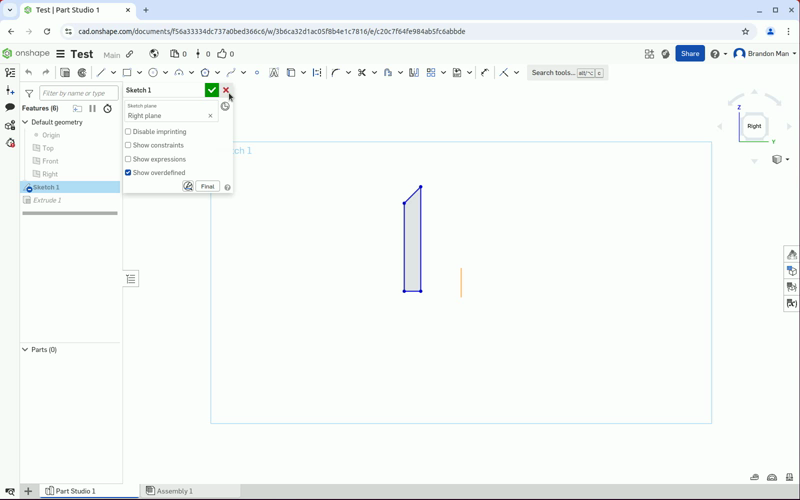
key(shift+s)
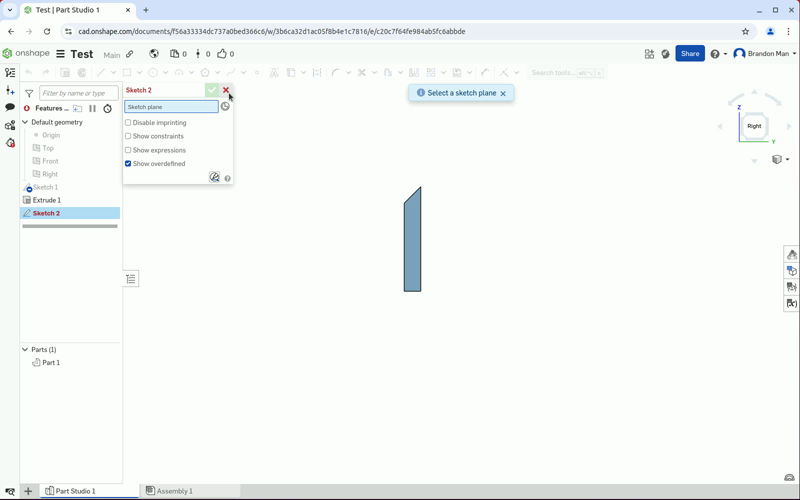
mouse_move(73, 176)
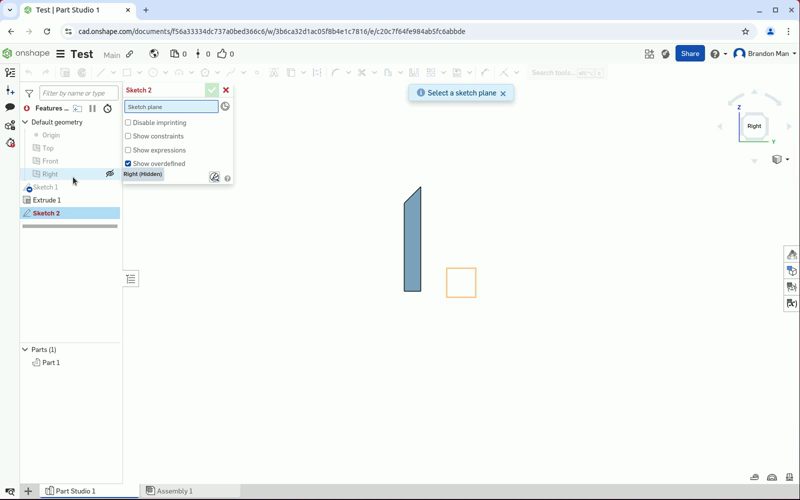
click(73, 176)
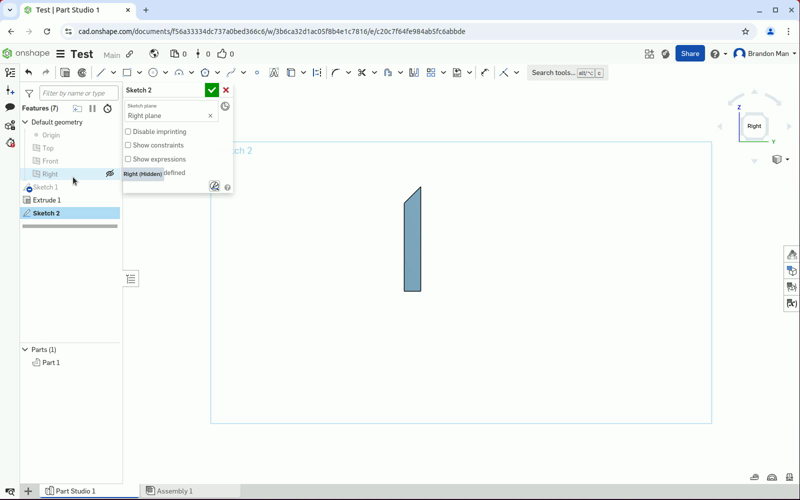
mouse_move(73, 352)
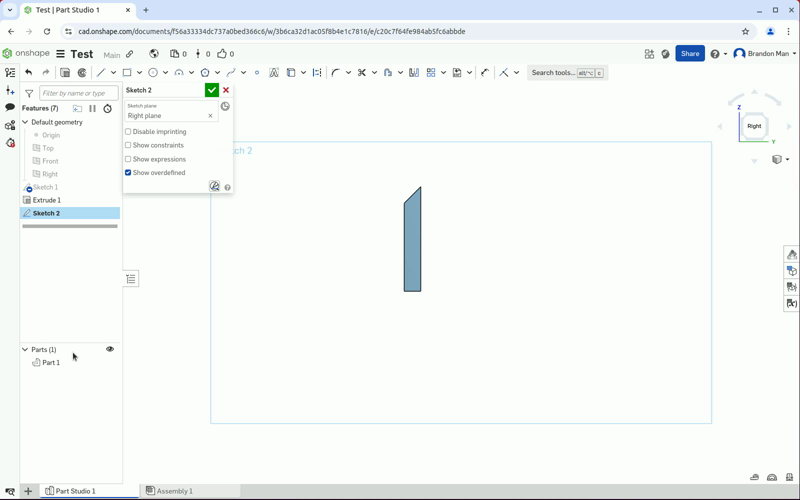
key(y)
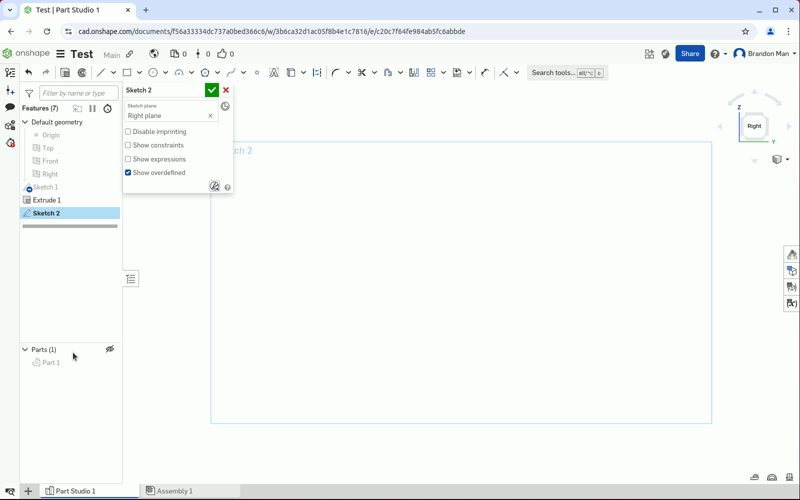
key(l)
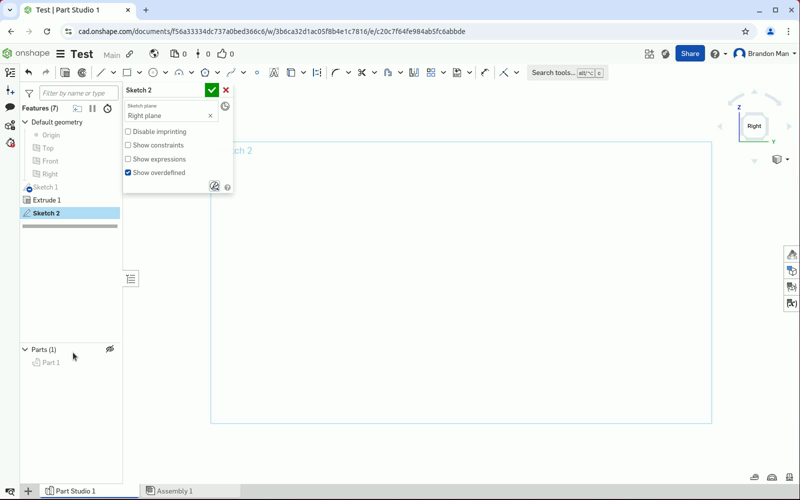
key_down(shift)
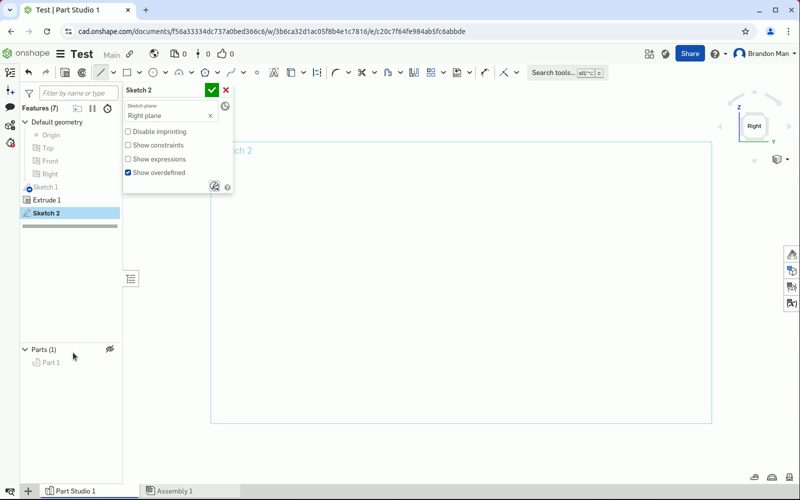
mouse_move(404, 395)
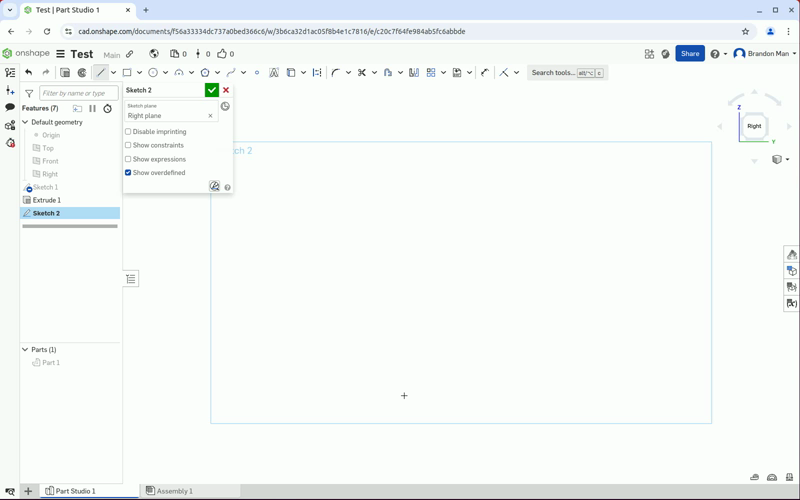
click(404, 395)
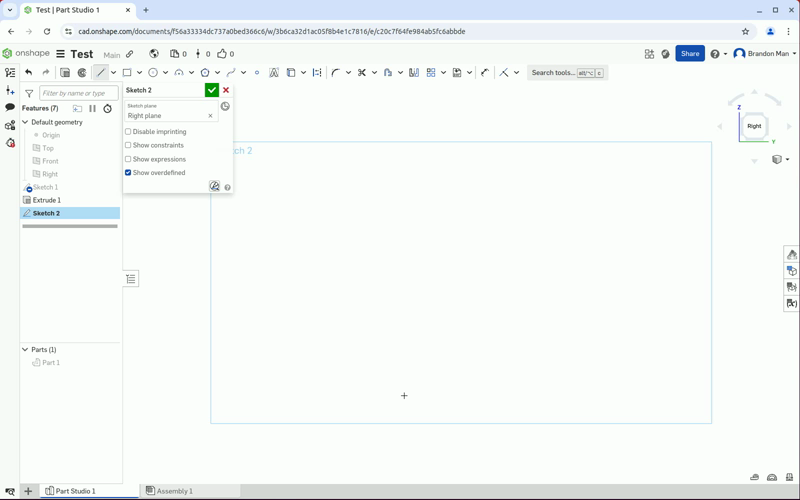
key_up(shift)
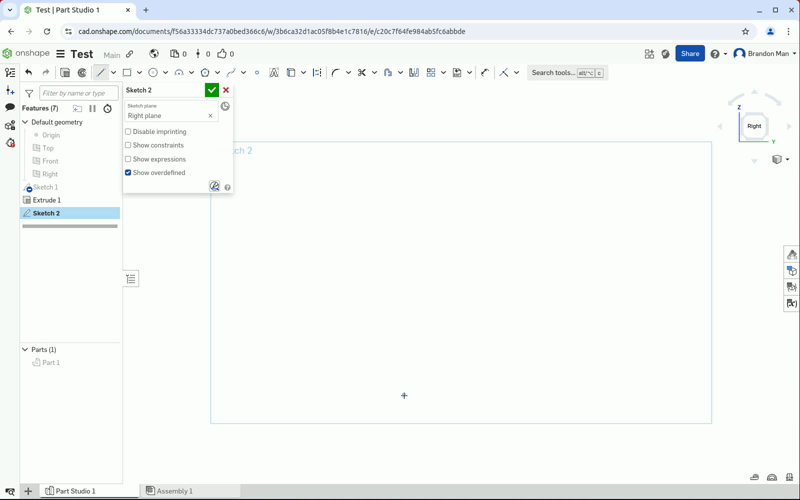
key_down(shift)
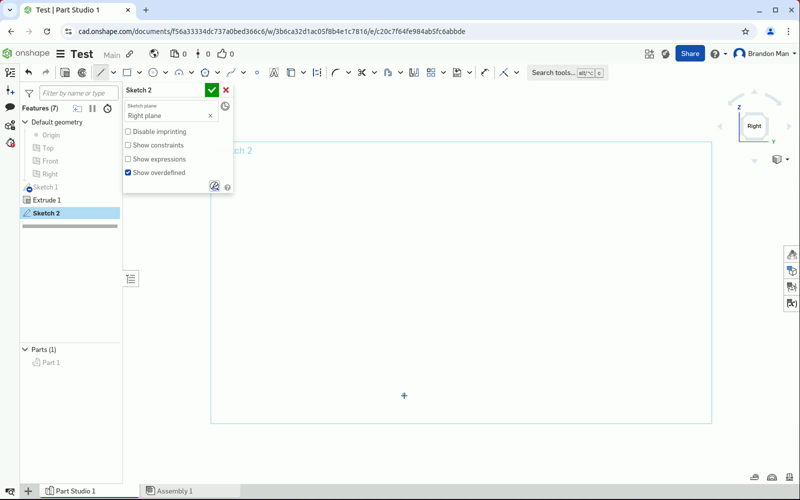
mouse_move(434, 395)
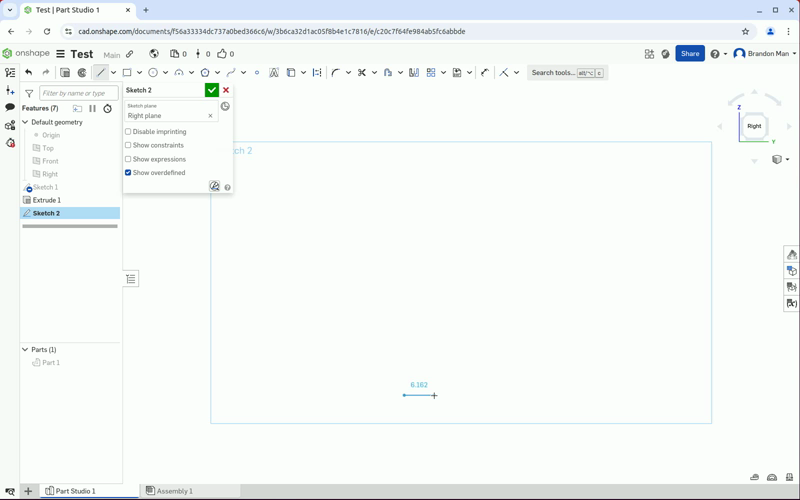
mouse_move(420, 378)
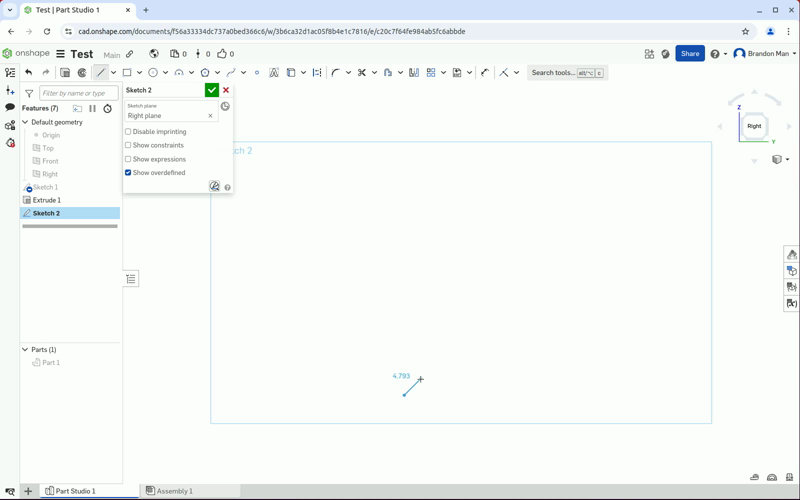
click(420, 378)
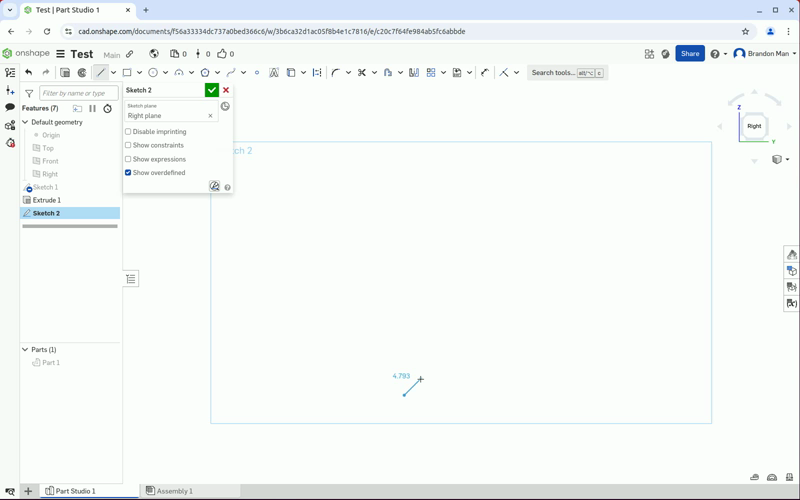
key_up(shift)
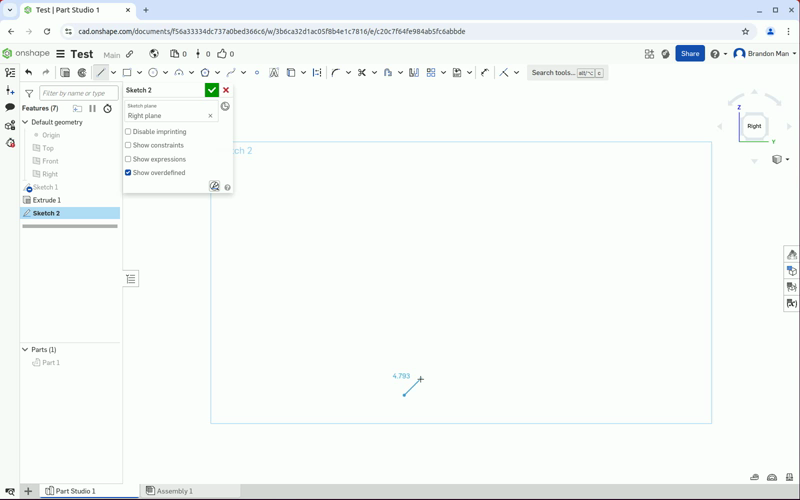
key_down(shift)
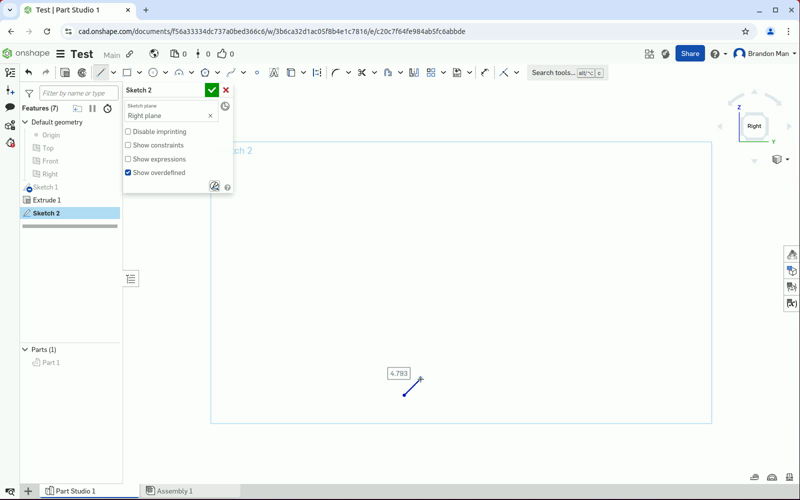
mouse_move(420, 291)
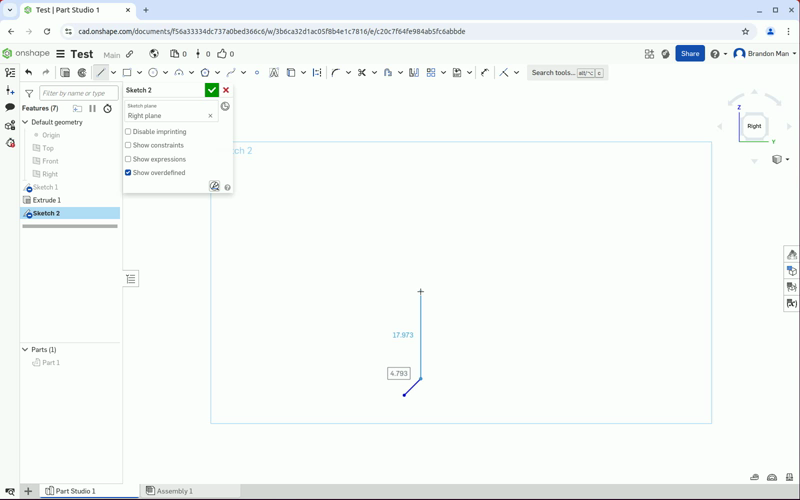
click(420, 291)
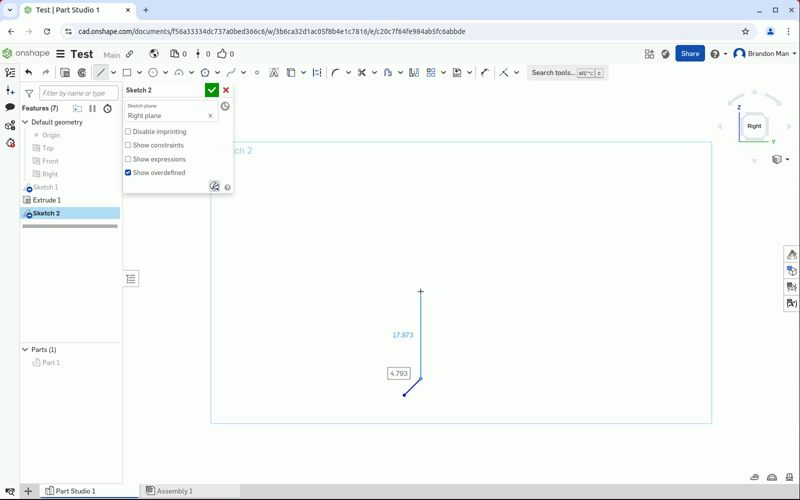
key_up(shift)
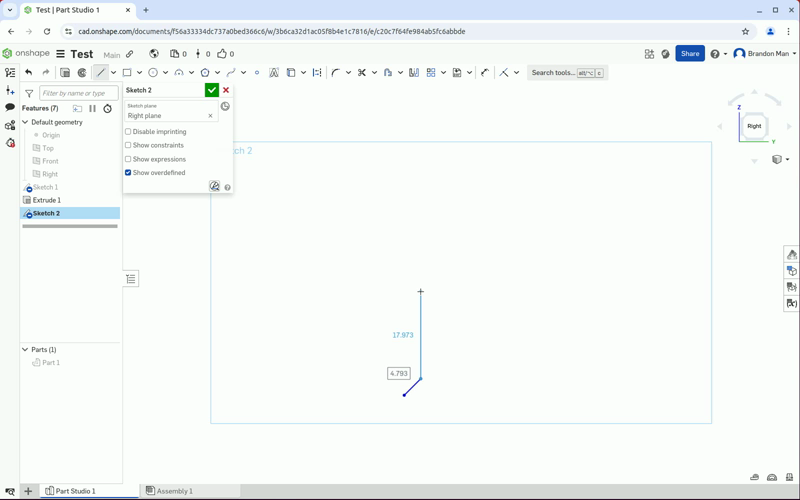
key_down(shift)
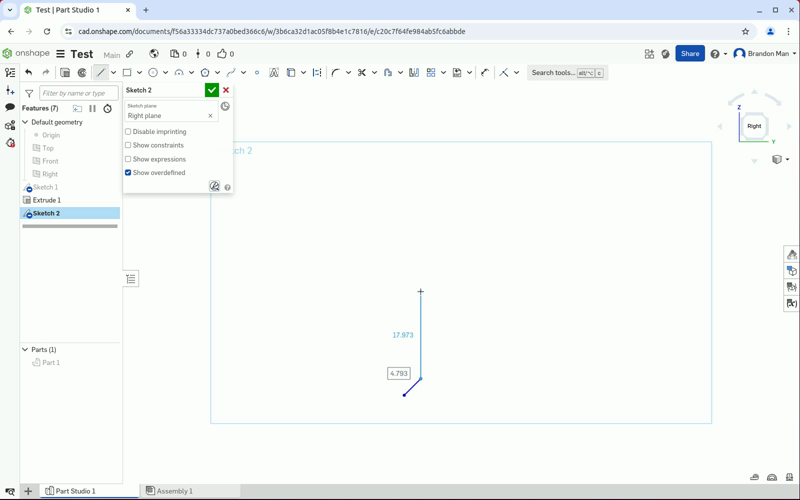
mouse_move(450, 291)
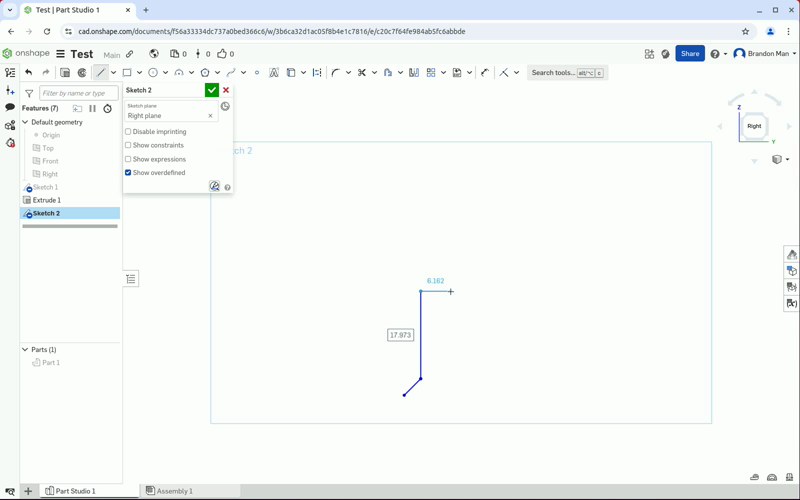
mouse_move(404, 291)
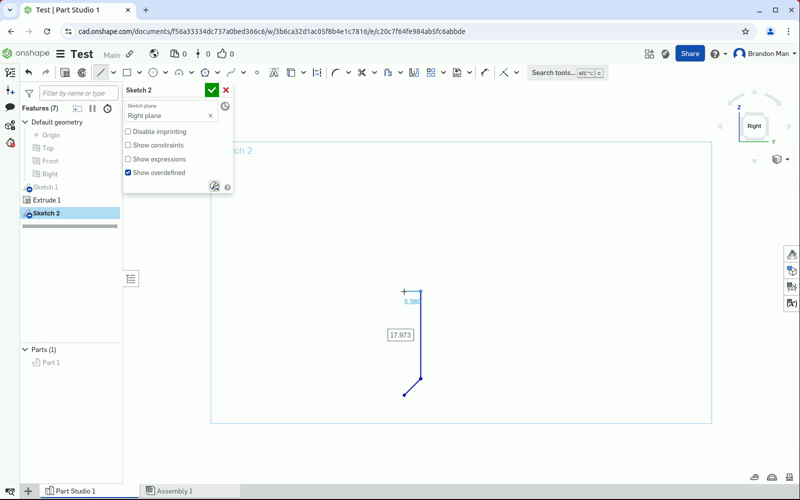
click(404, 291)
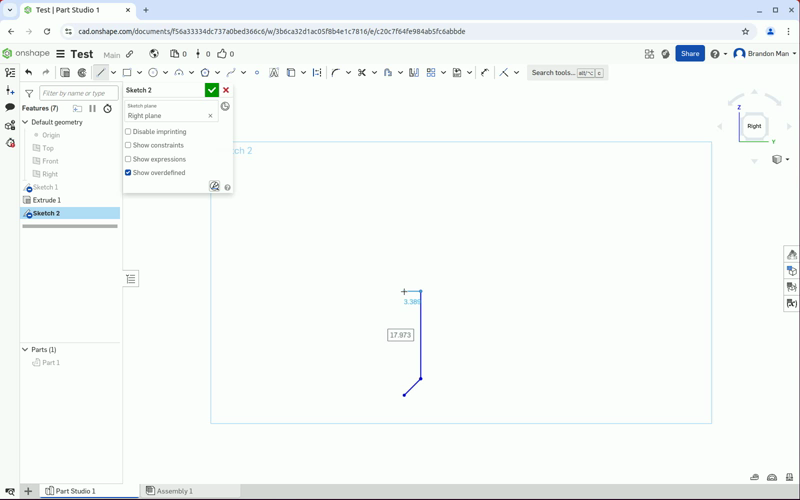
key_up(shift)
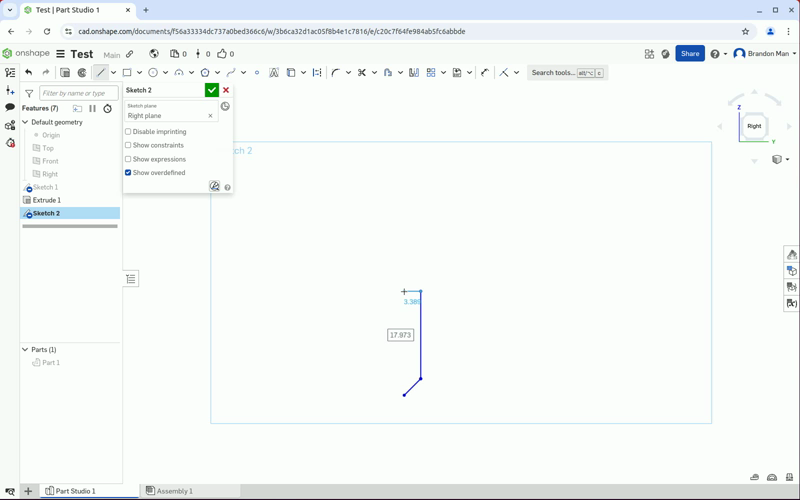
key_down(shift)
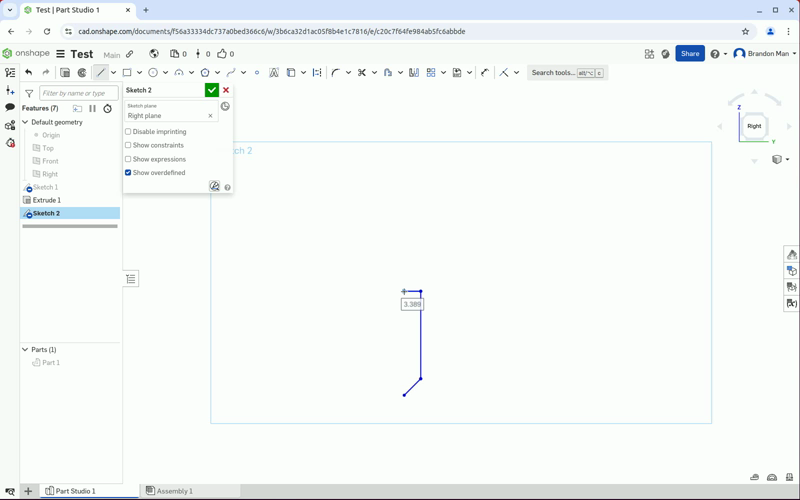
mouse_move(404, 395)
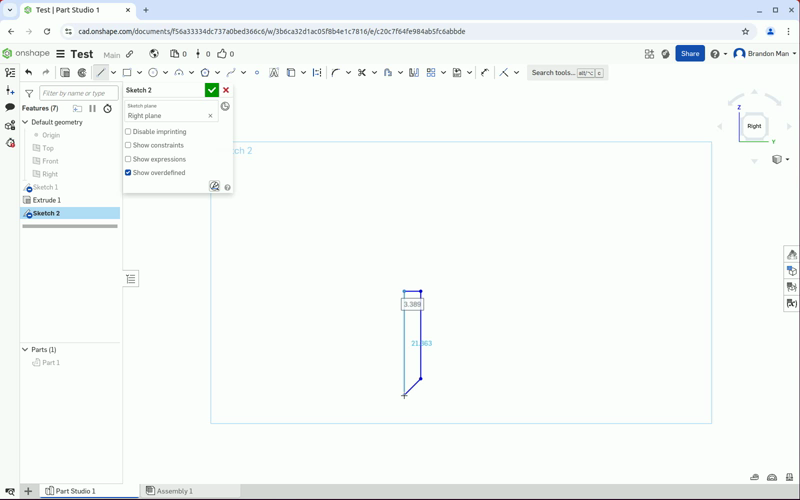
key_up(shift)
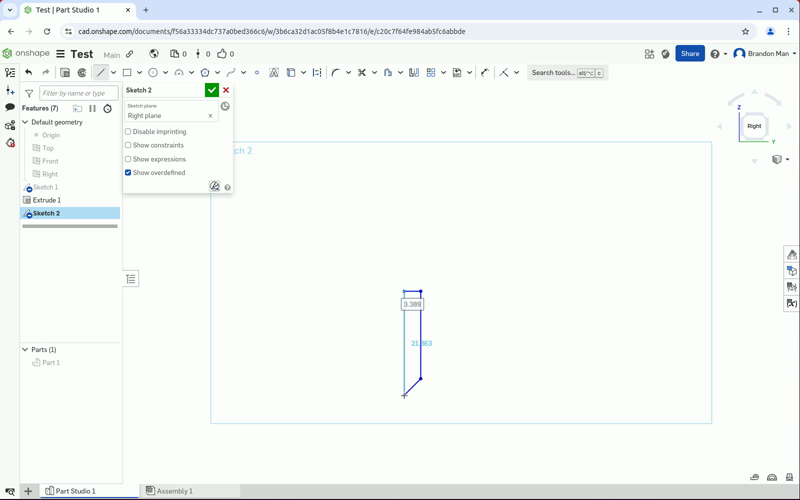
click(404, 395)
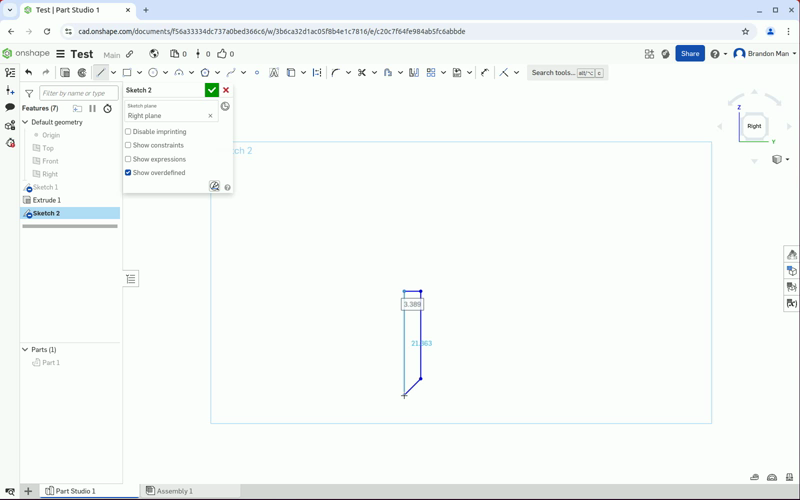
key(esc)
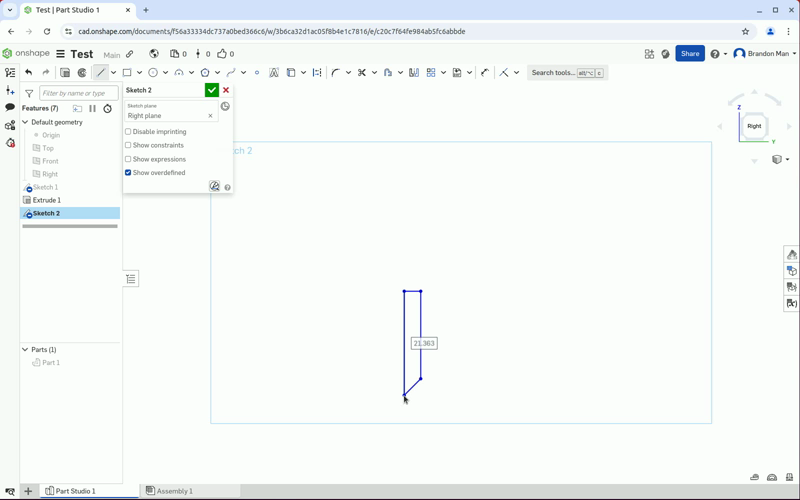
mouse_move(416, 335)
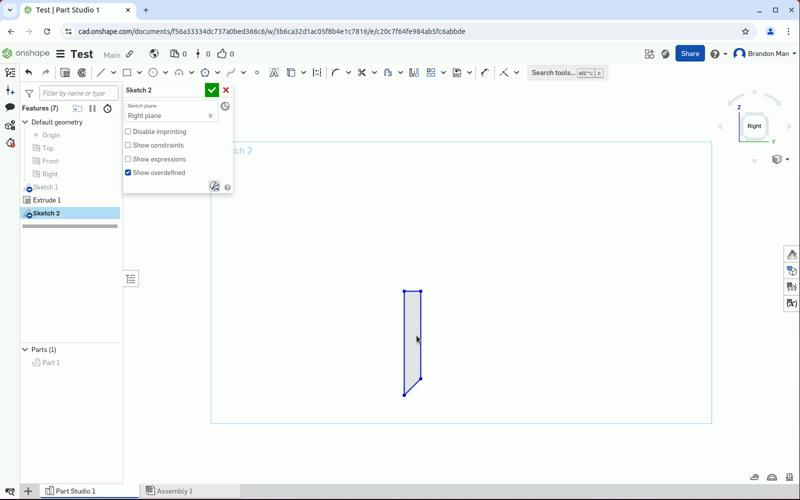
scroll(6)
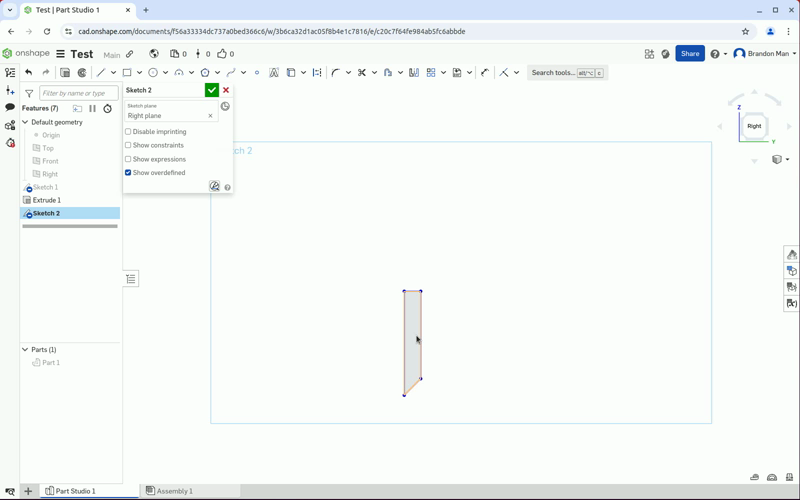
scroll(6)
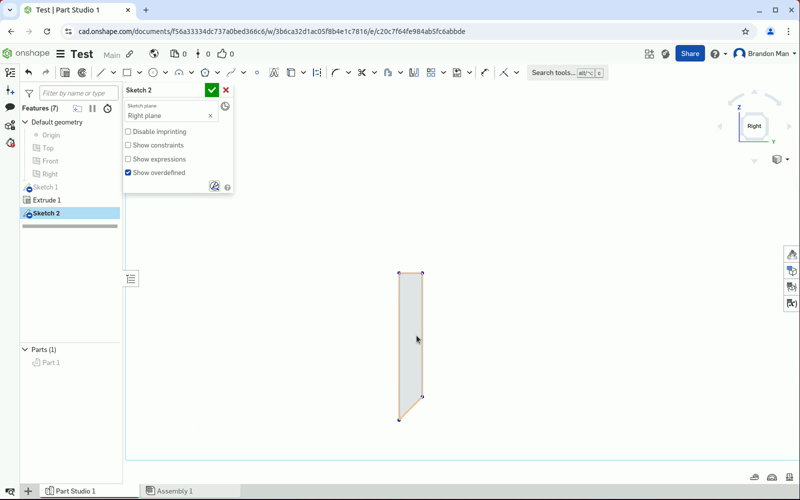
scroll(6)
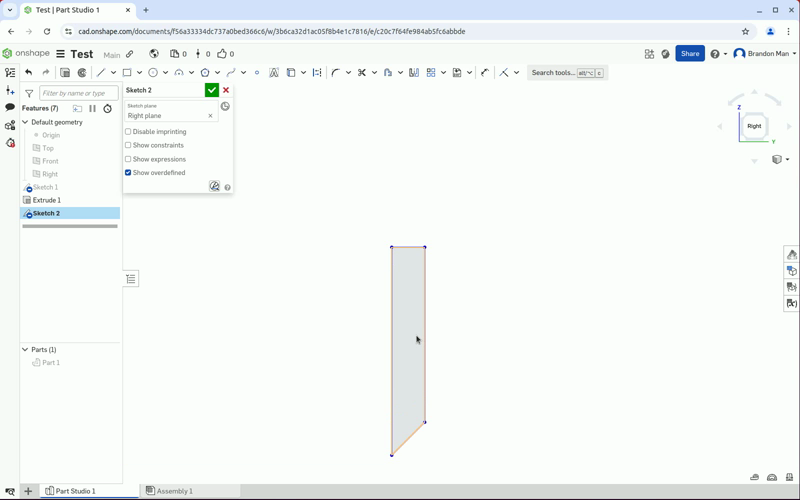
scroll(6)
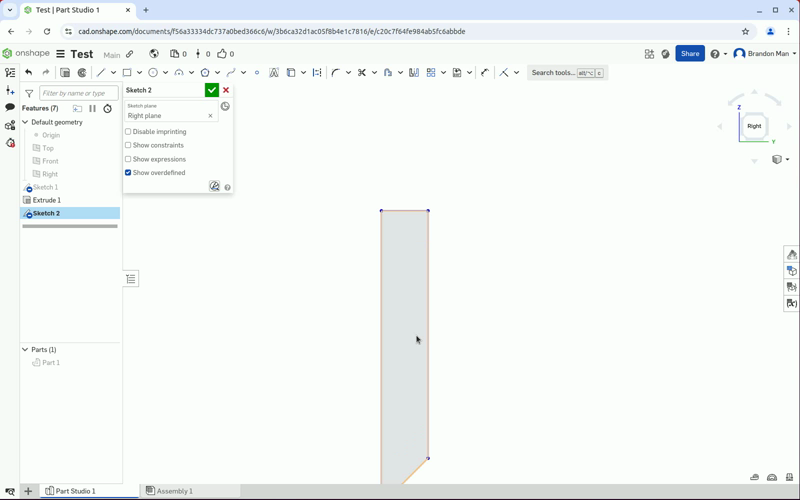
scroll(6)
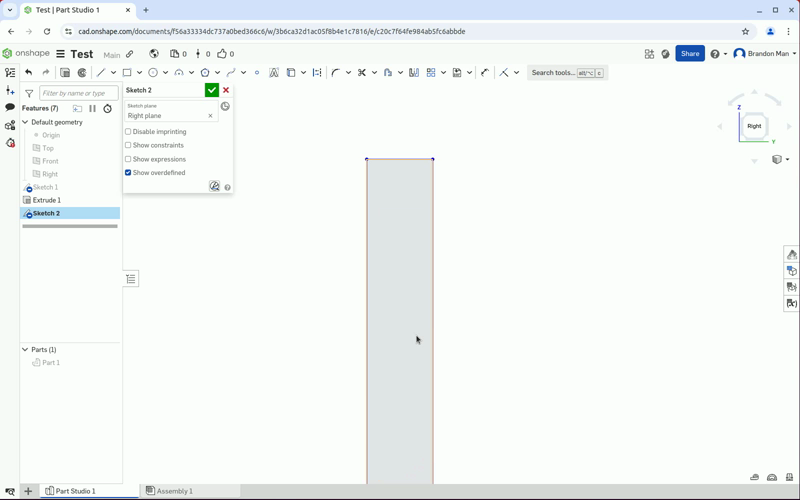
scroll(6)
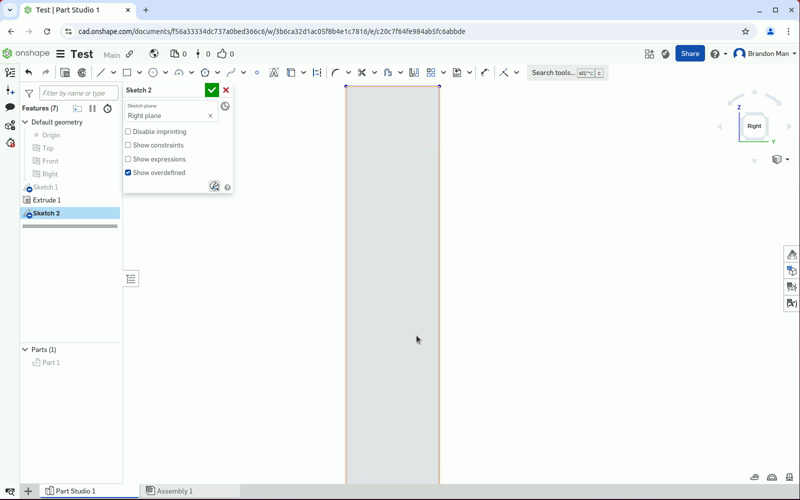
scroll(6)
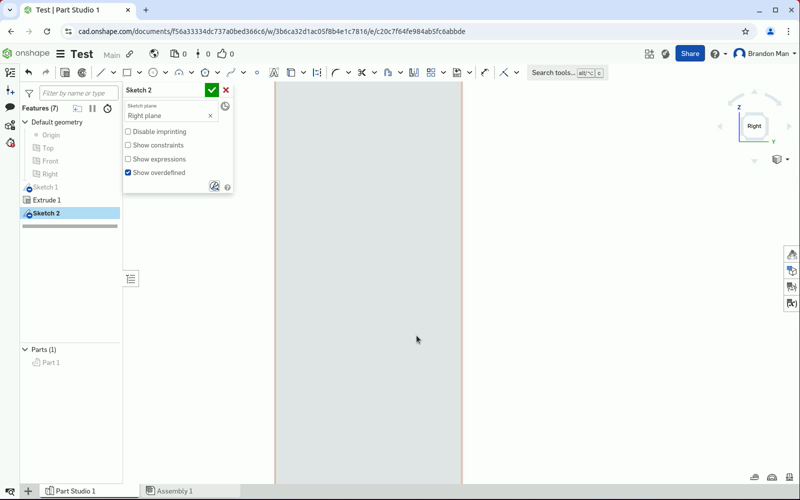
click(416, 335)
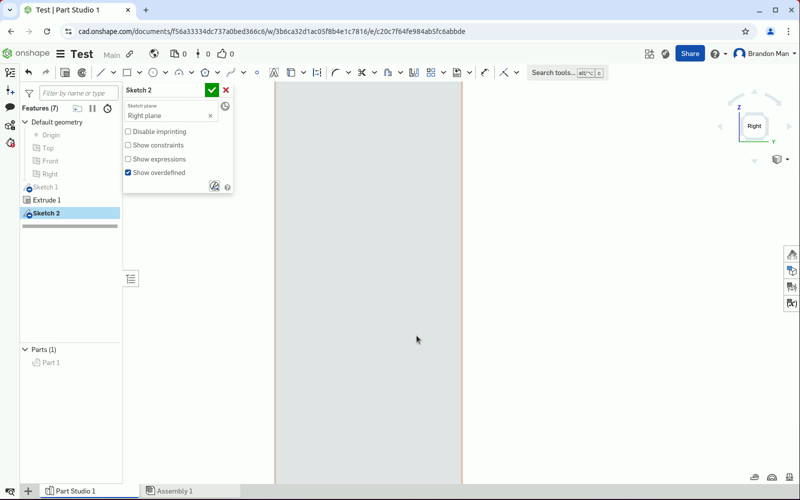
scroll(-6)
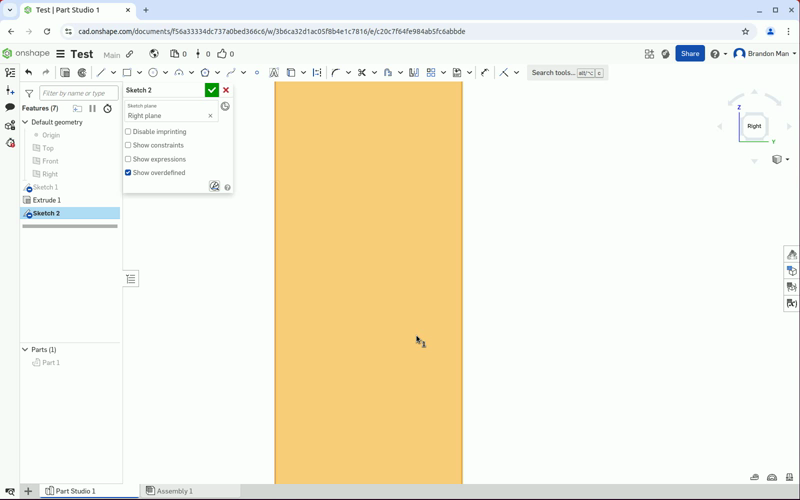
scroll(-6)
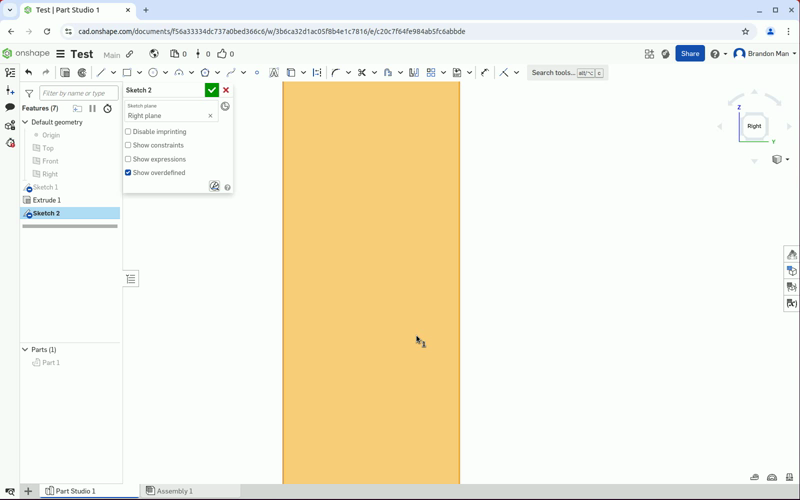
scroll(-6)
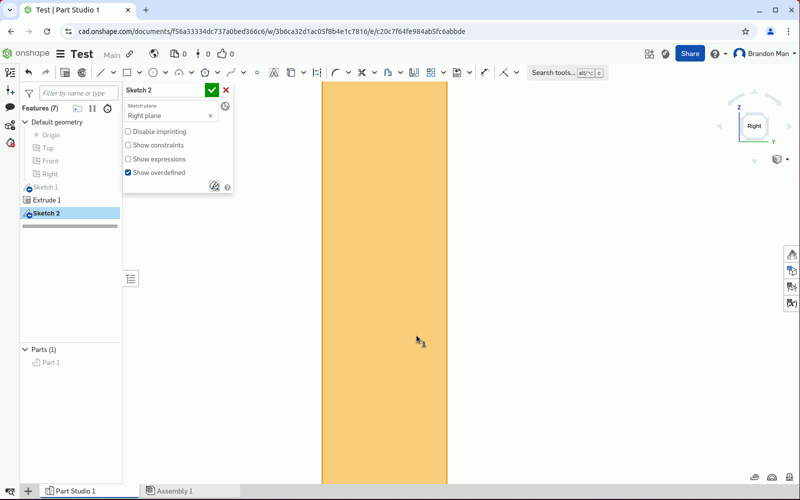
scroll(-6)
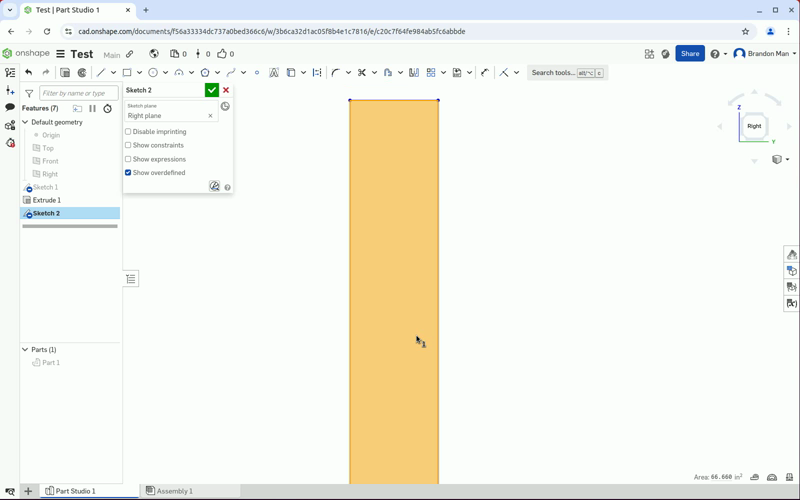
scroll(-6)
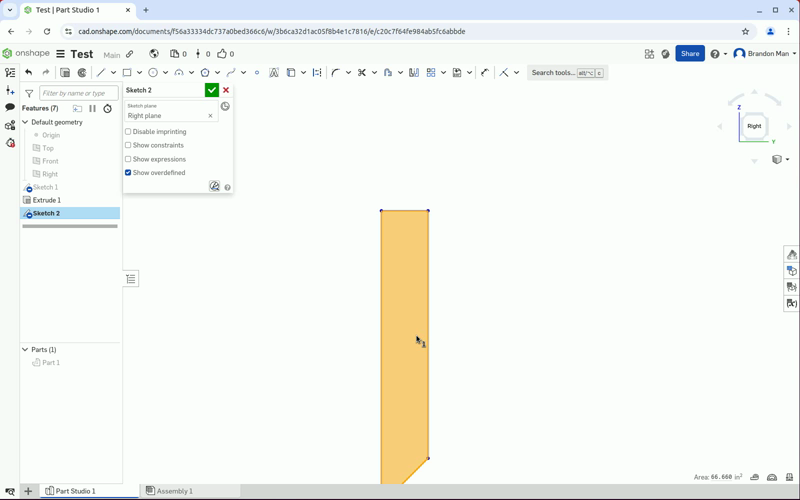
scroll(-6)
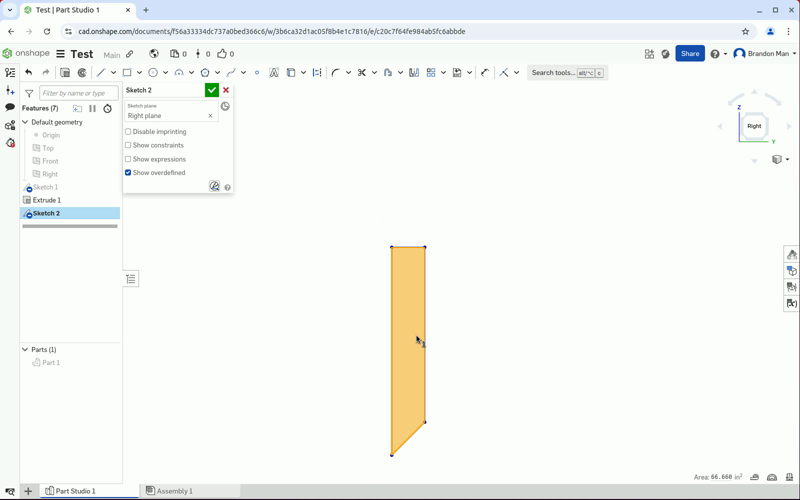
scroll(-6)
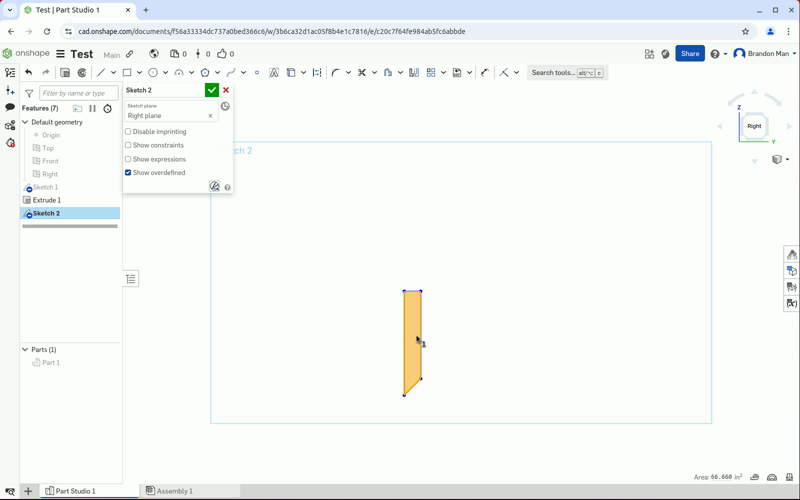
mouse_move(73, 352)
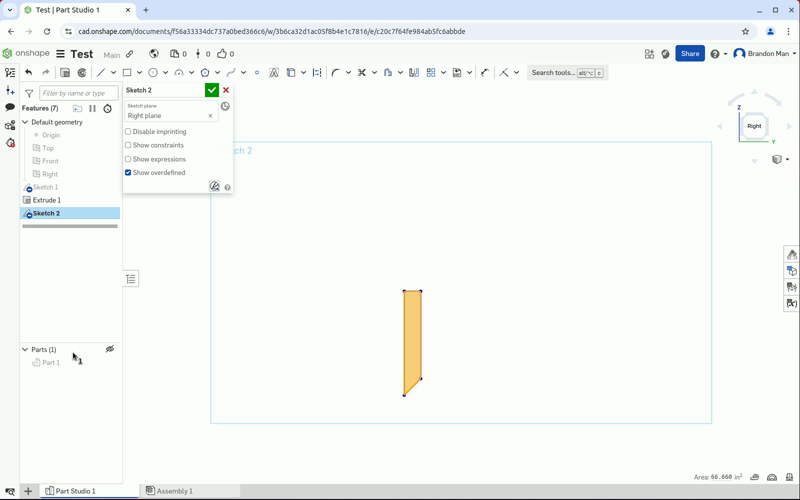
key(shift+y)
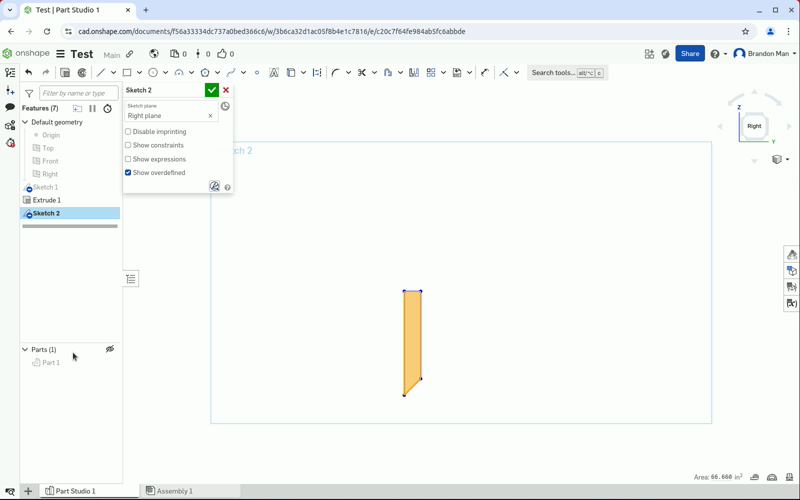
key(shift+e)
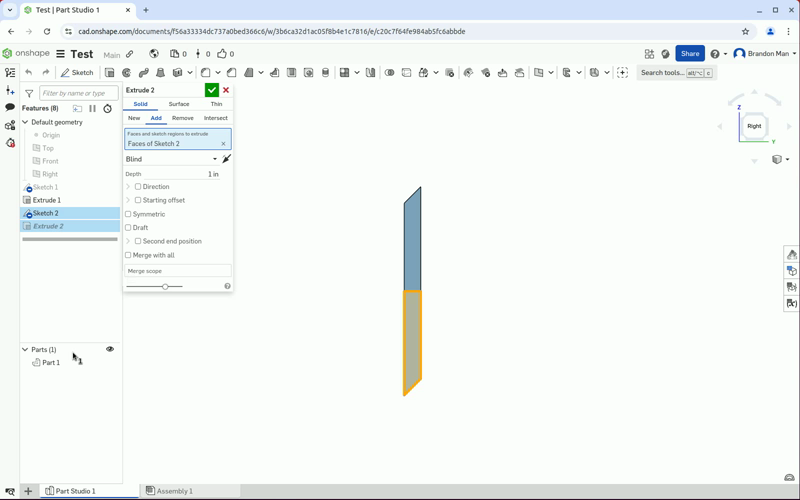
mouse_move(143, 106)
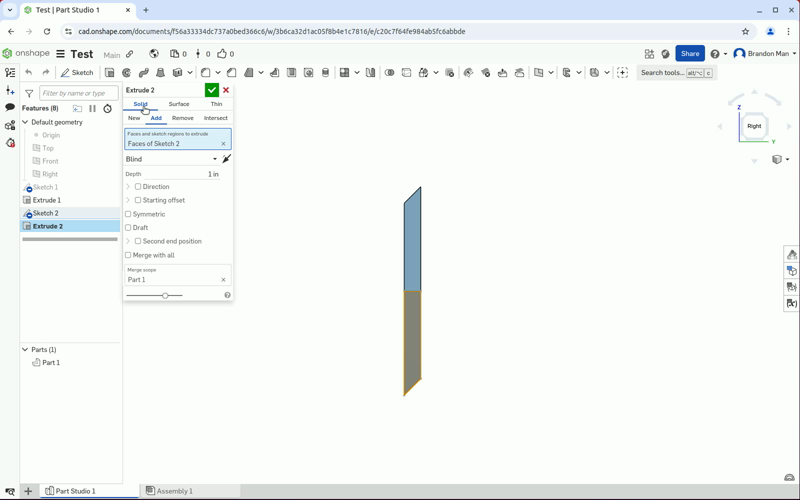
click(143, 106)
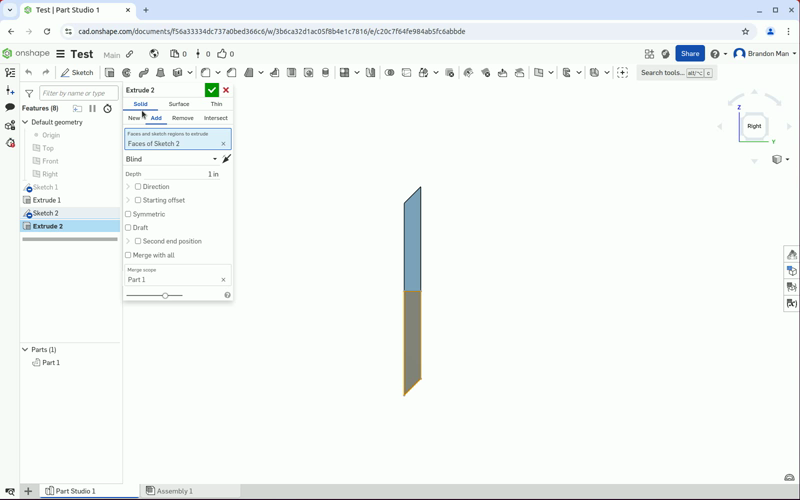
mouse_move(137, 120)
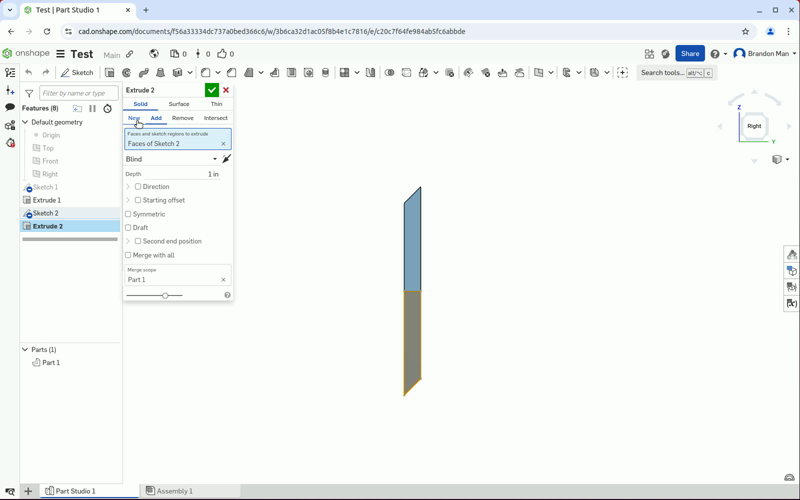
click(137, 120)
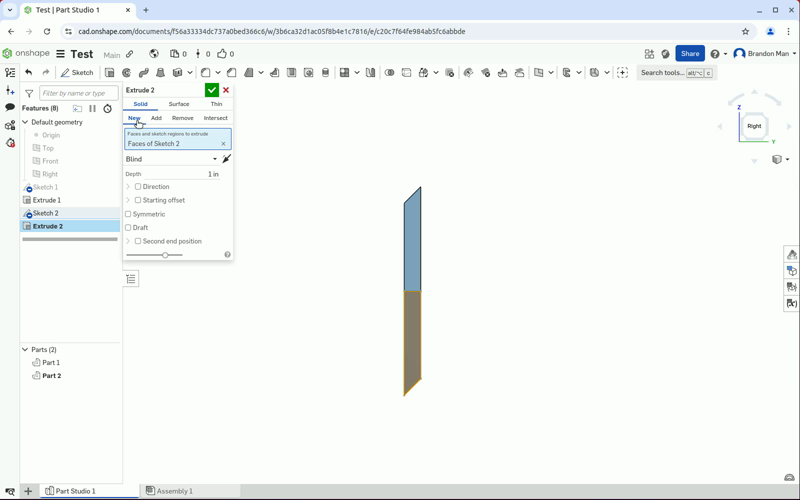
key(tab, 4)
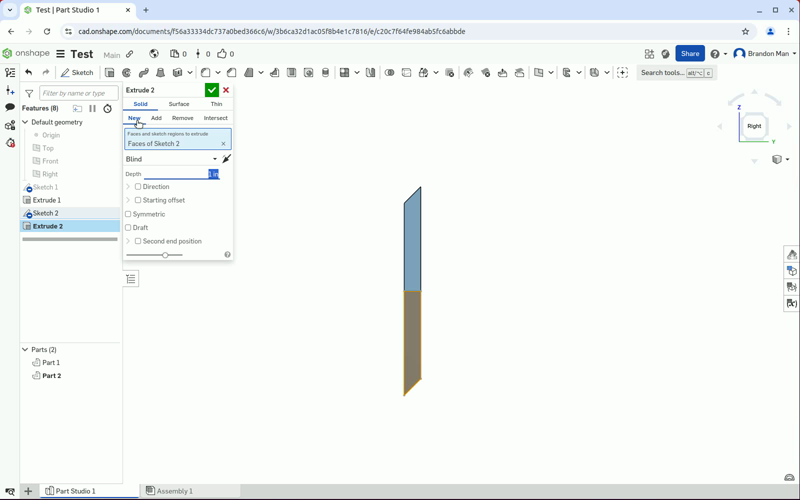
text(39.476)
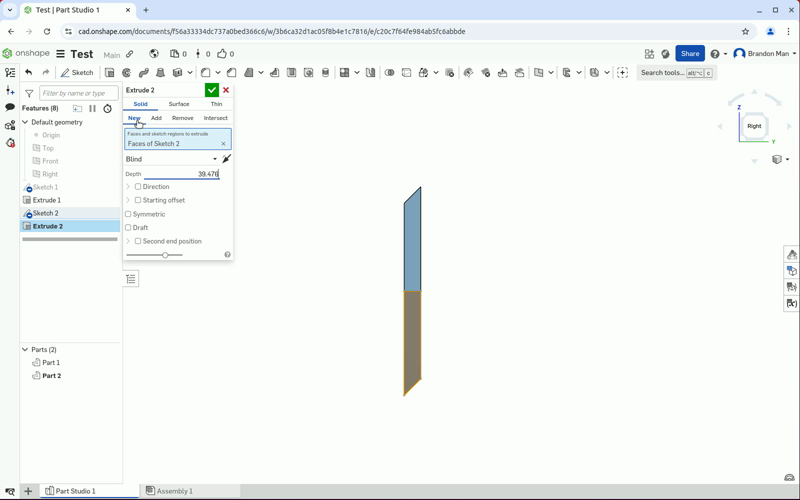
key(tab, 3)
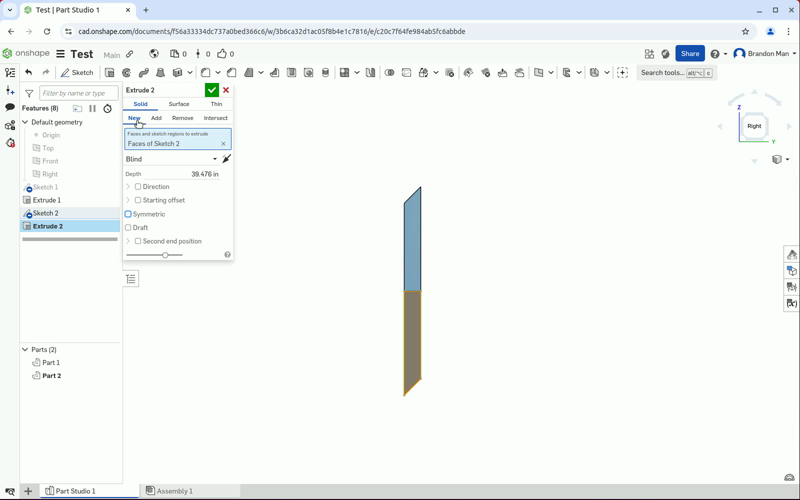
key(space)
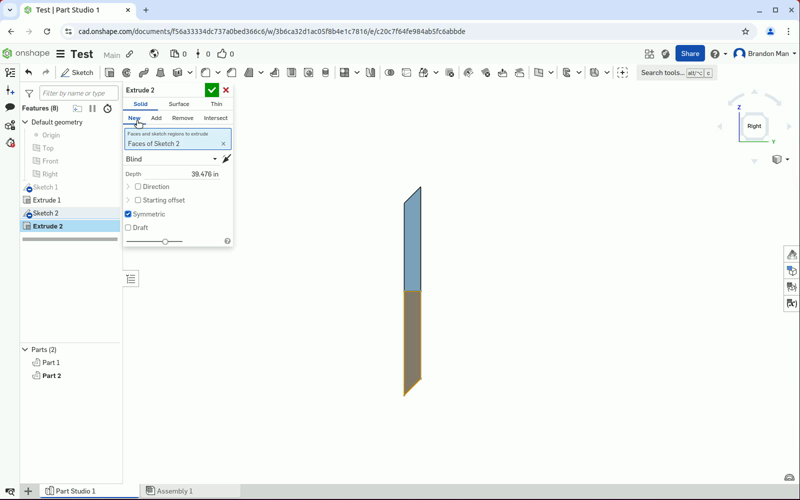
key(enter)
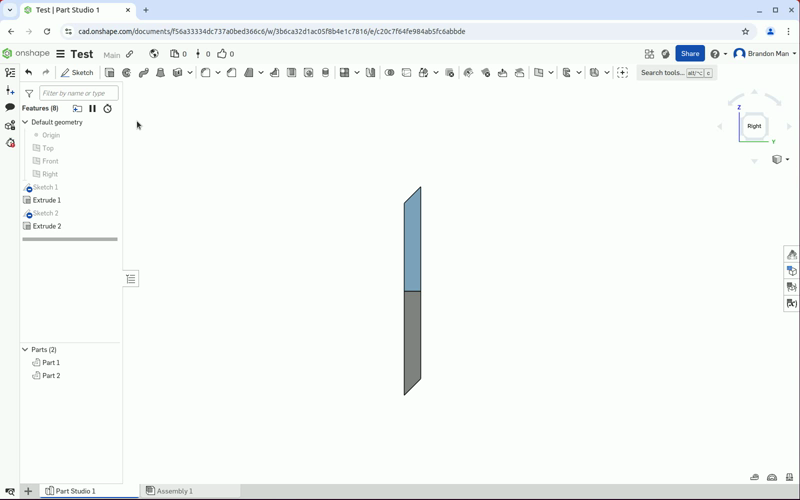
key(shift+h)
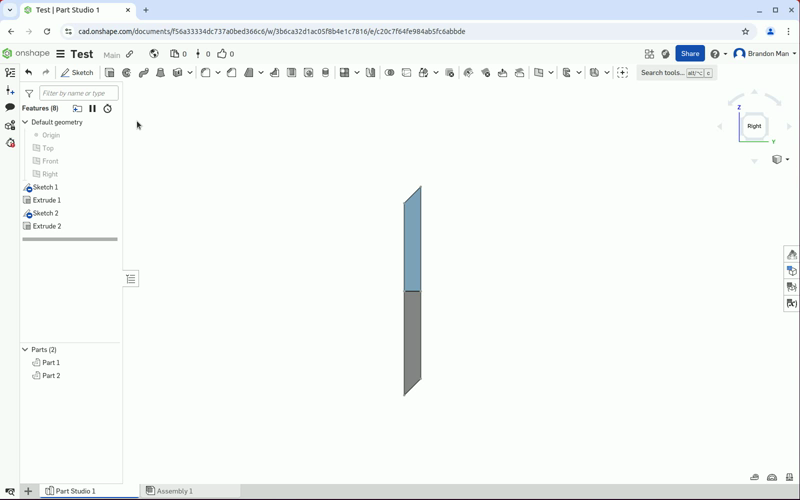
key(shift+h)
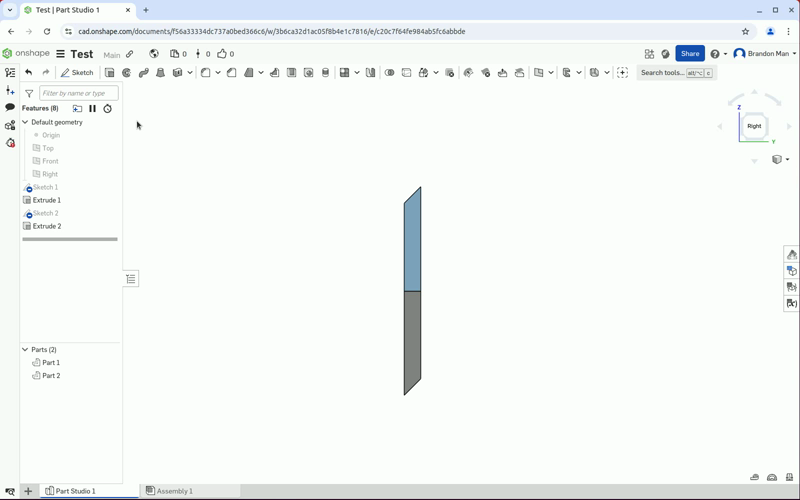
mouse_move(73, 189)
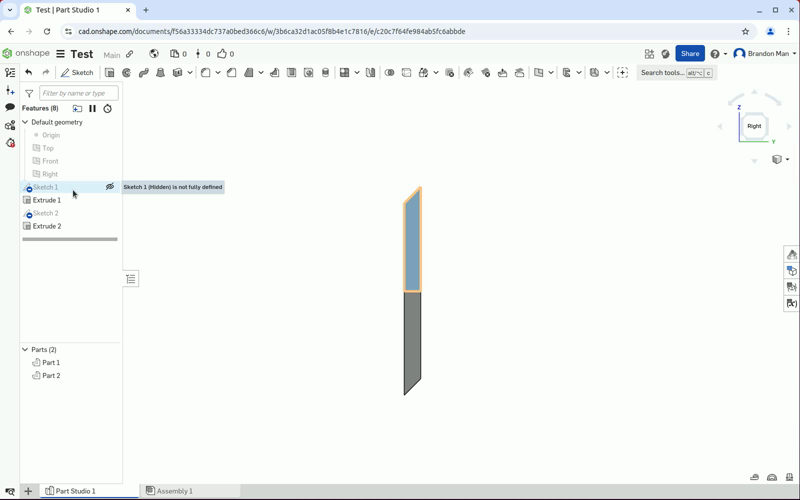
click(73, 189)
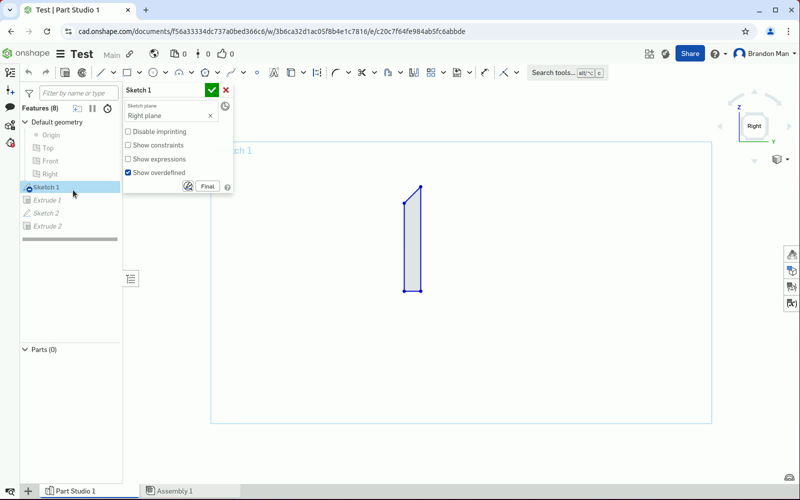
mouse_move(229, 92)
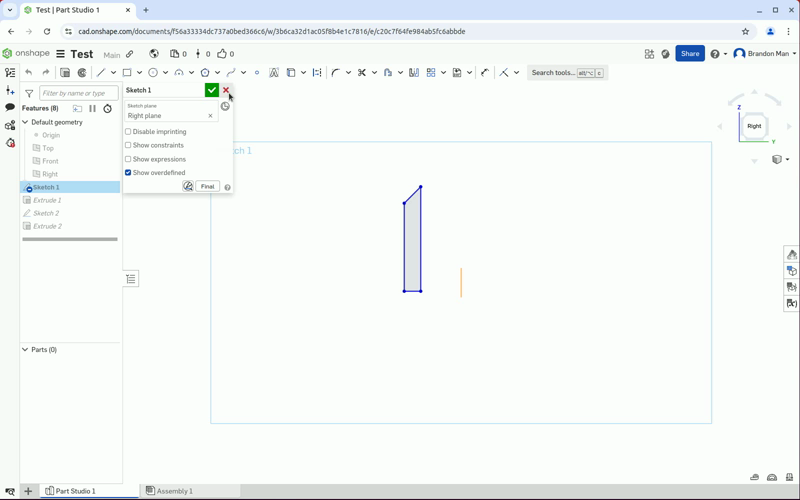
click(229, 92)
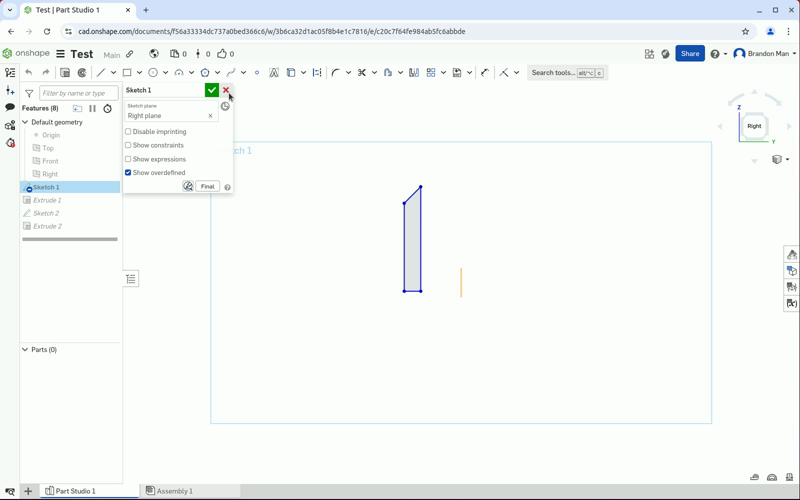
key(shift+s)
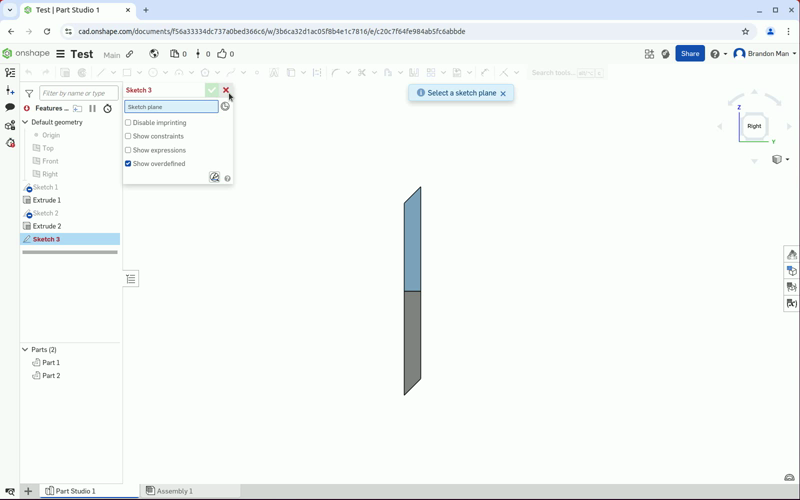
mouse_move(73, 176)
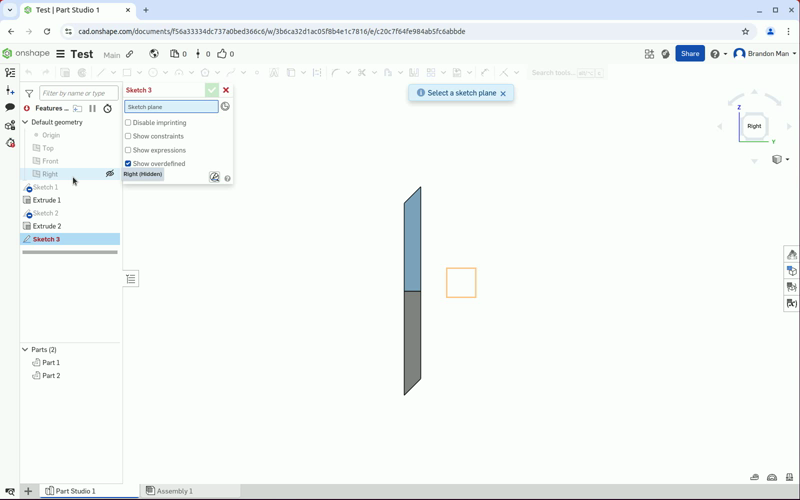
click(73, 176)
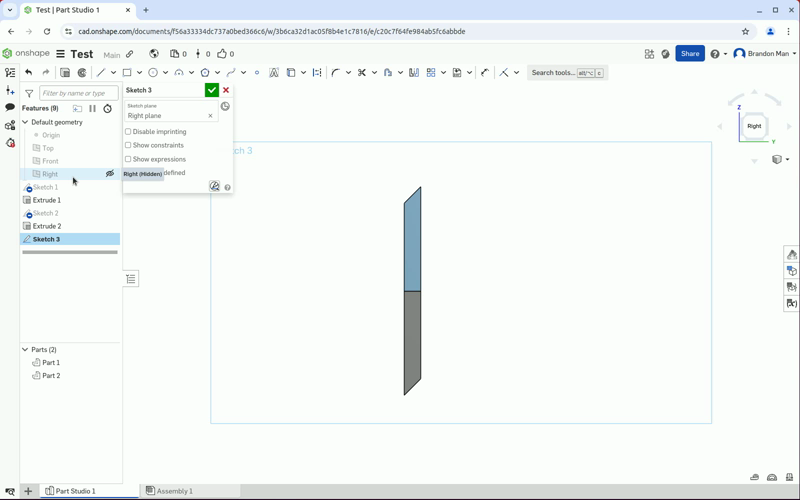
mouse_move(73, 352)
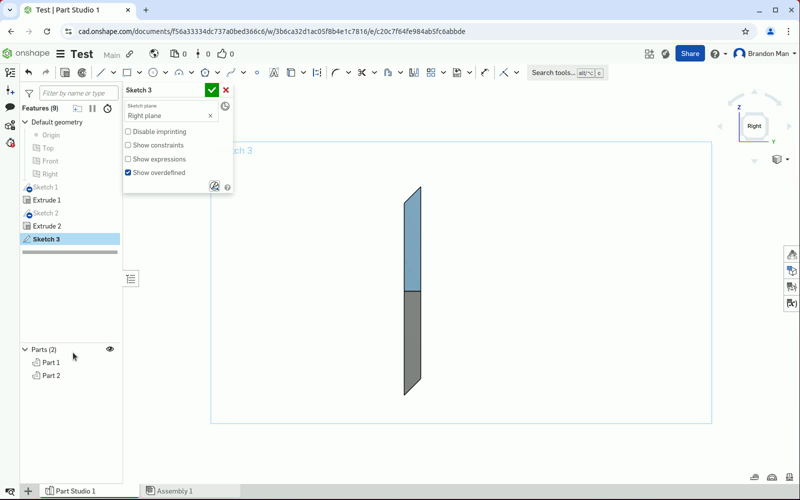
key(y)
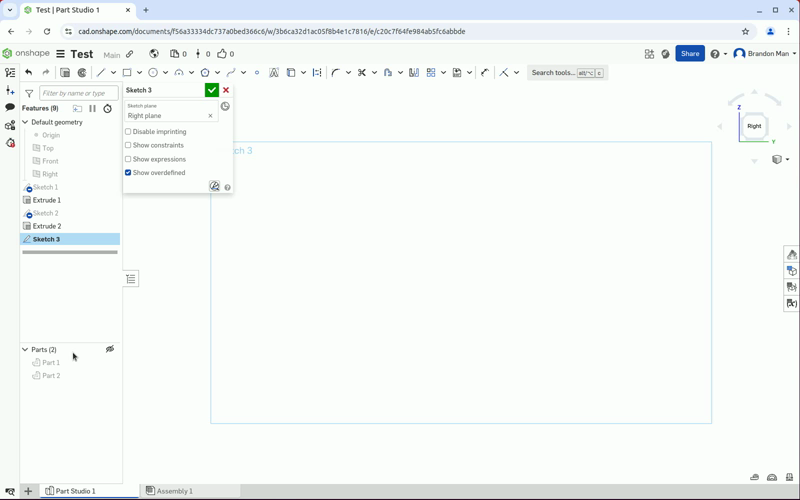
key(l)
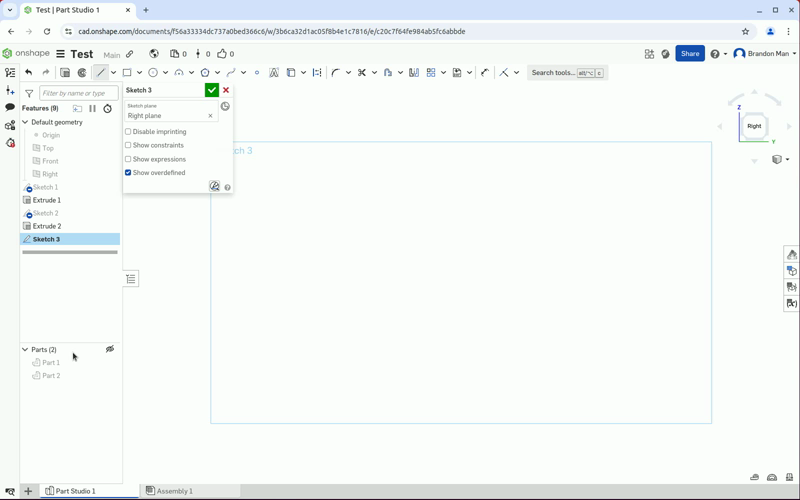
key_down(shift)
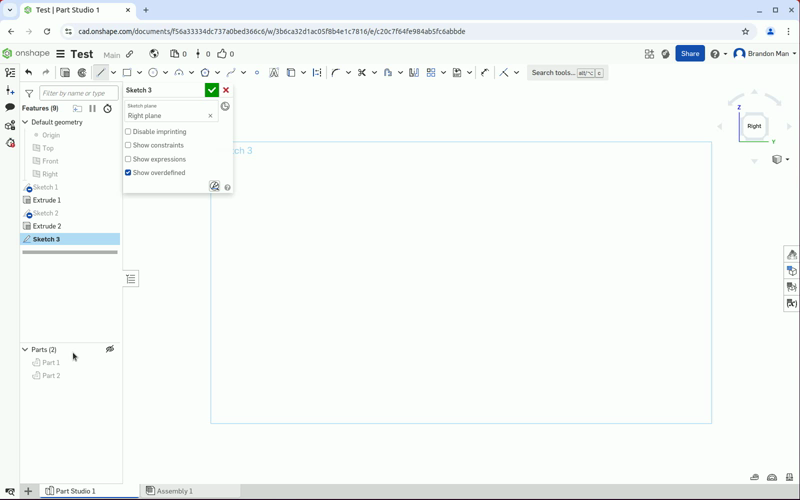
mouse_move(404, 403)
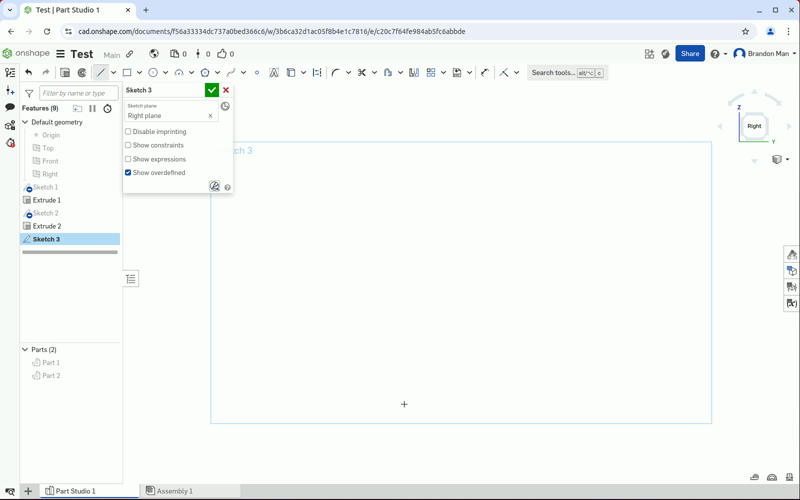
click(404, 403)
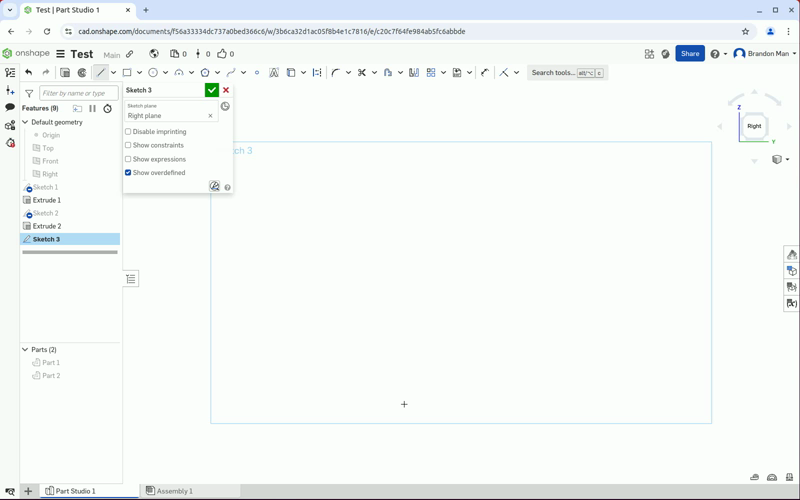
key_up(shift)
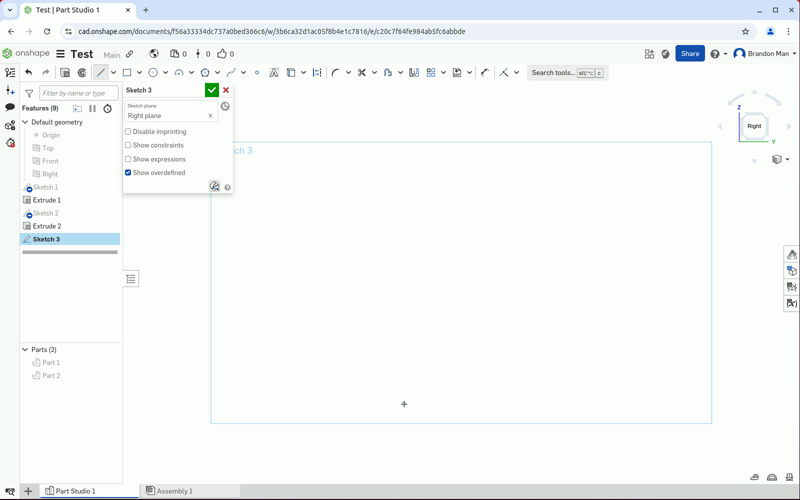
key_down(shift)
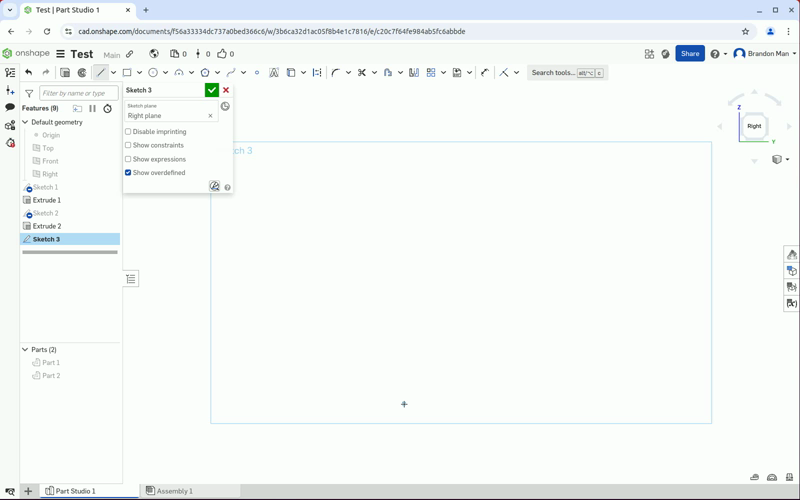
mouse_move(434, 403)
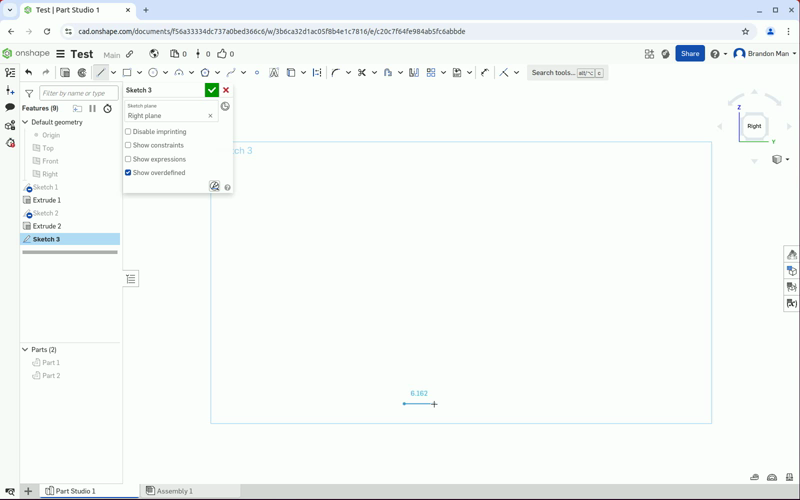
mouse_move(420, 403)
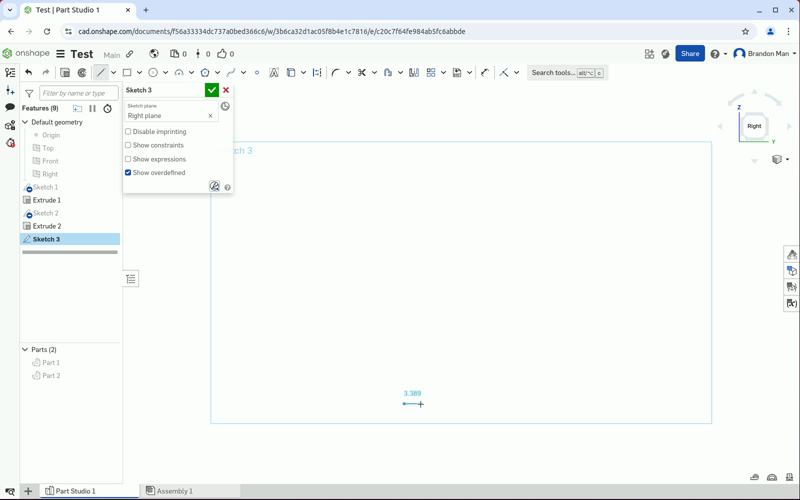
click(420, 403)
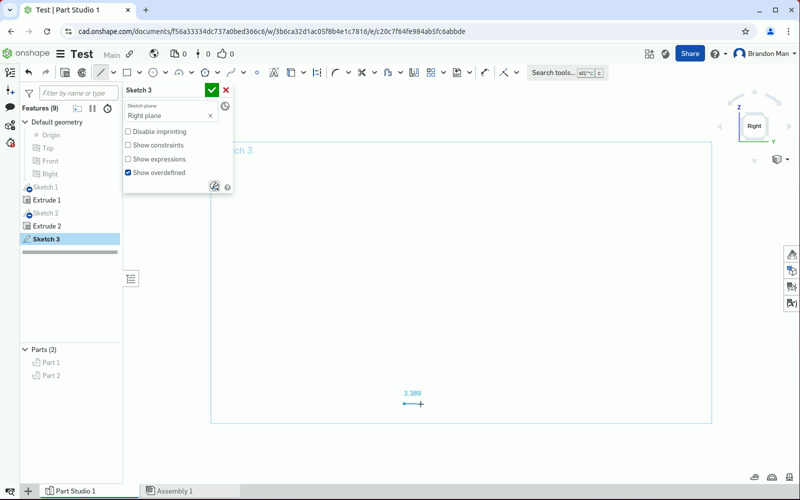
key_up(shift)
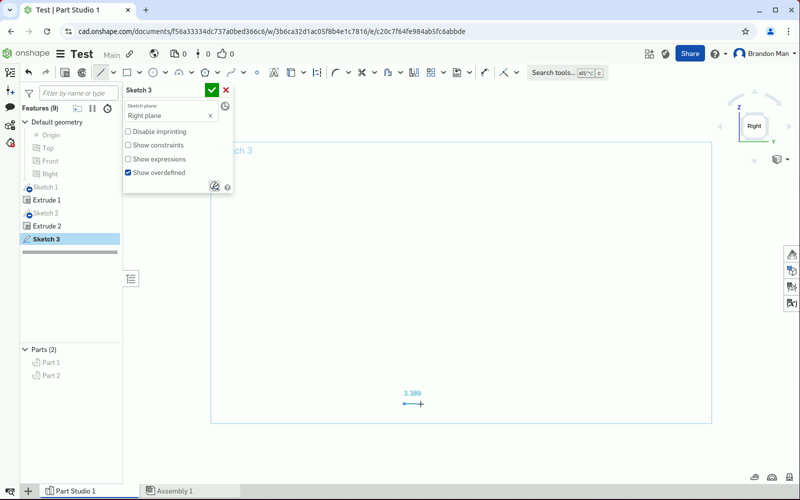
key_down(shift)
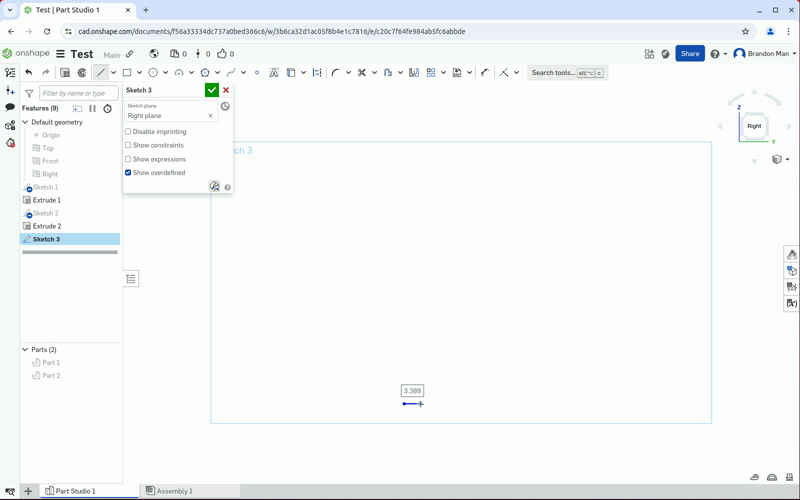
mouse_move(420, 300)
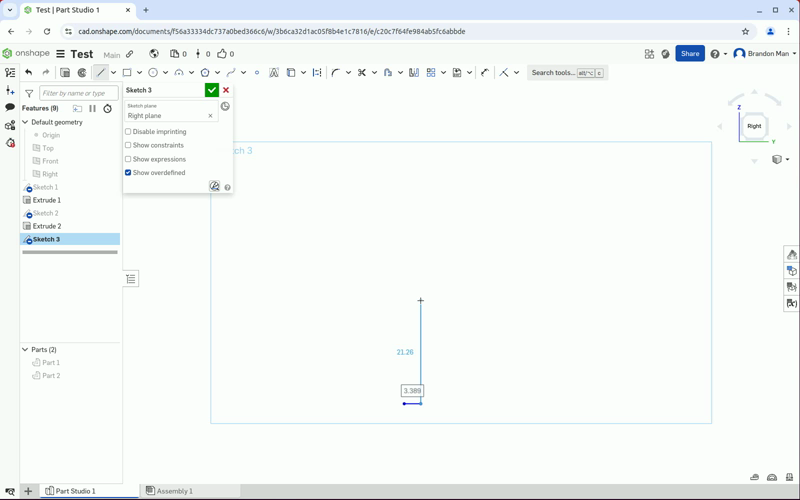
click(420, 300)
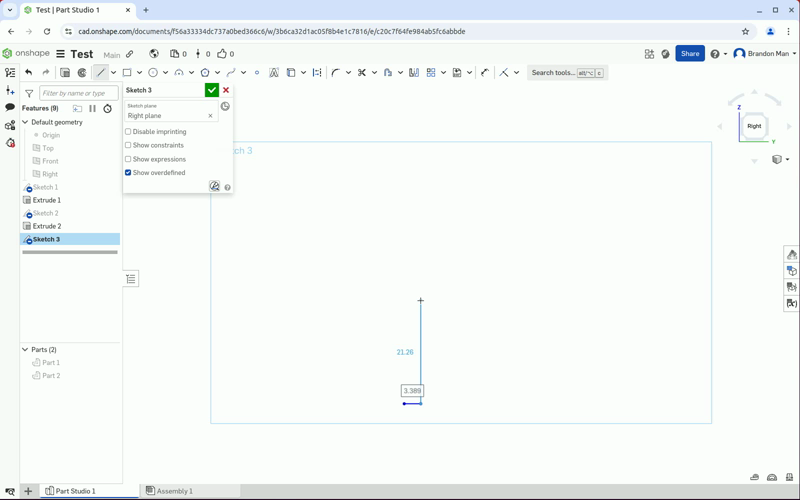
key_up(shift)
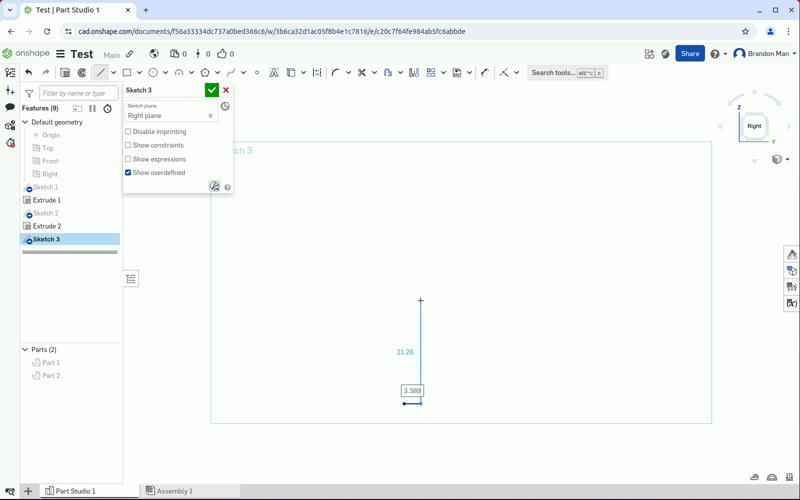
key_down(shift)
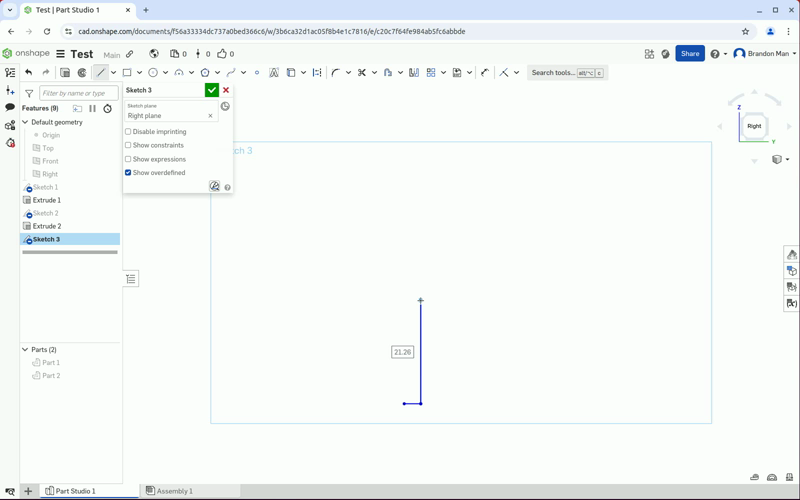
mouse_move(420, 179)
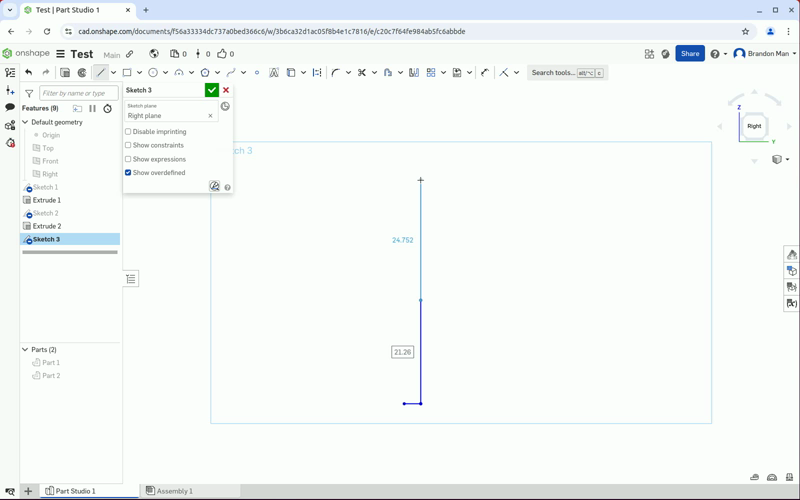
click(420, 179)
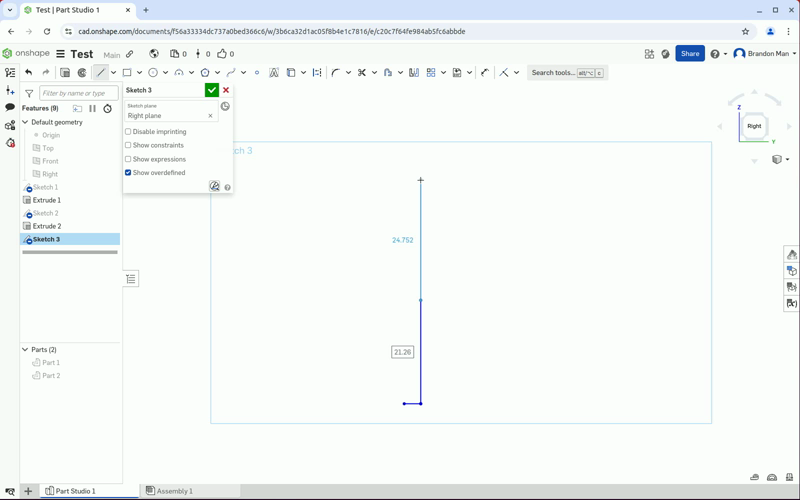
key_up(shift)
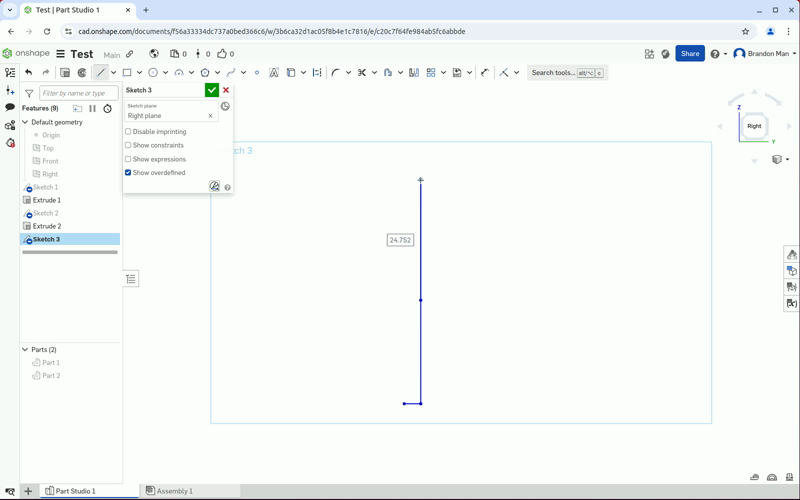
key_down(shift)
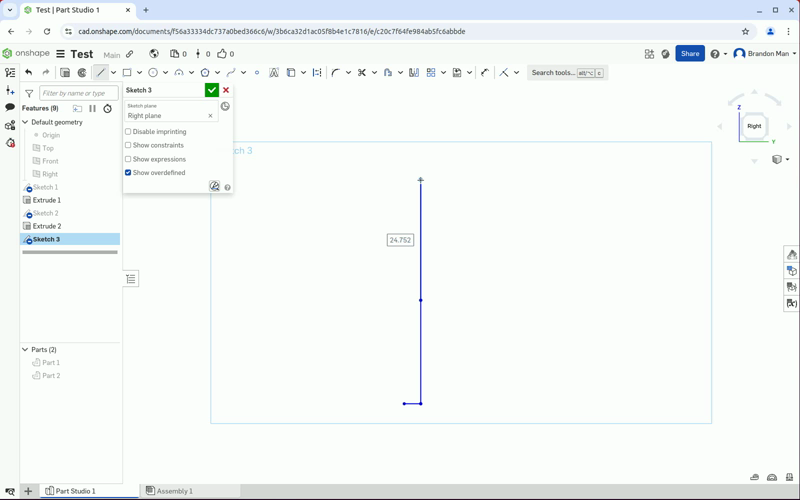
mouse_move(450, 179)
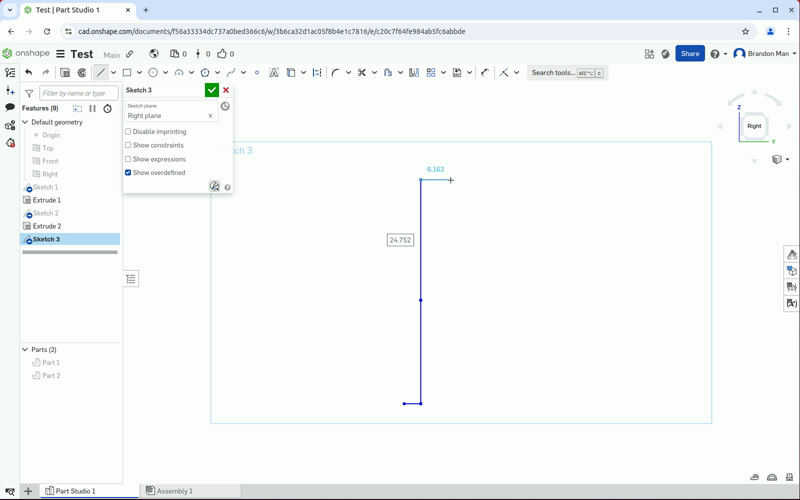
mouse_move(404, 179)
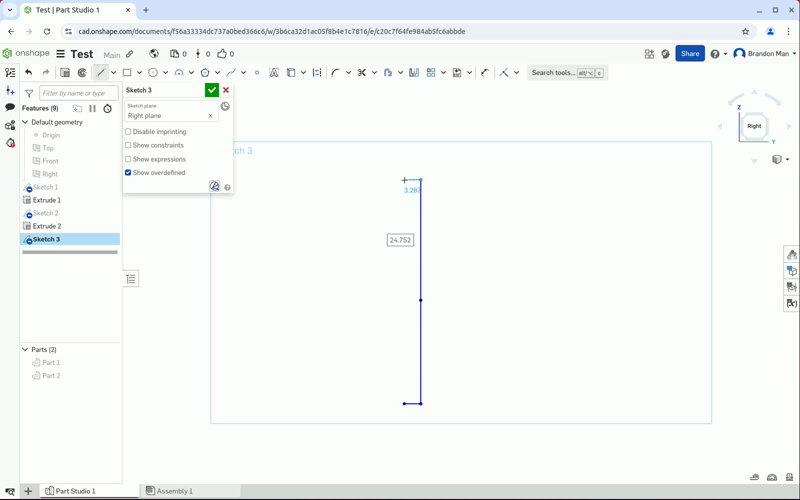
click(404, 179)
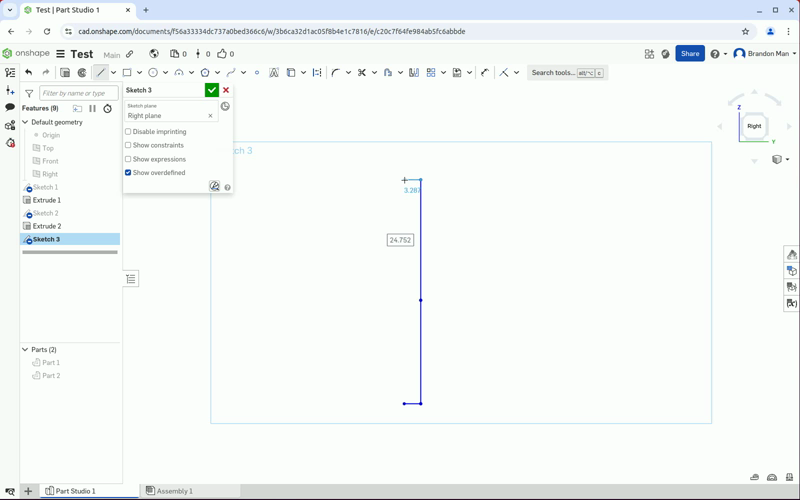
key_up(shift)
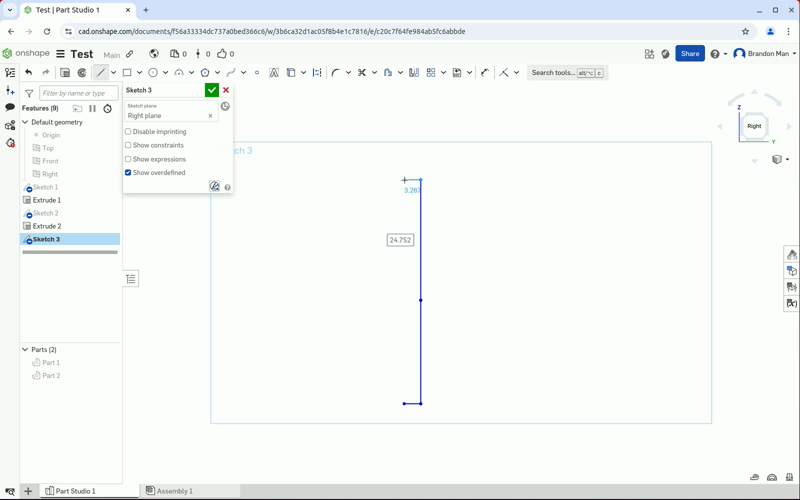
key_down(shift)
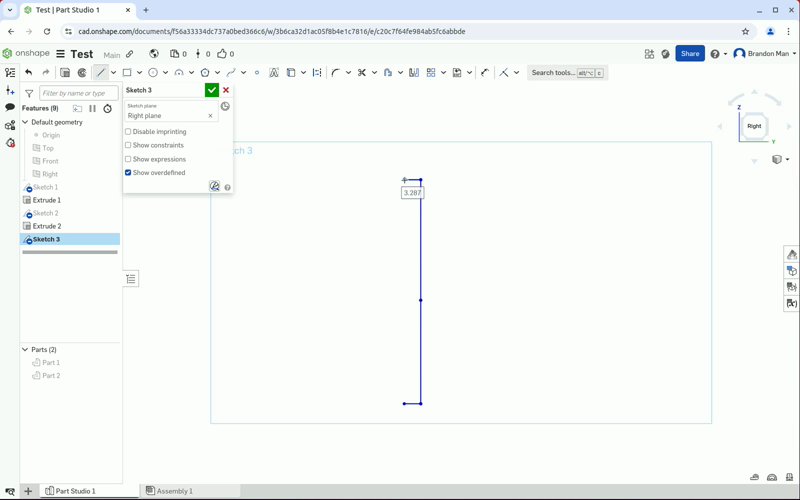
mouse_move(404, 403)
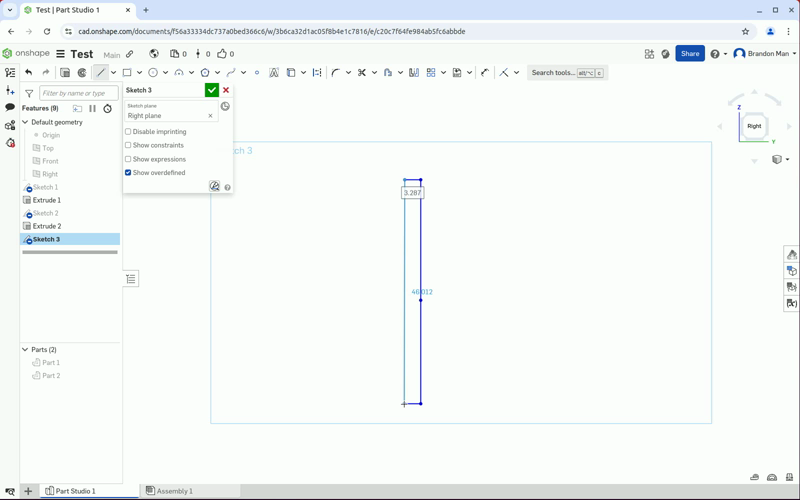
key_up(shift)
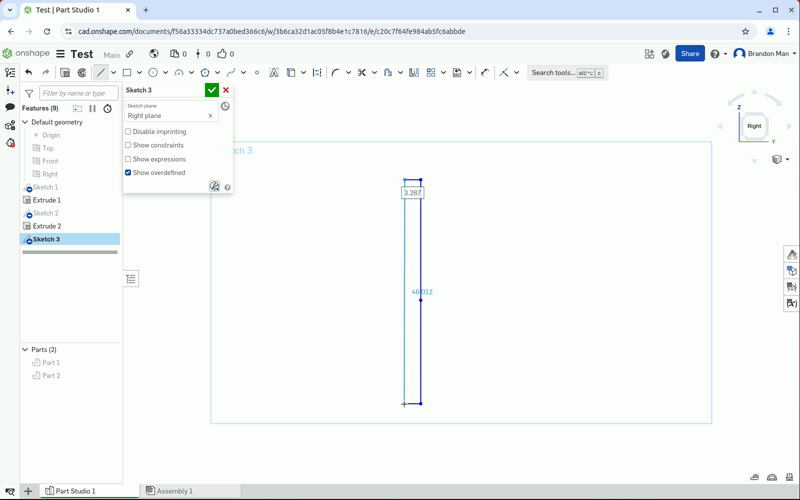
click(404, 403)
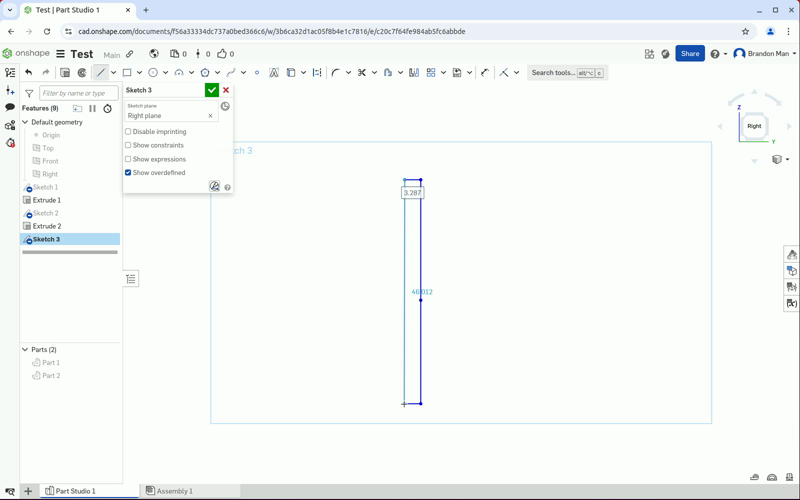
key(esc)
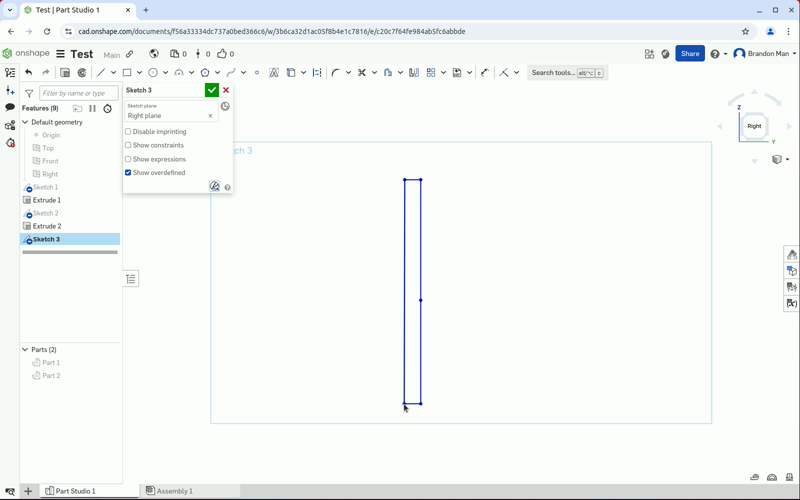
mouse_move(407, 345)
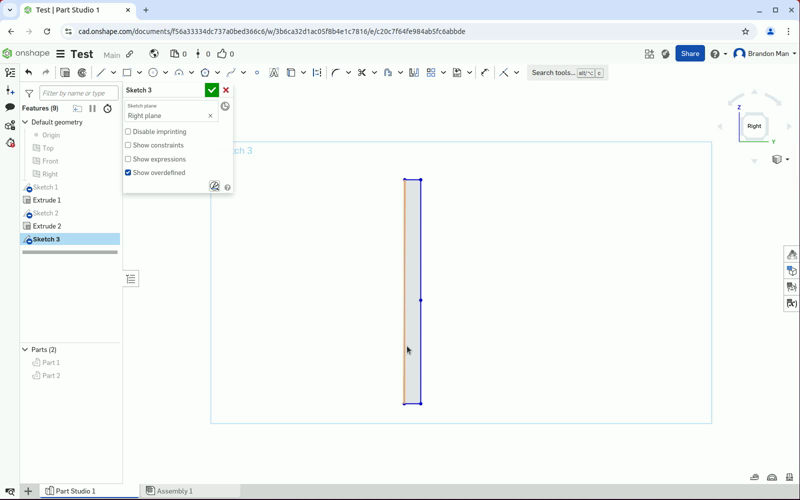
click(407, 345)
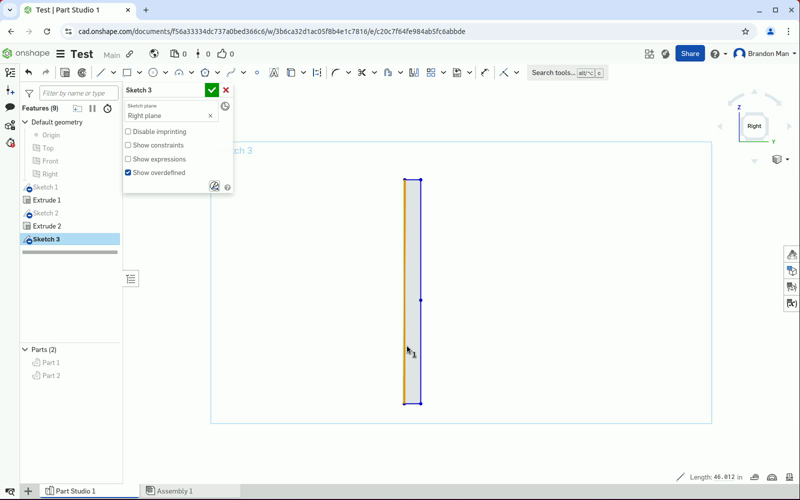
mouse_move(73, 352)
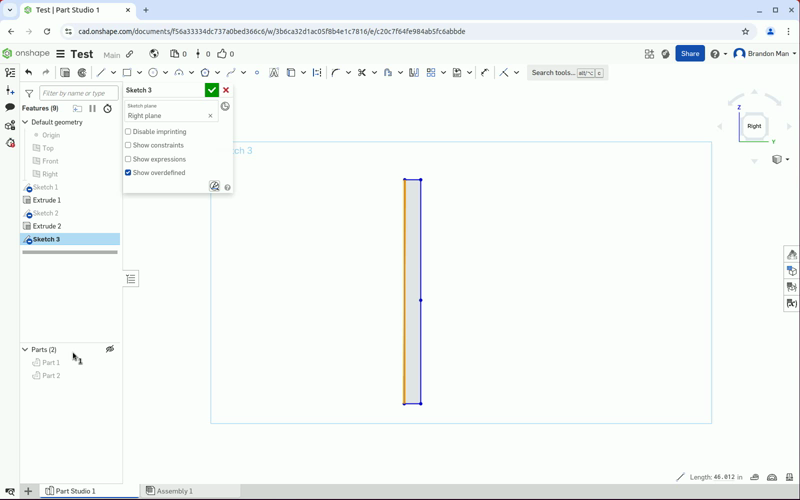
key(shift+y)
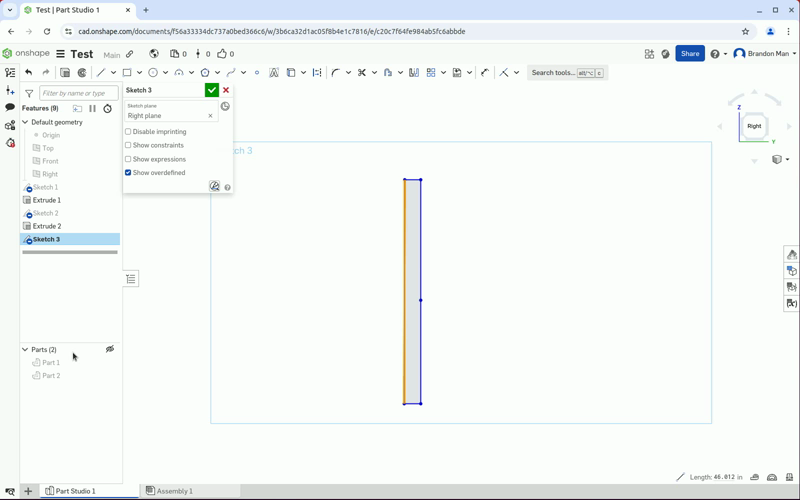
key(shift+e)
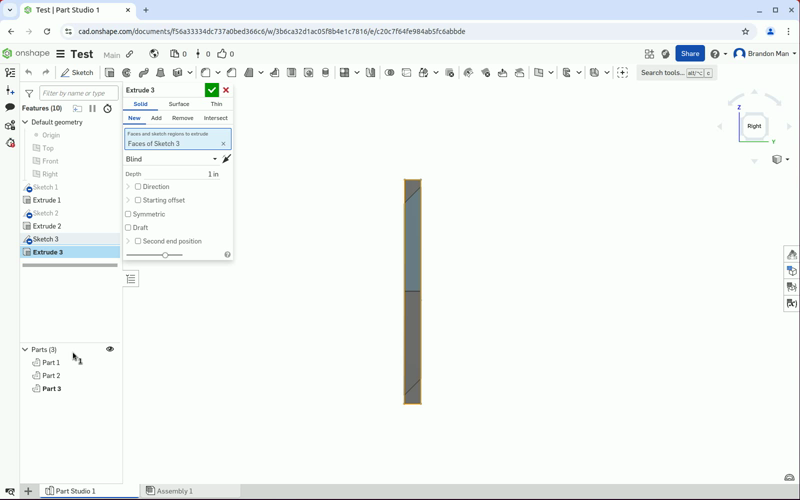
mouse_move(143, 106)
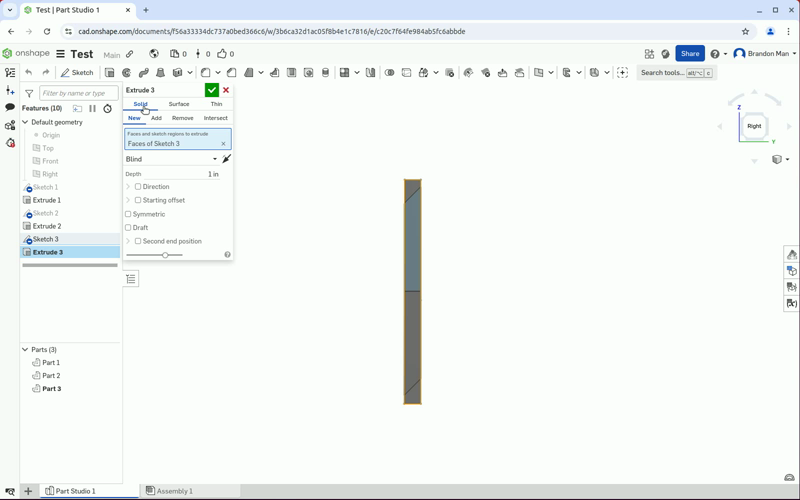
click(143, 106)
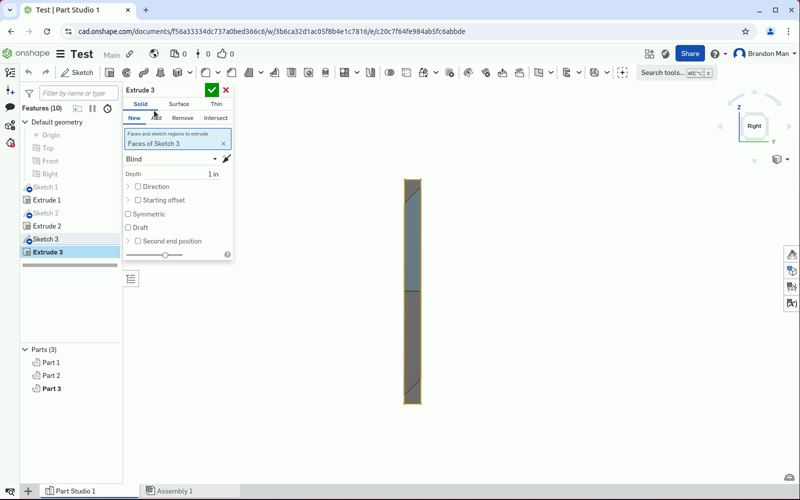
mouse_move(186, 120)
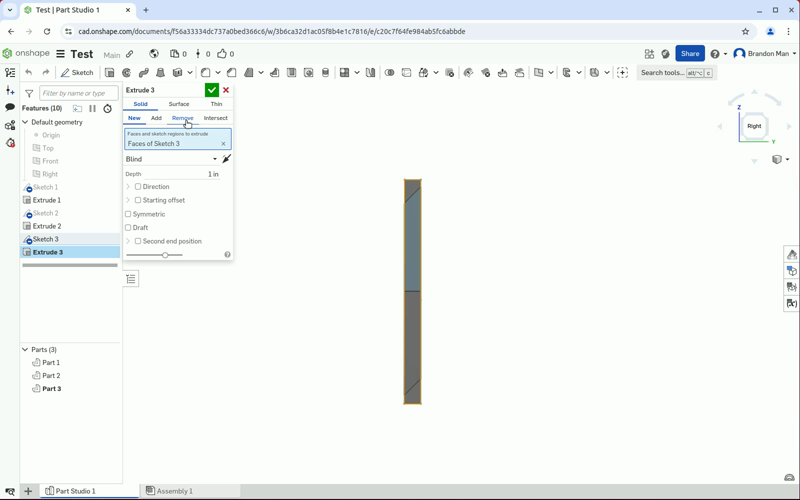
click(186, 120)
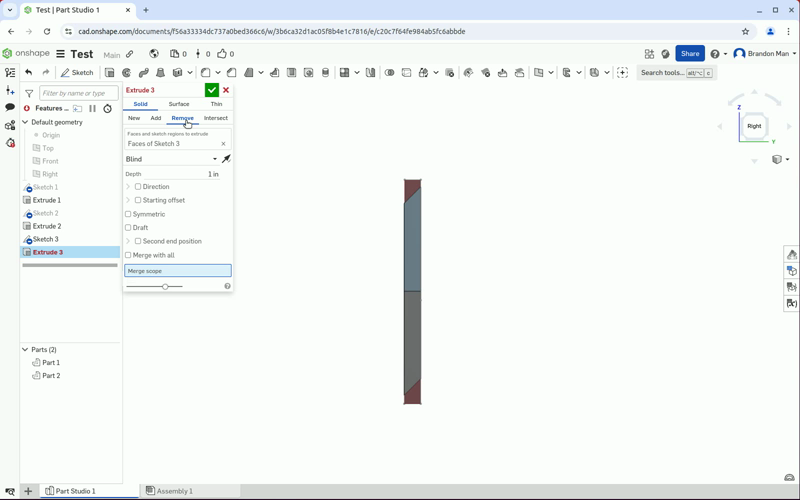
key(tab, 4)
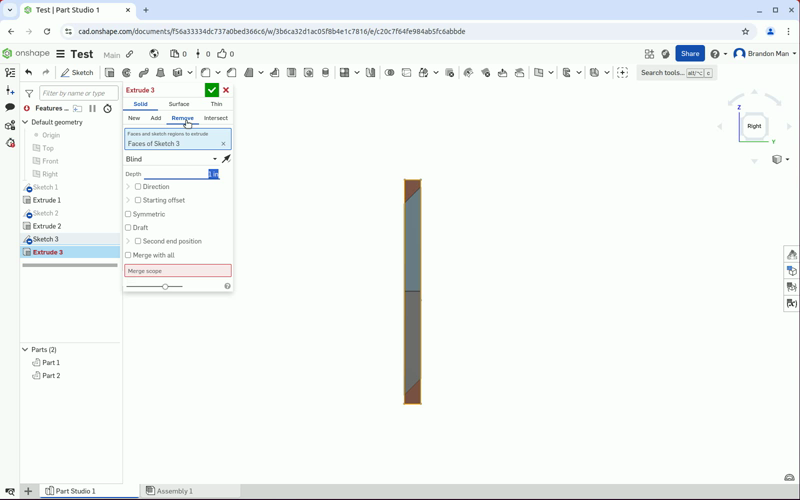
text(0.482)
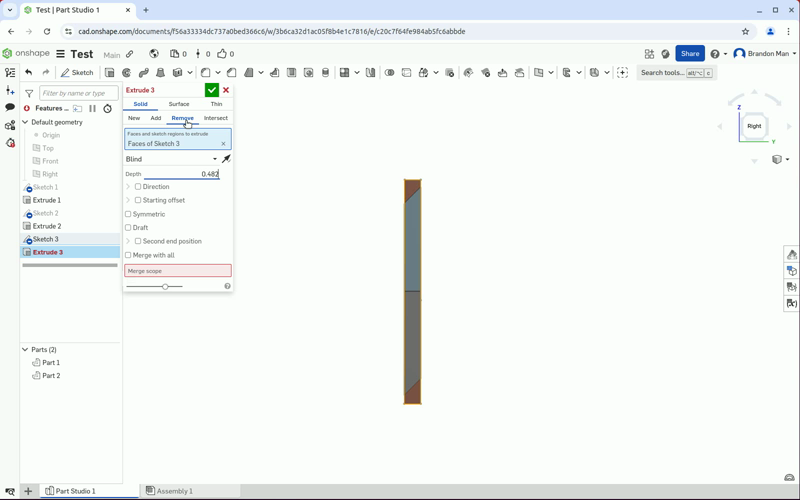
key(tab, 3)
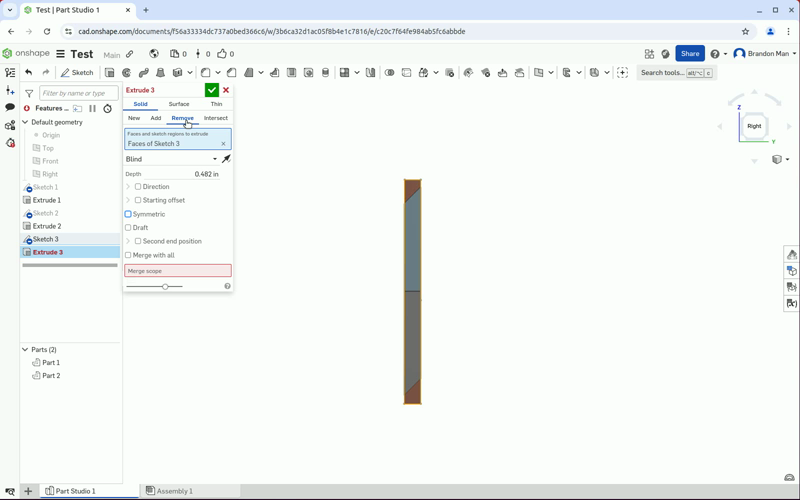
key(space)
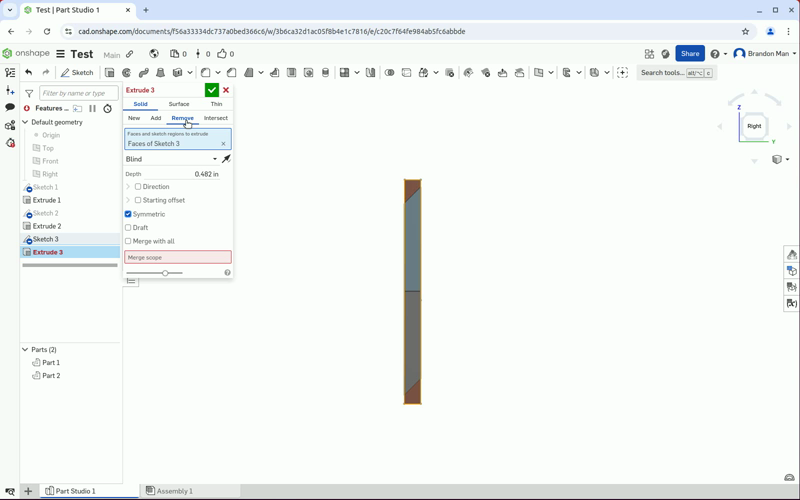
key(tab, 2)
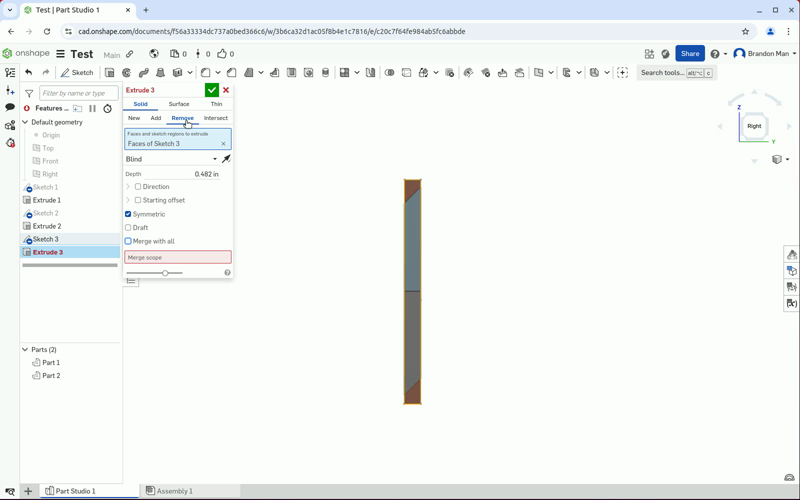
key(space)
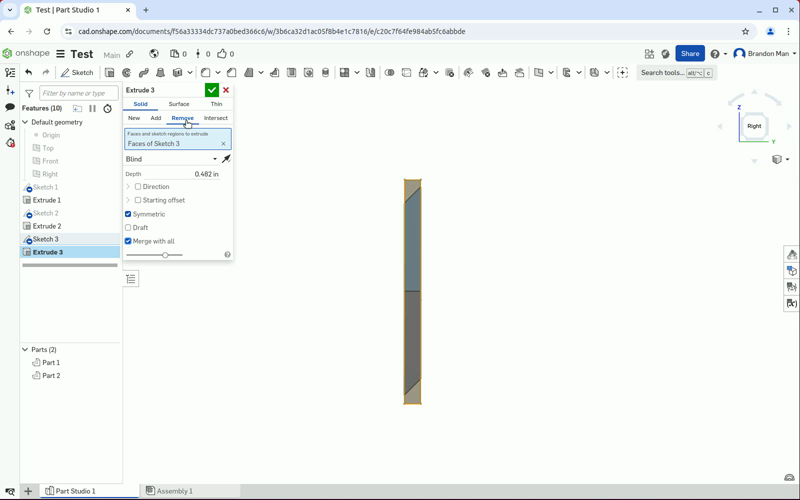
key(enter)
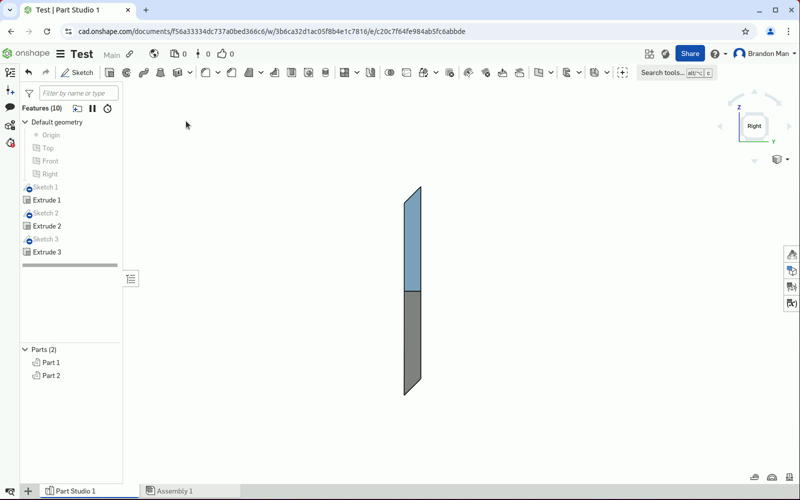
key(shift+h)
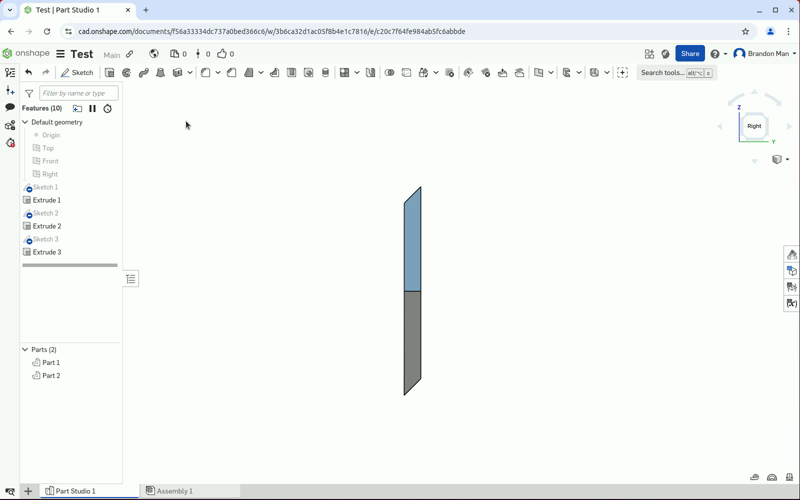
key(shift+h)
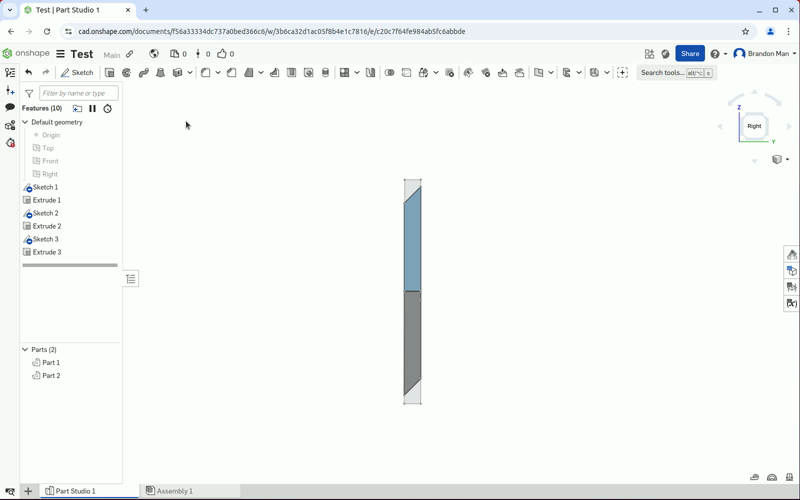
key(shift+7)
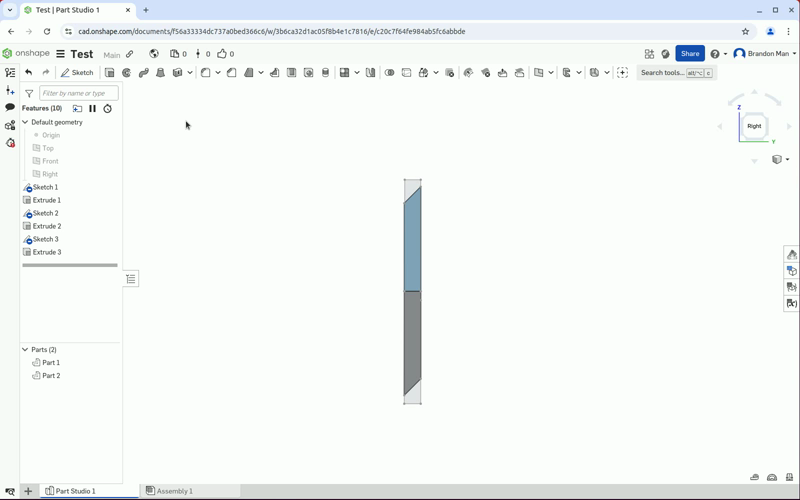
key(right, 2)
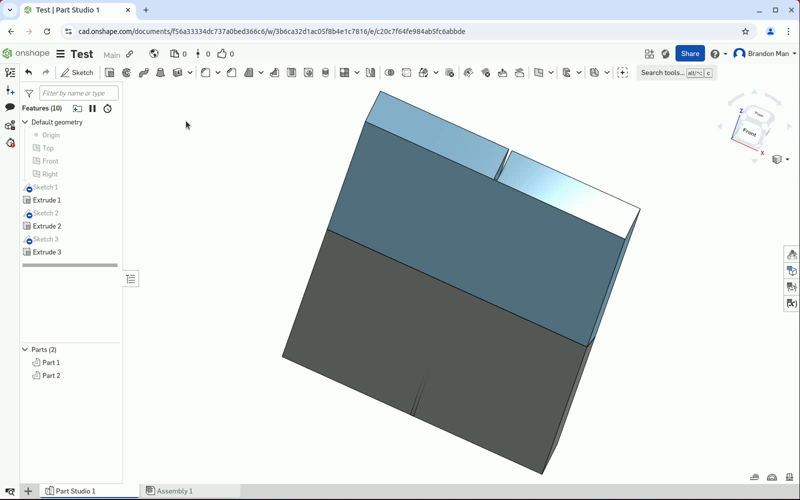
key(down, 2)
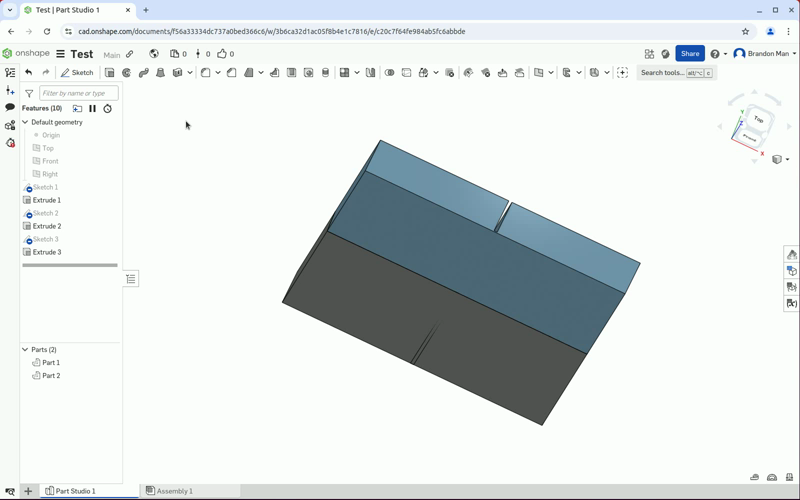
key(up, 2)
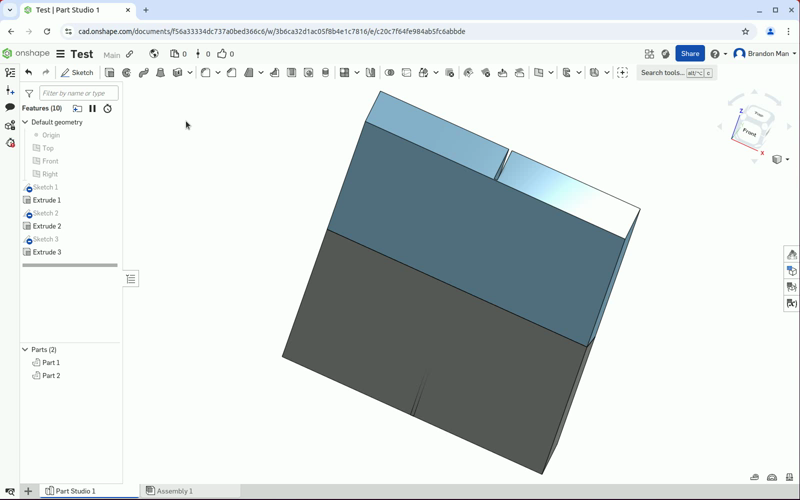
key(left, 2)
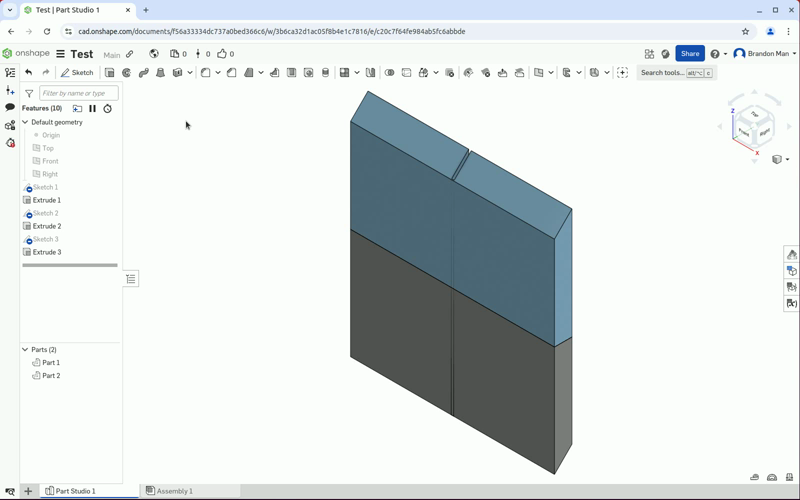
mouse_move(73, 189)
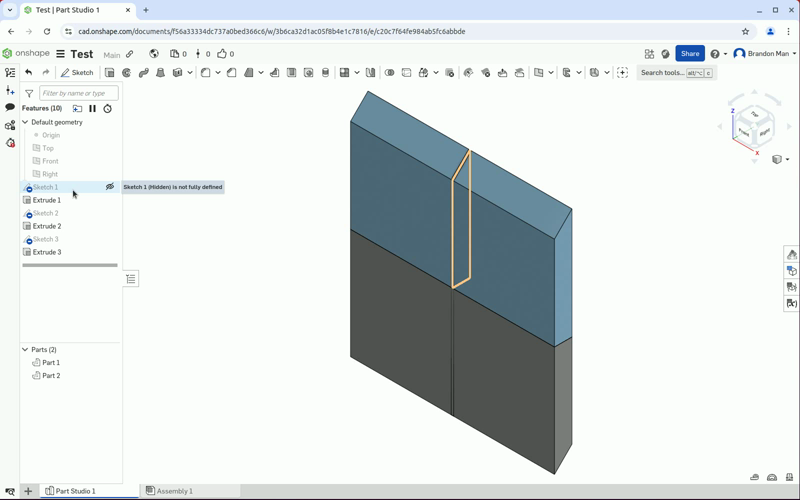
click(73, 189)